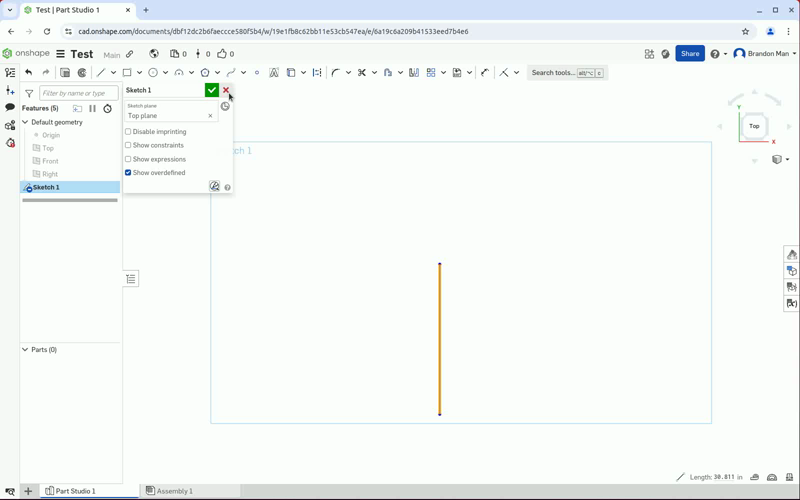
key(shift+h)
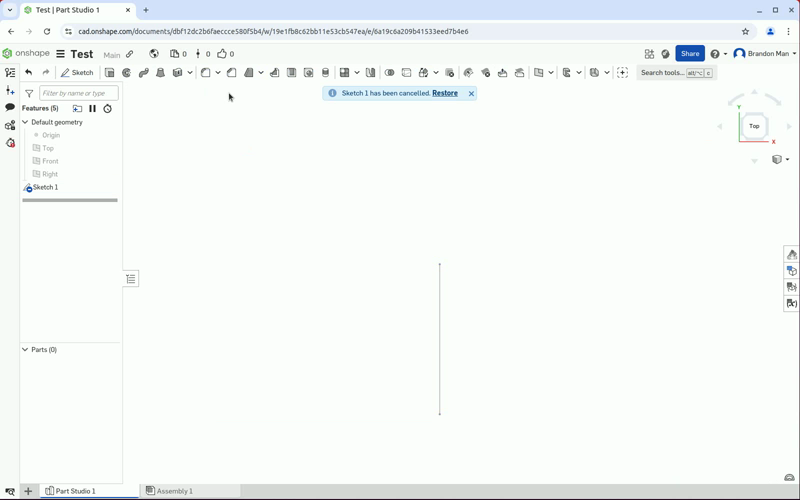
key(shift+s)
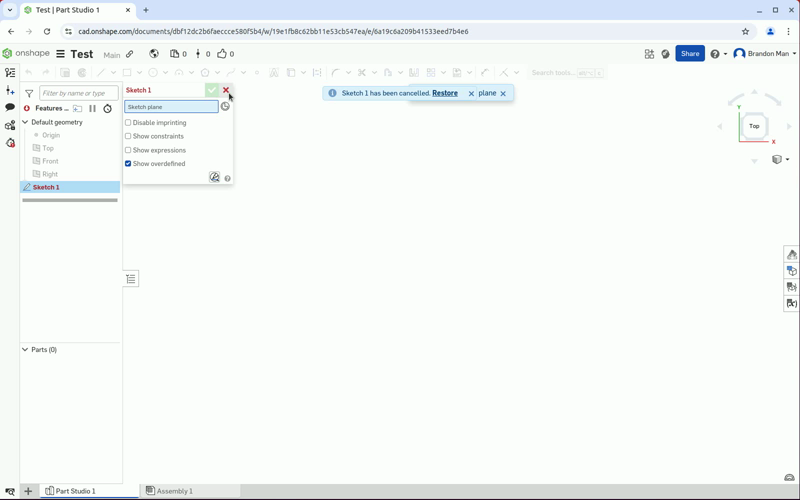
mouse_move(73, 150)
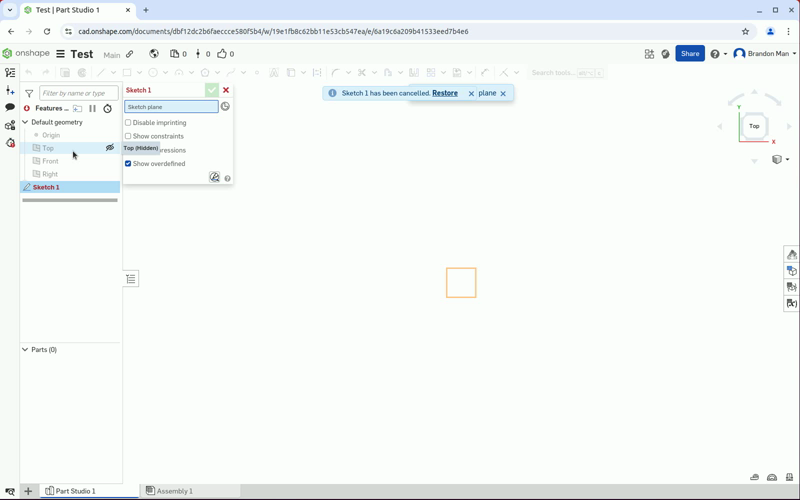
click(73, 150)
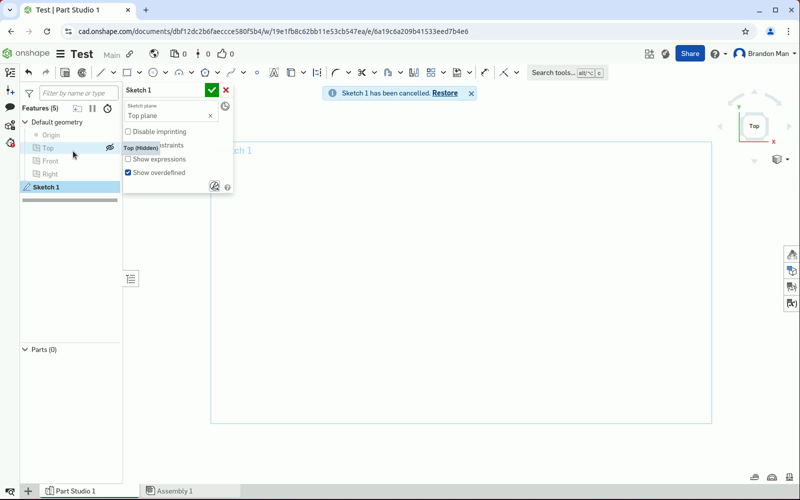
mouse_move(73, 352)
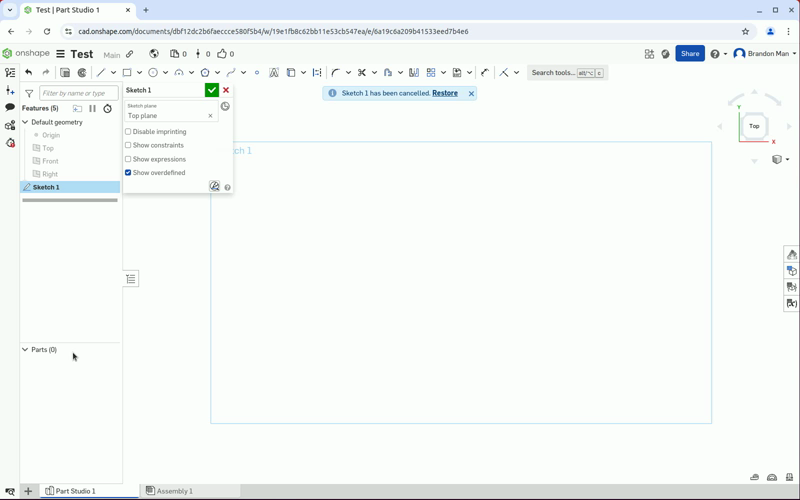
key(y)
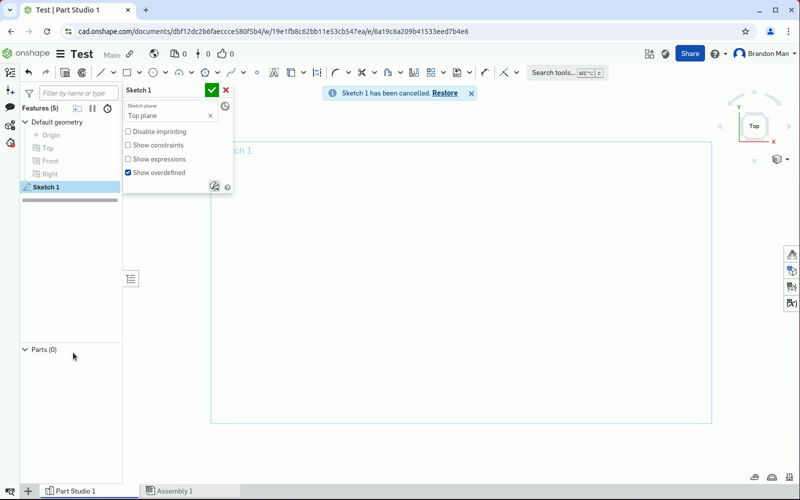
key(c)
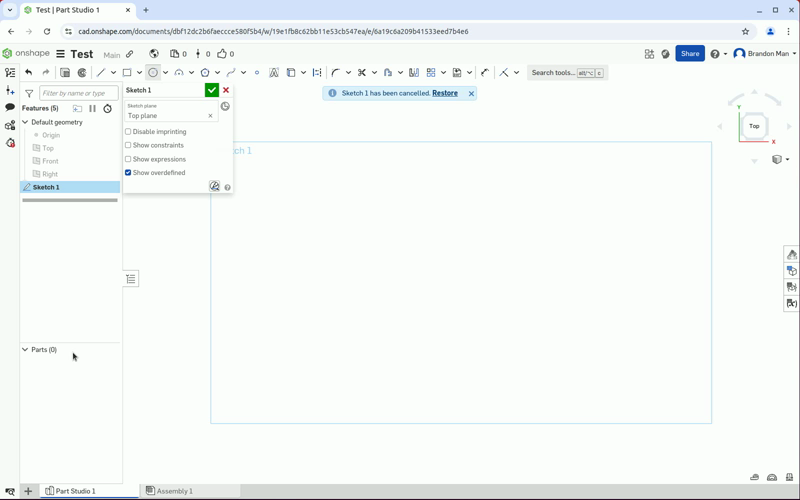
key_down(shift)
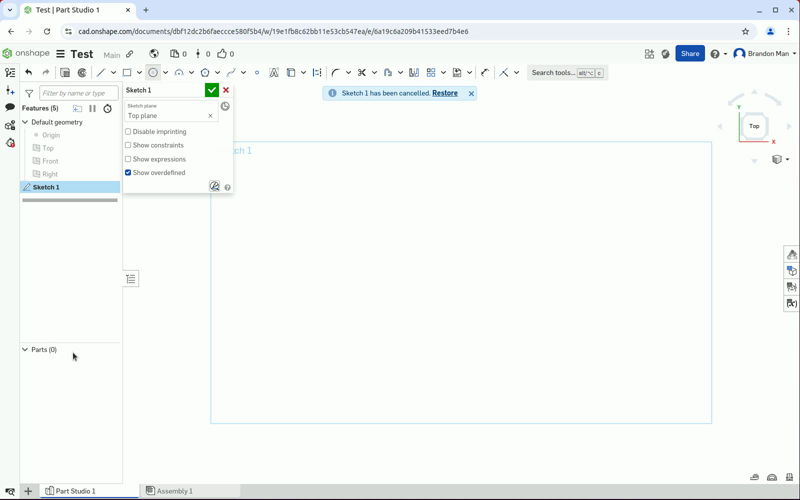
mouse_move(381, 282)
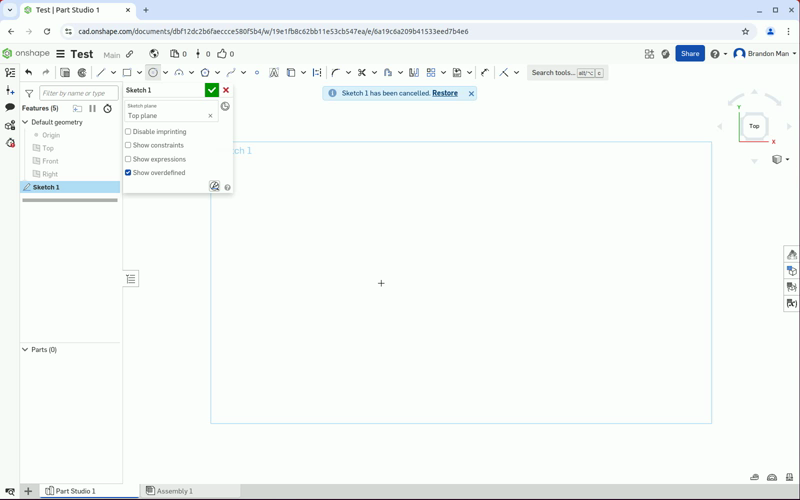
click(381, 282)
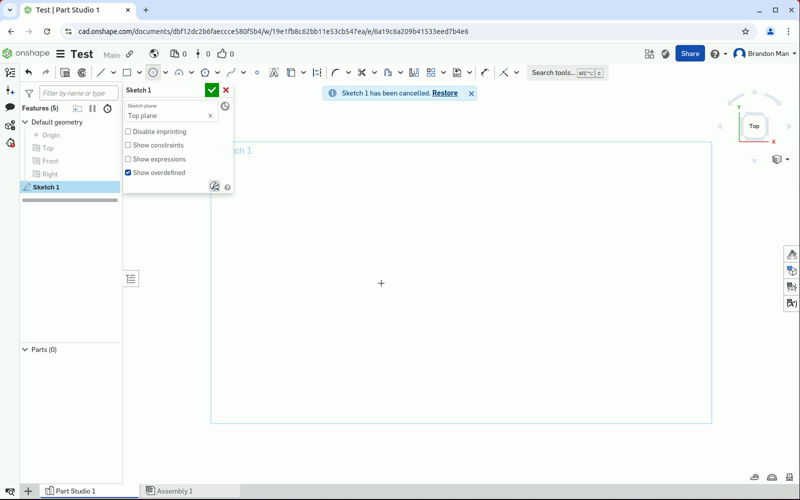
key_up(shift)
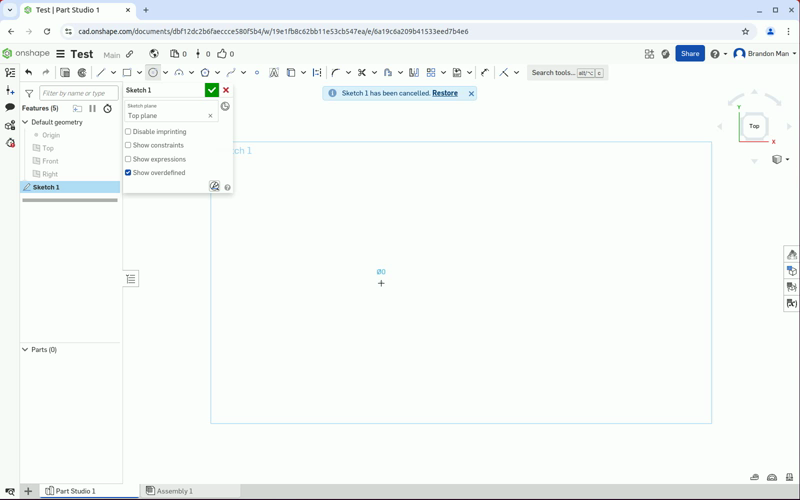
mouse_move(398, 282)
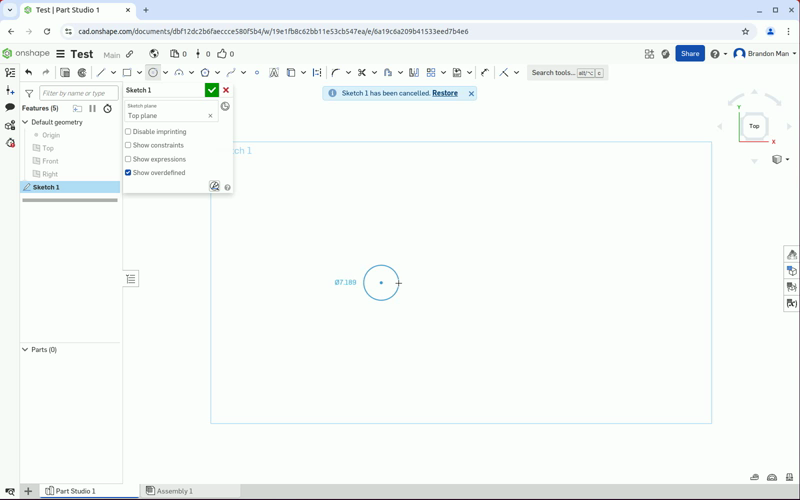
click(398, 282)
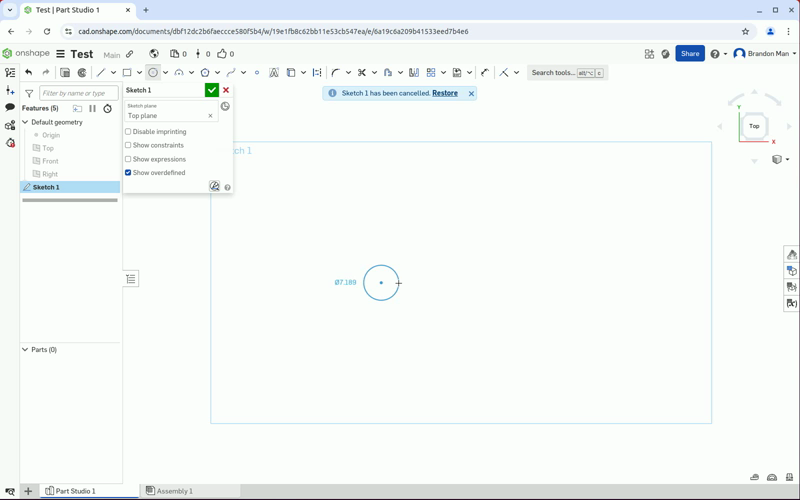
key(esc)
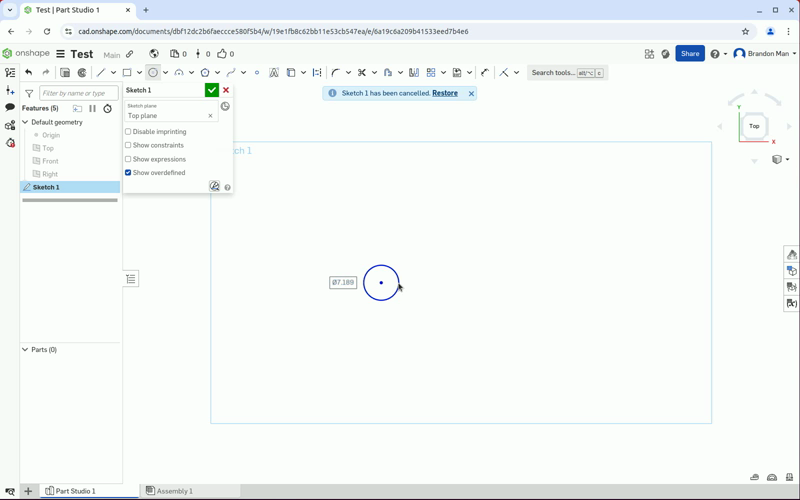
key(c)
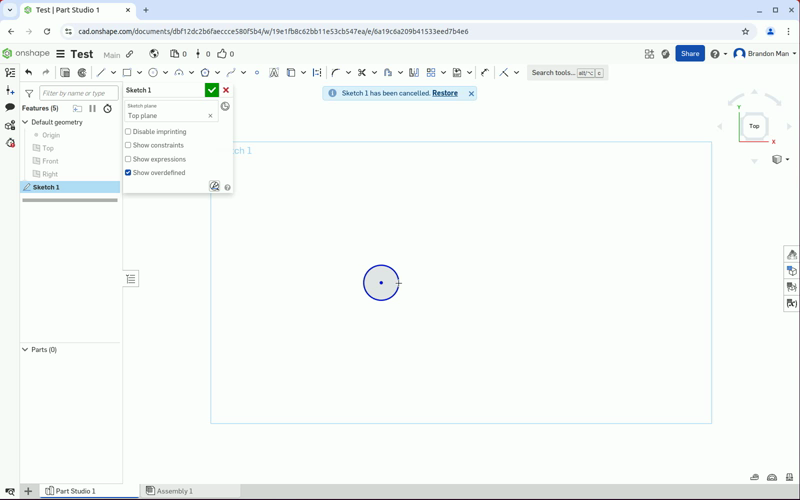
key_down(shift)
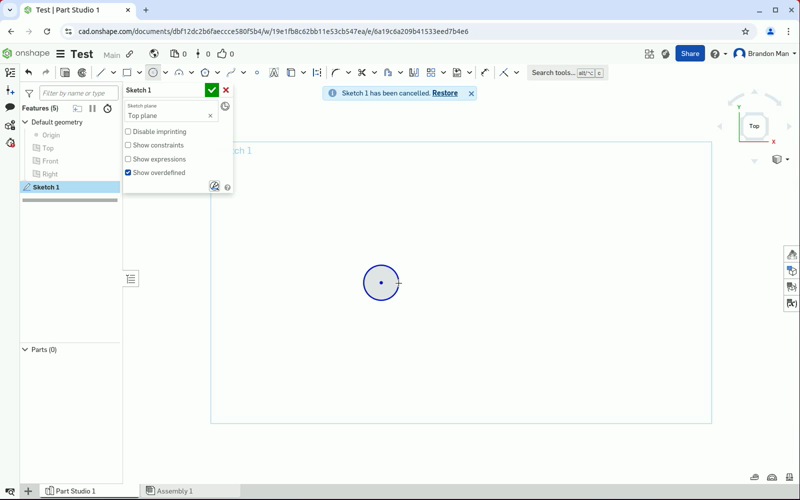
mouse_move(381, 282)
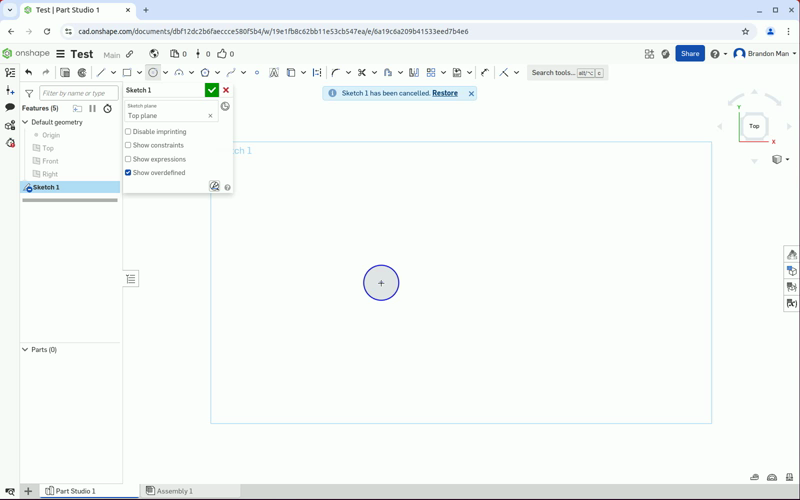
click(381, 282)
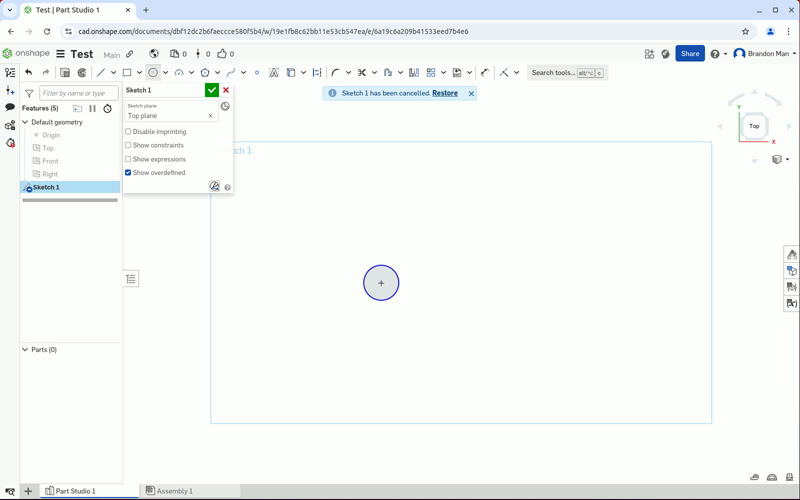
key_up(shift)
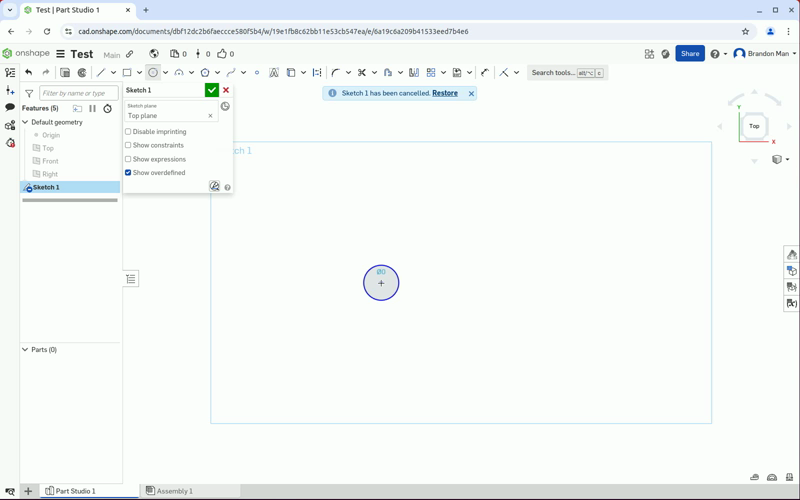
mouse_move(389, 282)
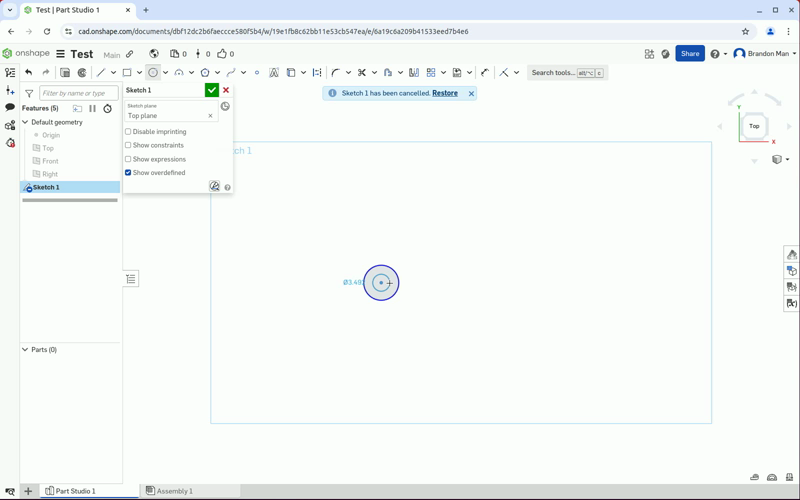
click(389, 282)
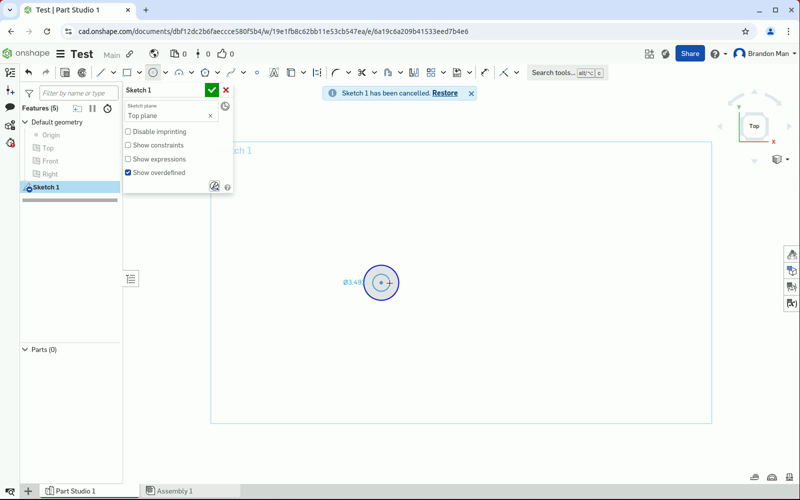
key(esc)
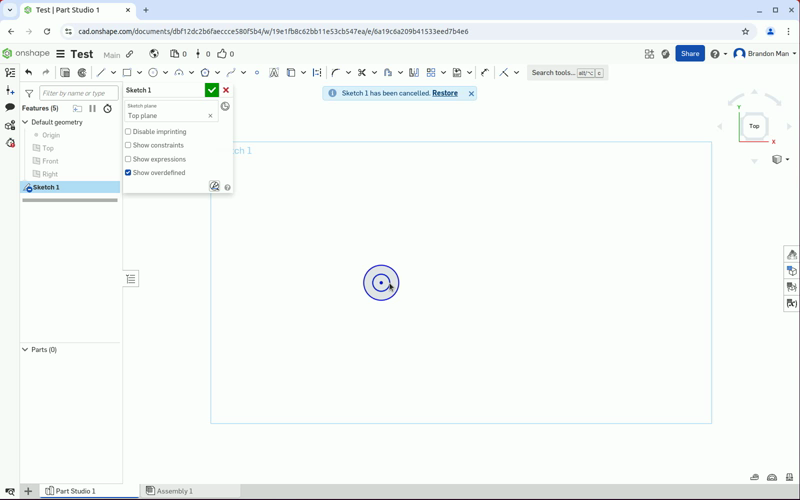
mouse_move(369, 287)
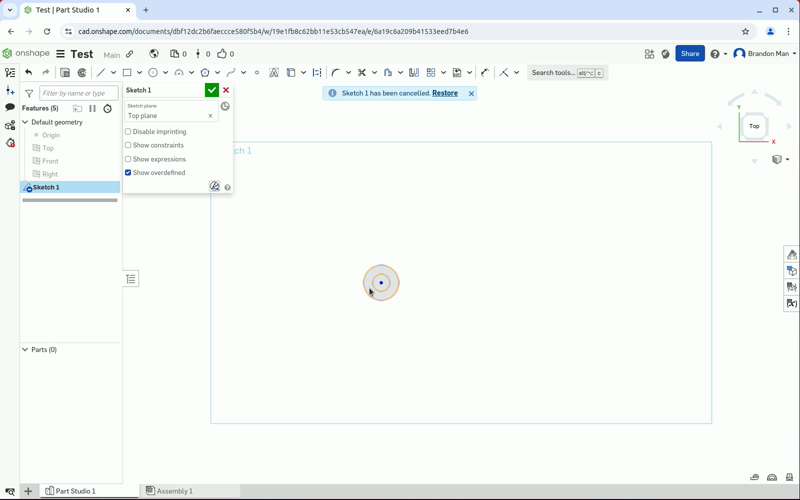
scroll(6)
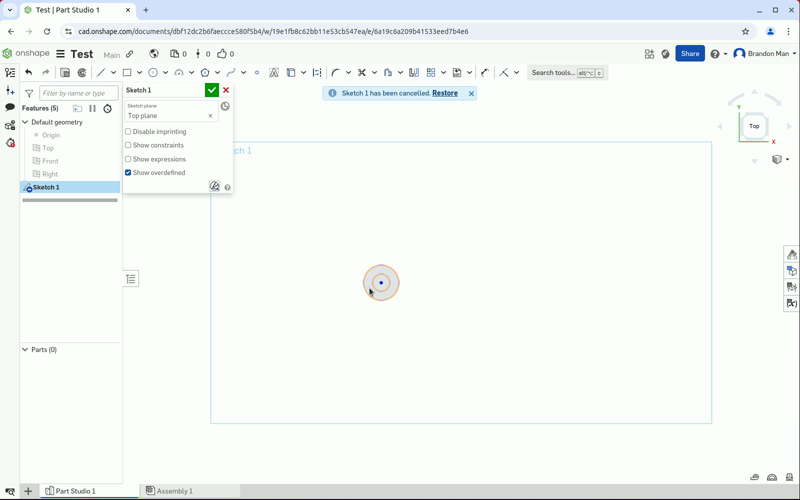
scroll(6)
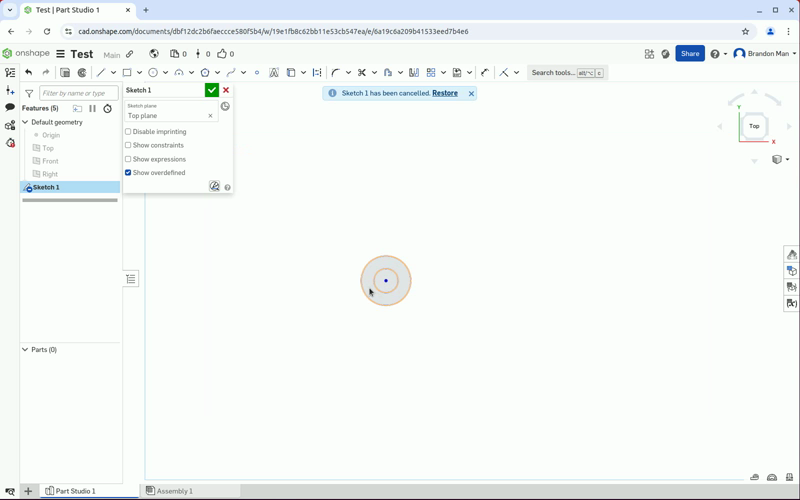
scroll(6)
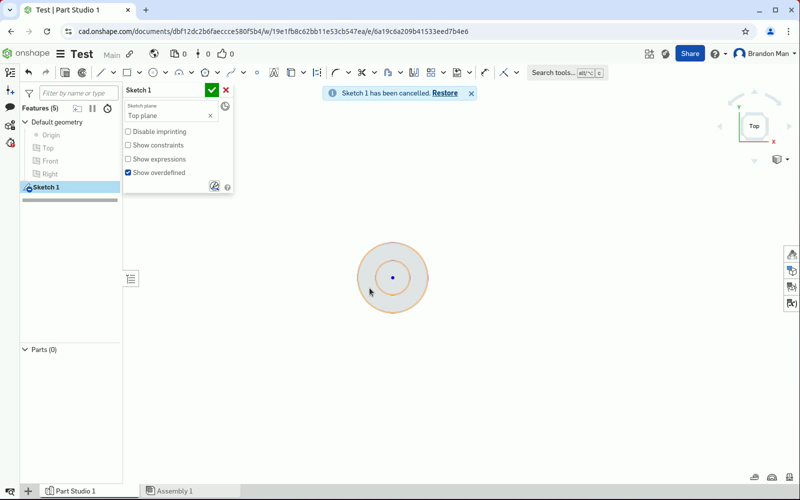
scroll(6)
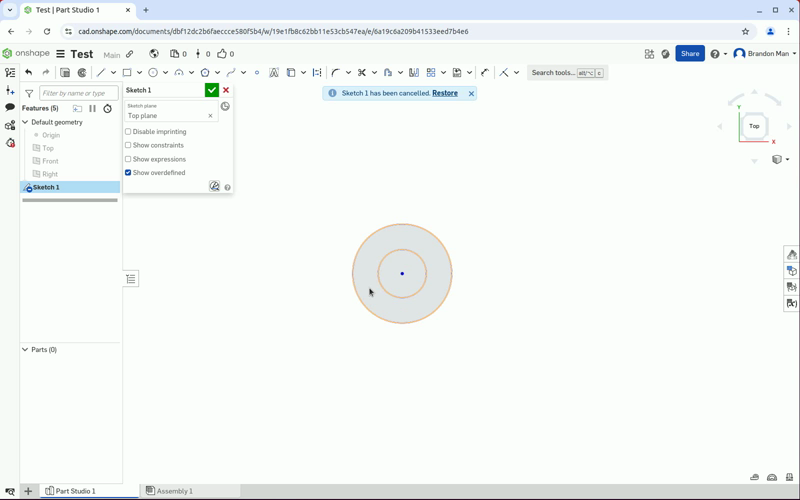
scroll(6)
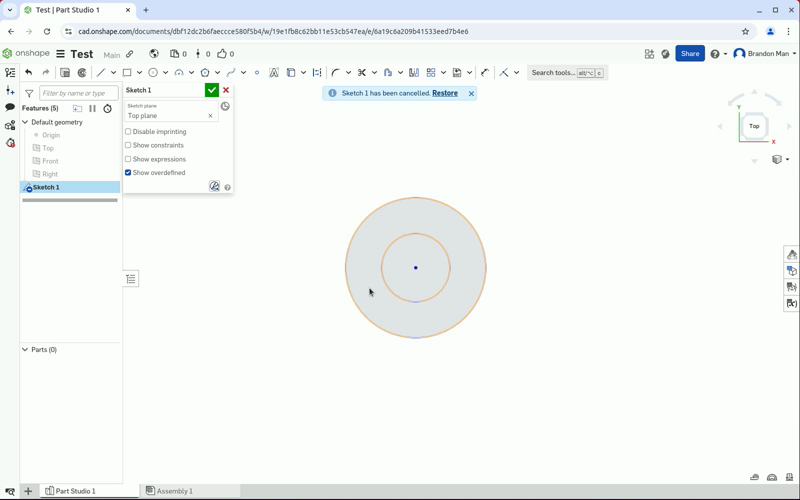
scroll(6)
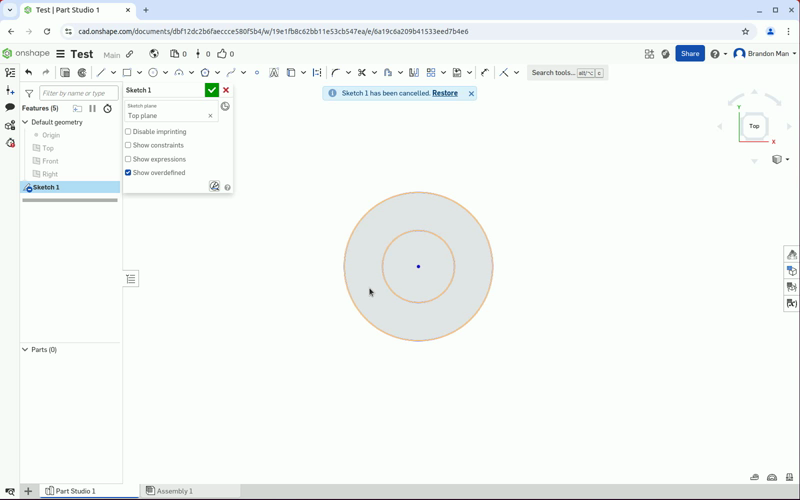
scroll(6)
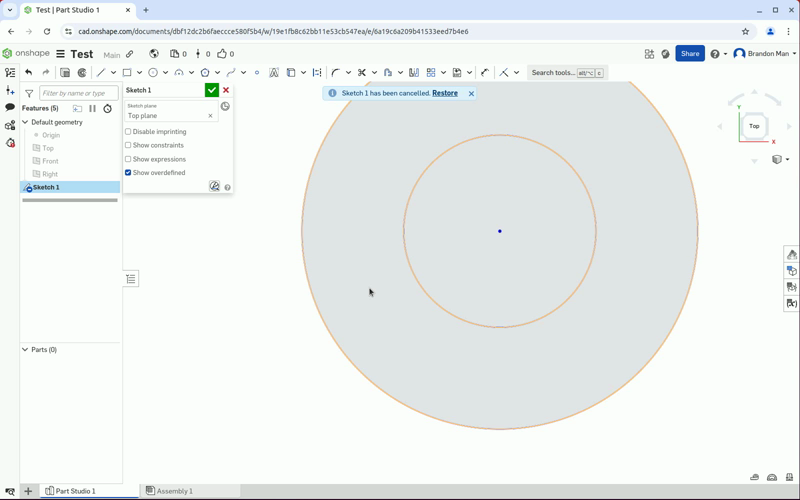
click(369, 287)
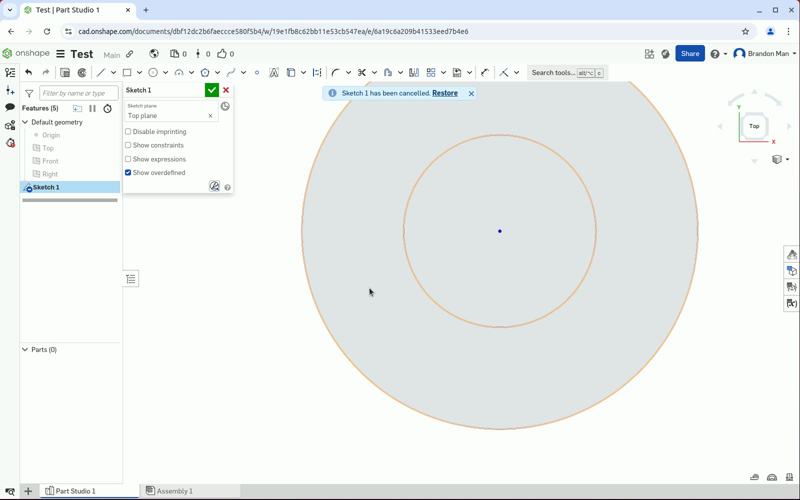
scroll(-6)
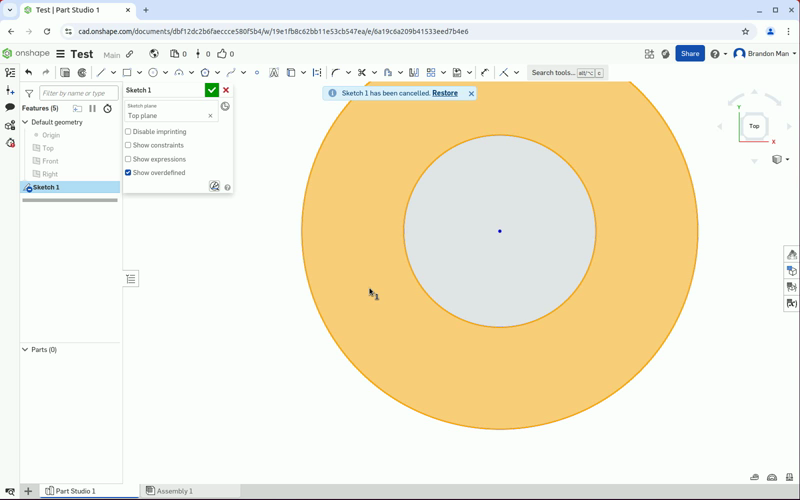
scroll(-6)
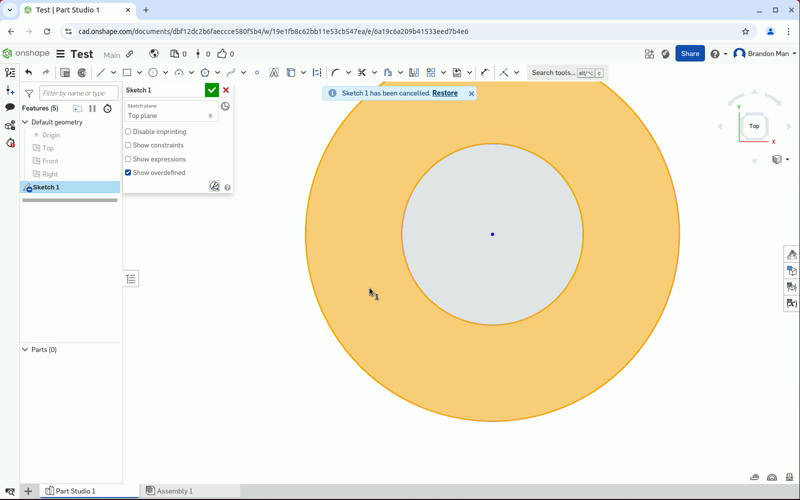
scroll(-6)
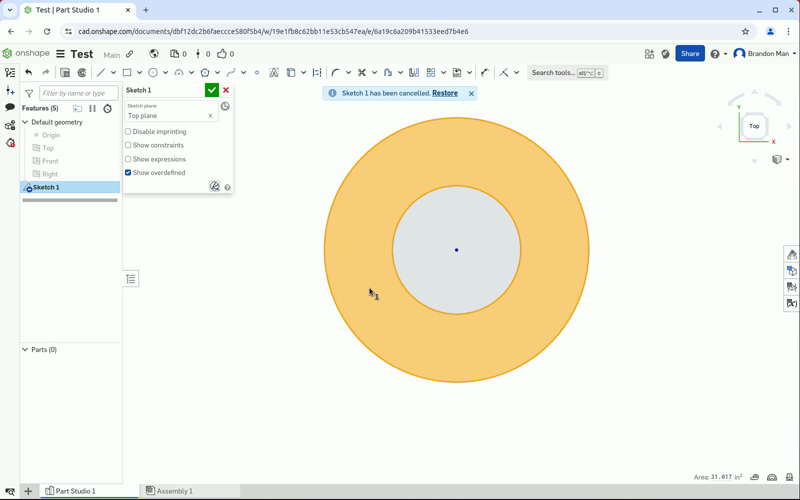
scroll(-6)
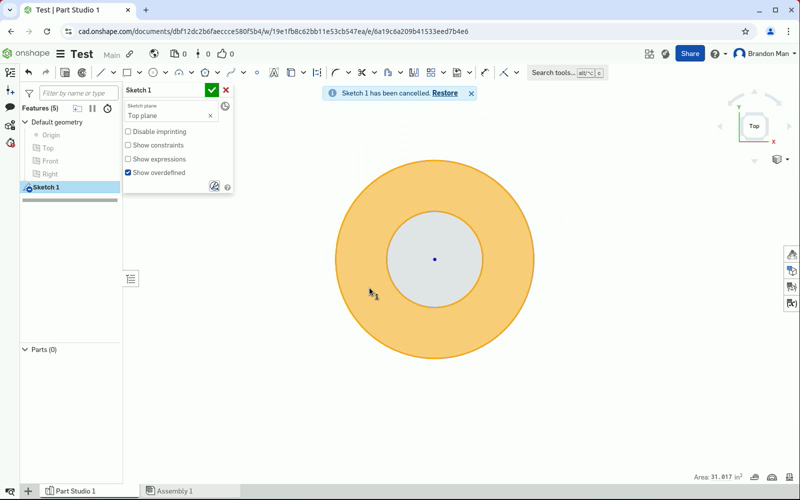
scroll(-6)
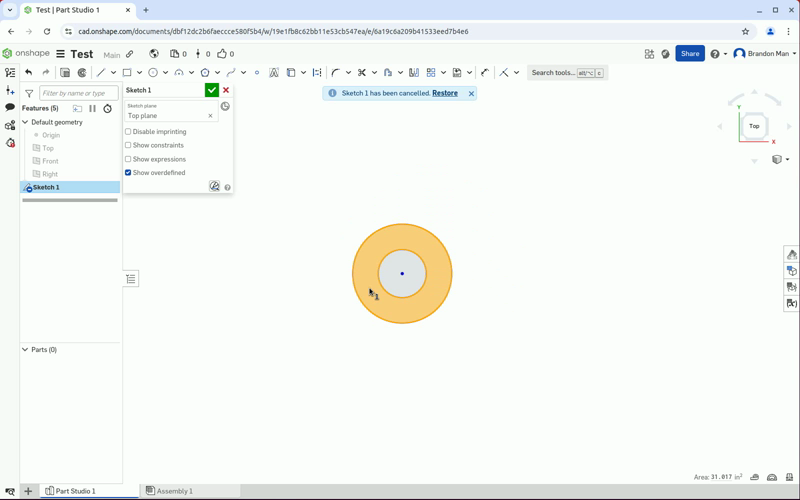
scroll(-6)
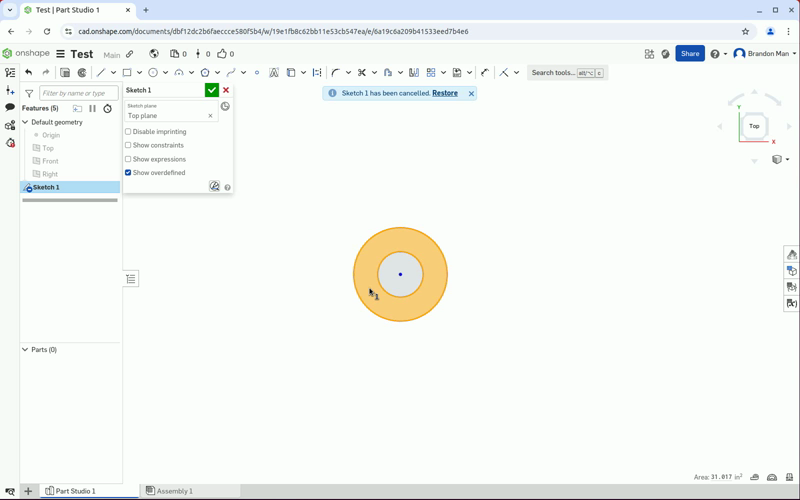
scroll(-6)
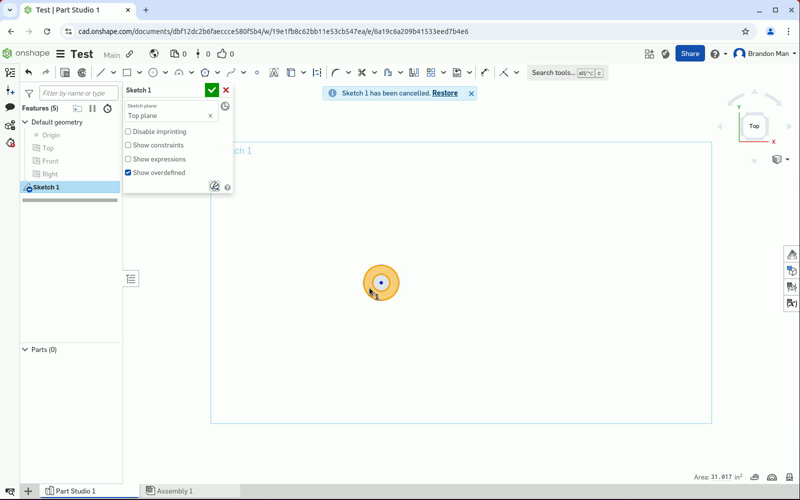
mouse_move(73, 352)
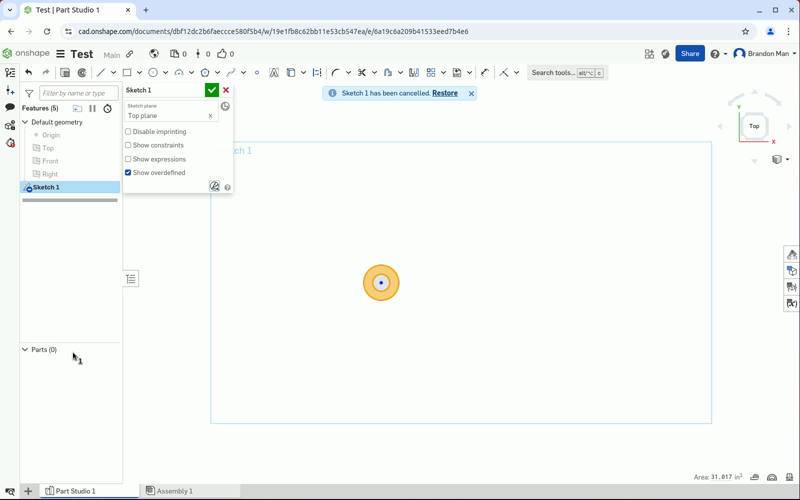
key(shift+y)
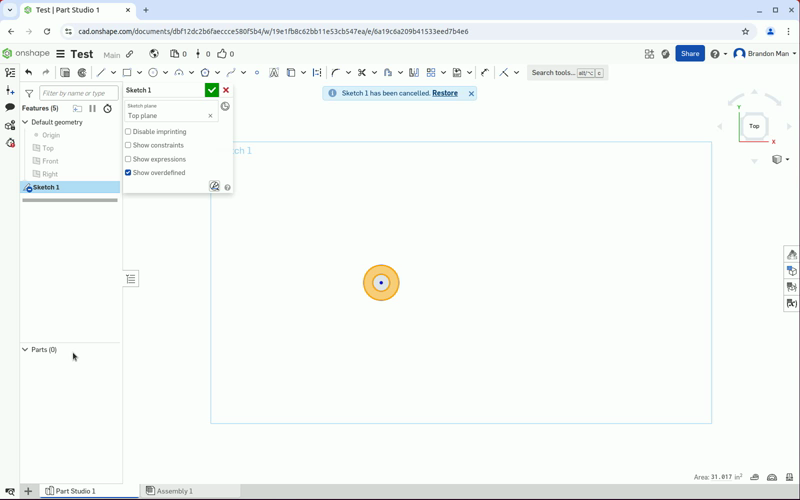
key(shift+e)
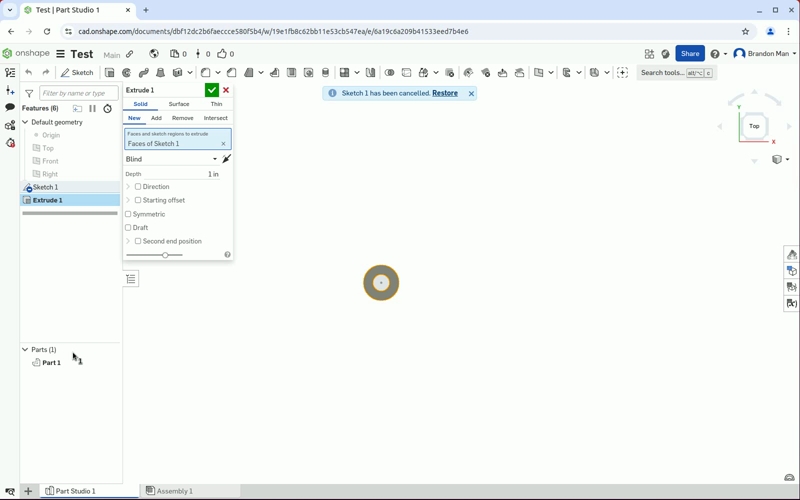
mouse_move(143, 106)
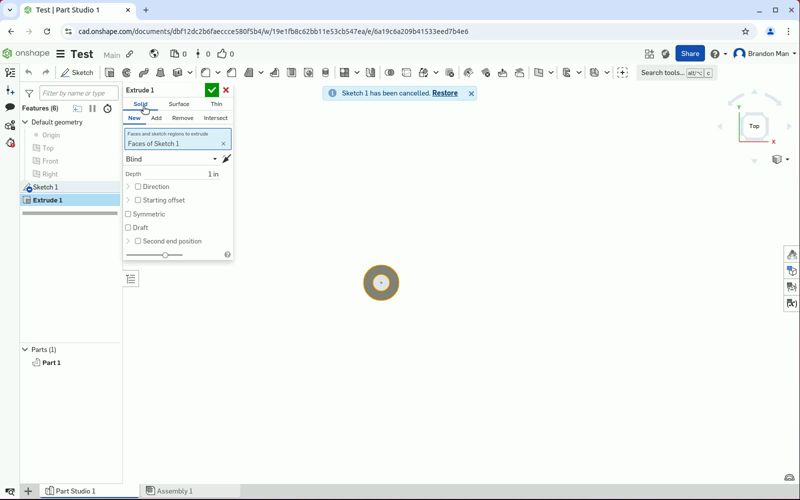
click(143, 106)
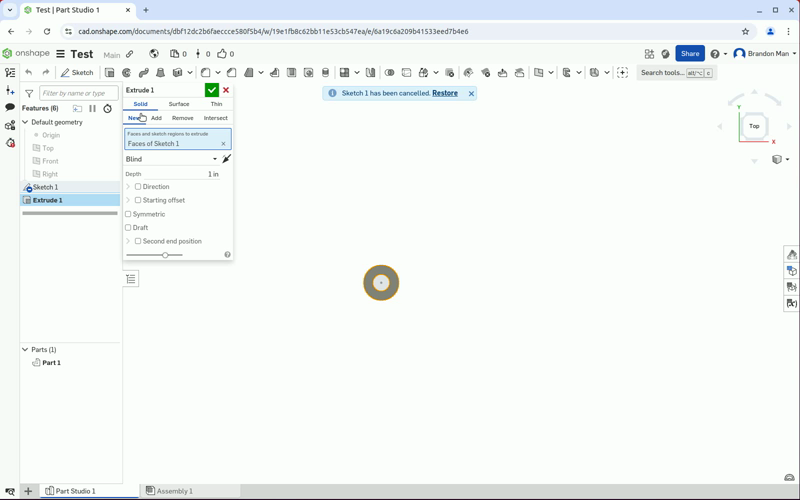
mouse_move(137, 120)
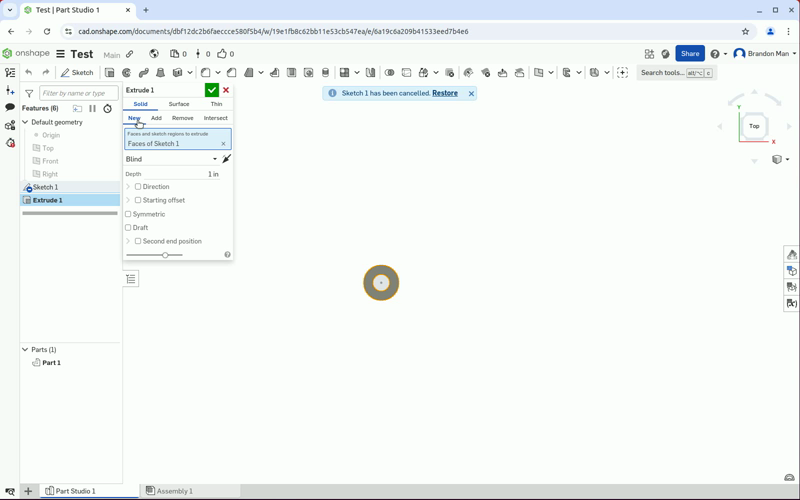
click(137, 120)
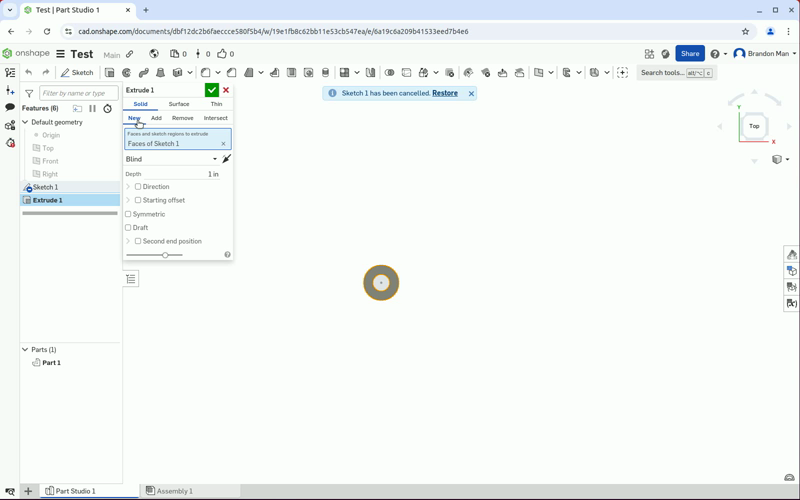
key(tab, 4)
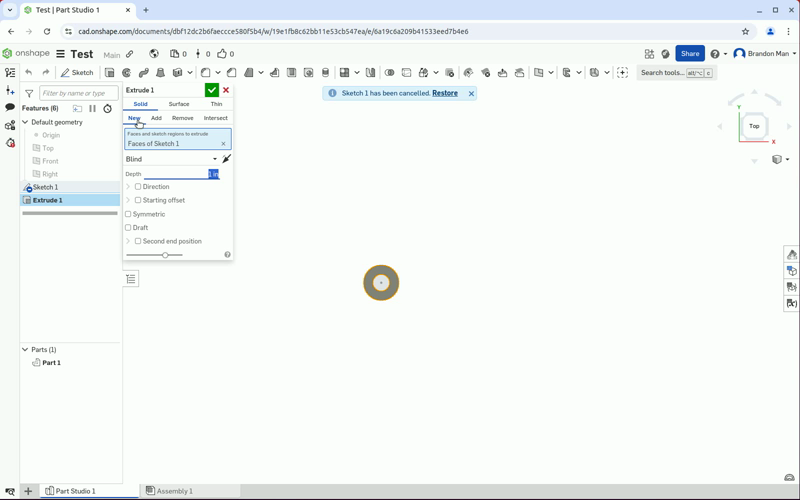
text(5.777)
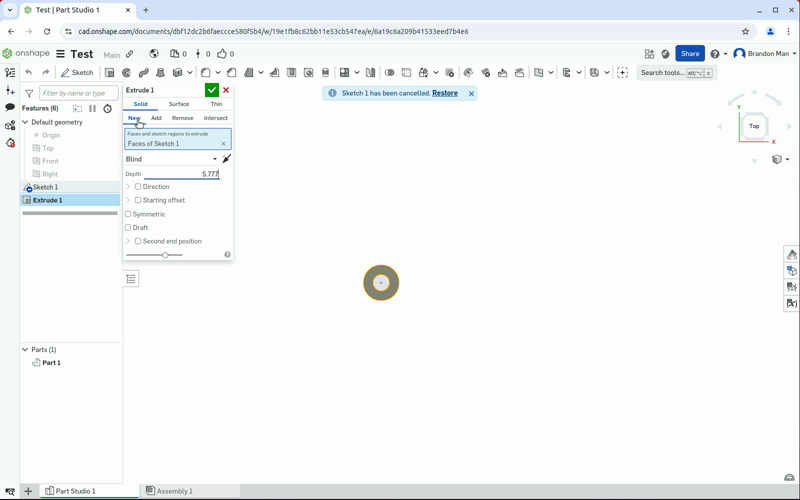
key(enter)
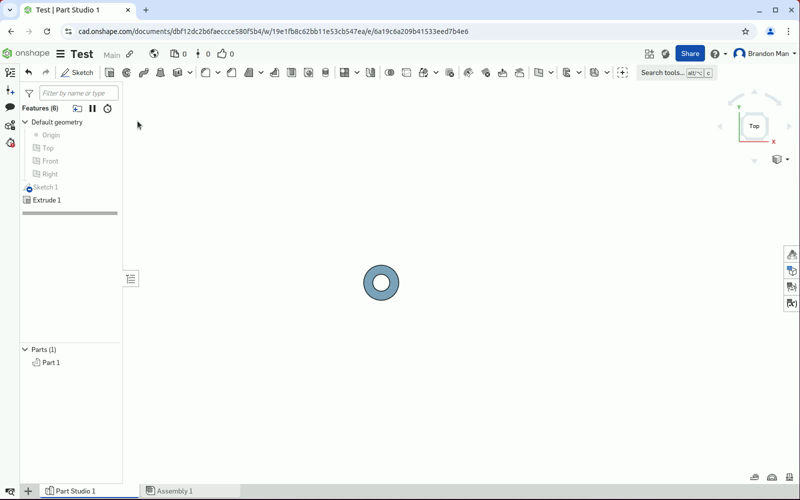
key(shift+h)
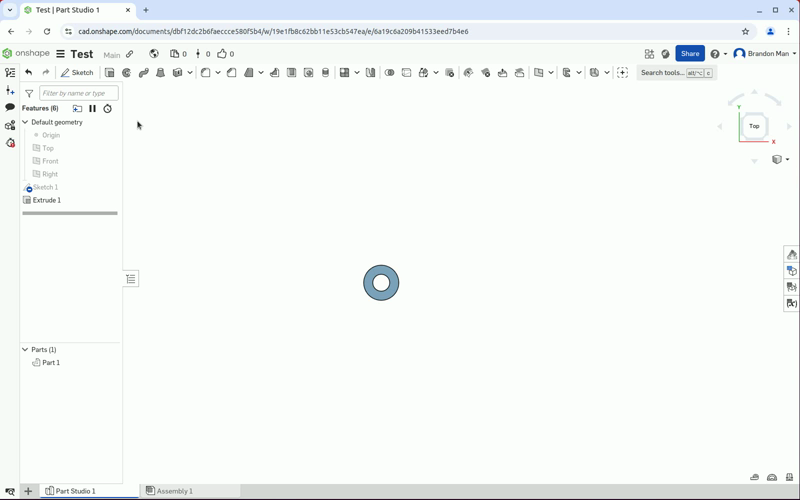
key(shift+h)
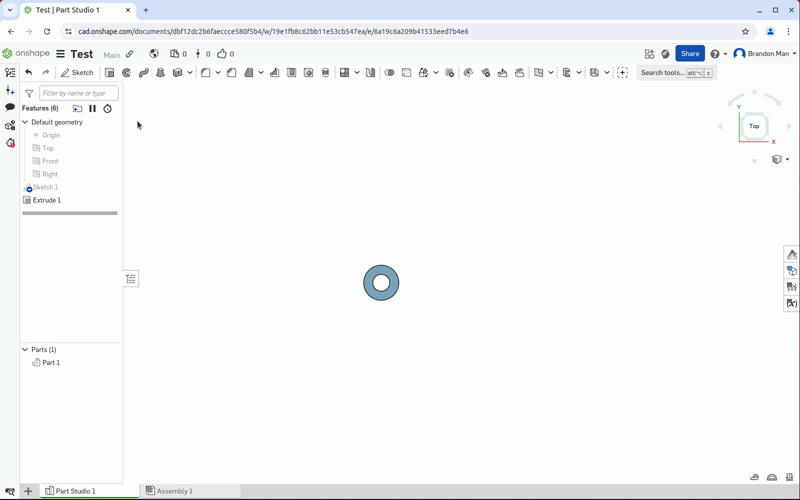
mouse_move(73, 189)
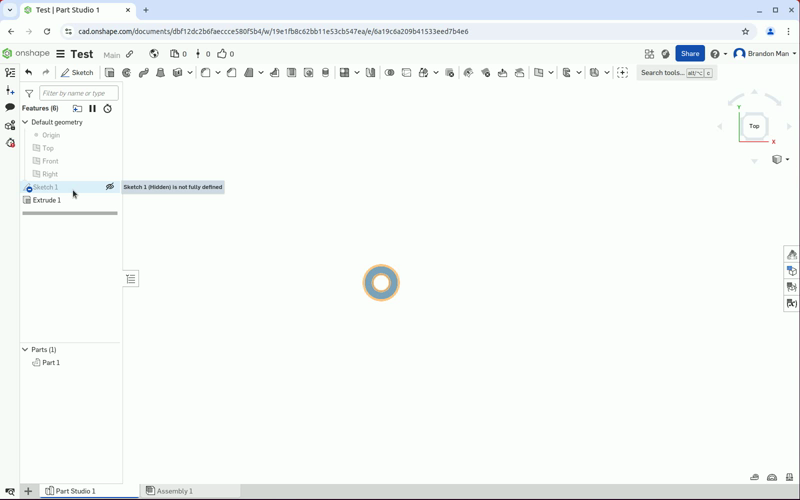
click(73, 189)
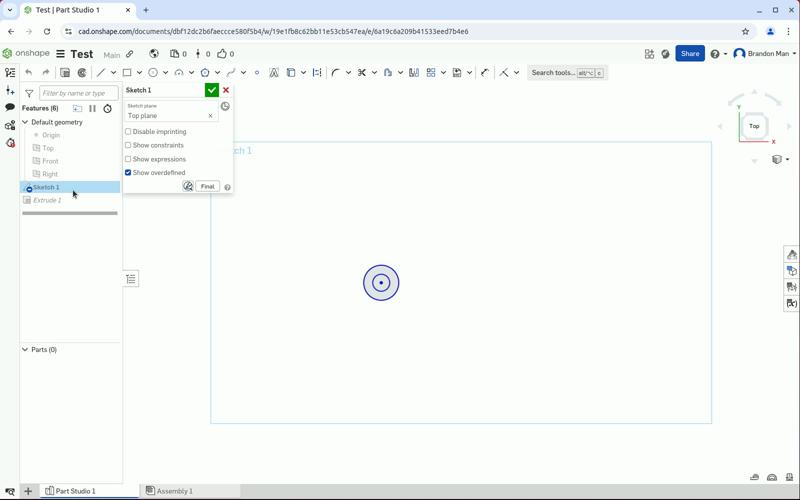
mouse_move(229, 92)
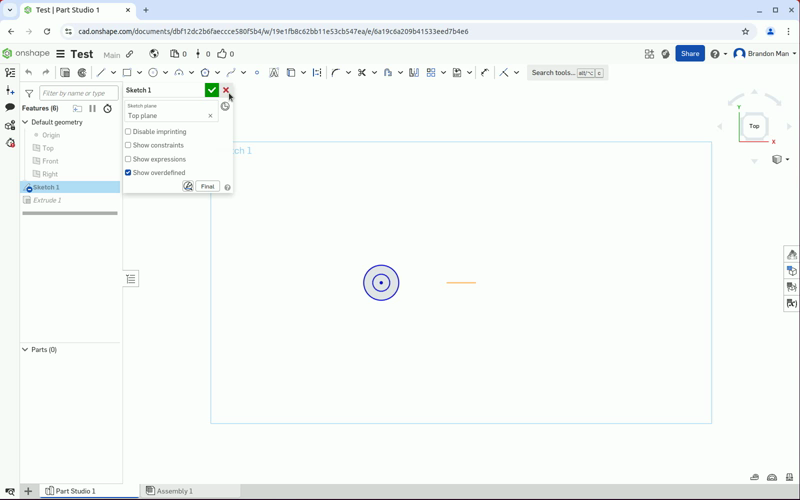
click(229, 92)
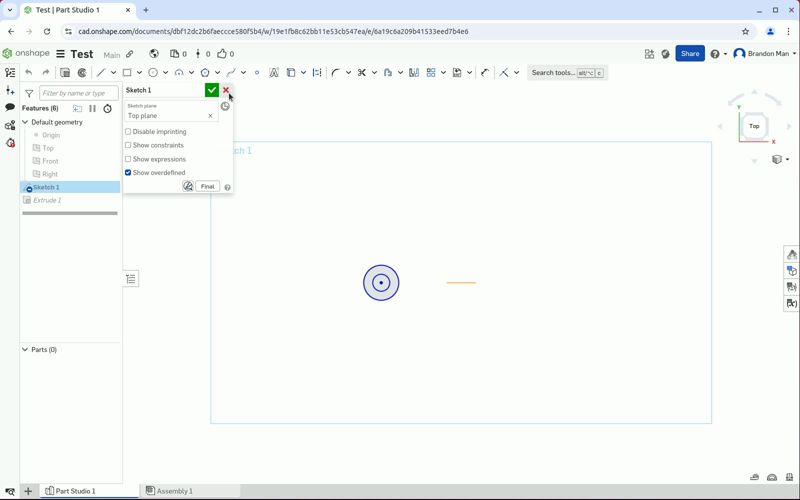
key(shift+s)
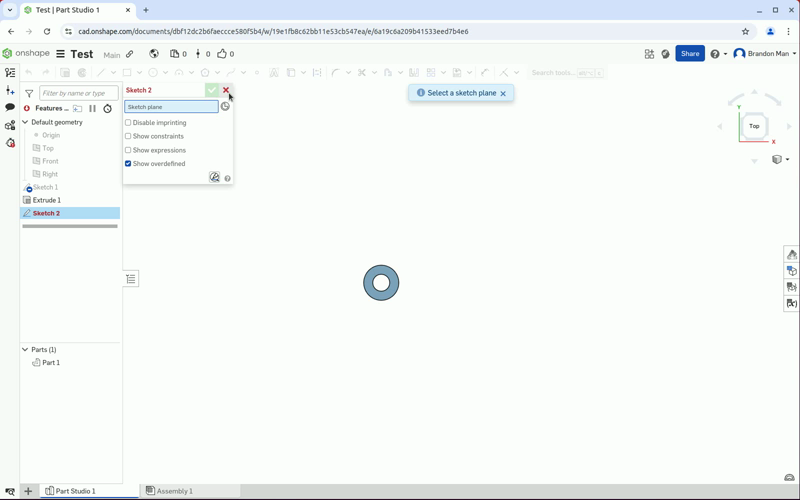
mouse_move(73, 150)
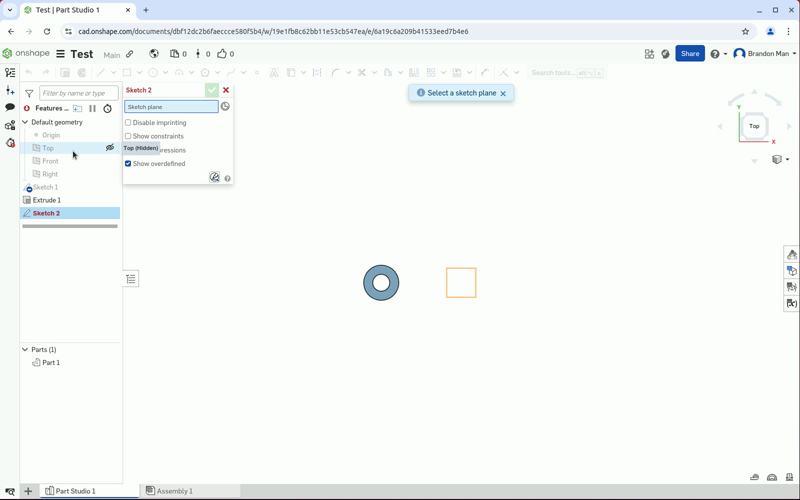
click(73, 150)
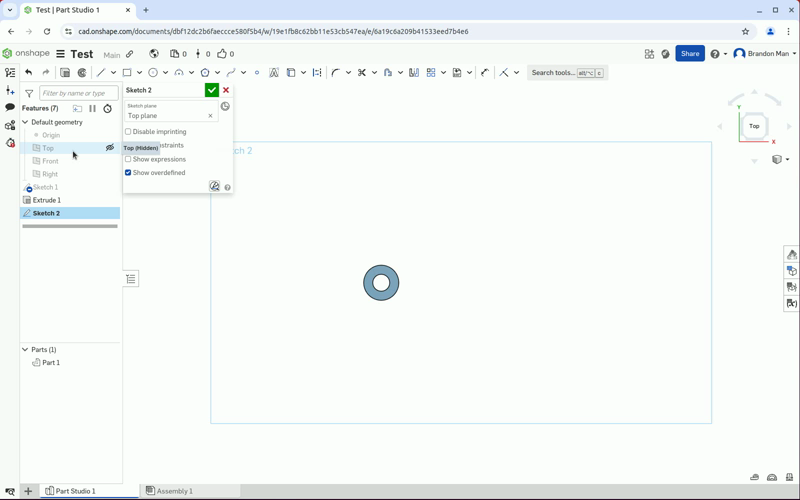
mouse_move(73, 352)
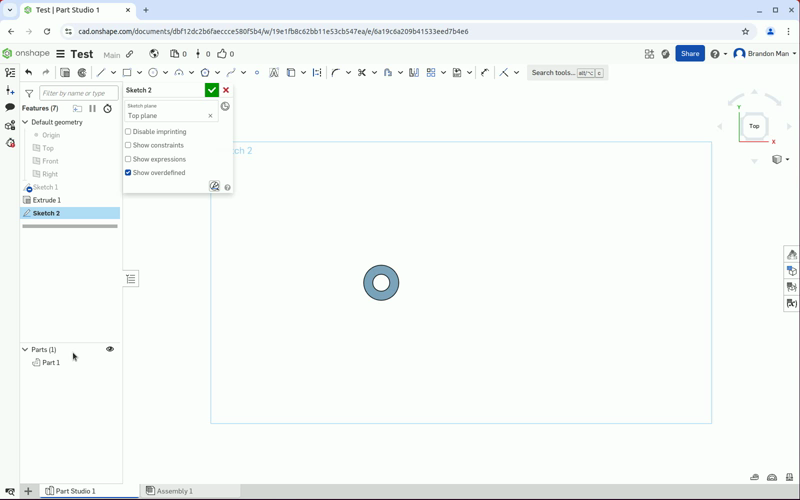
key(y)
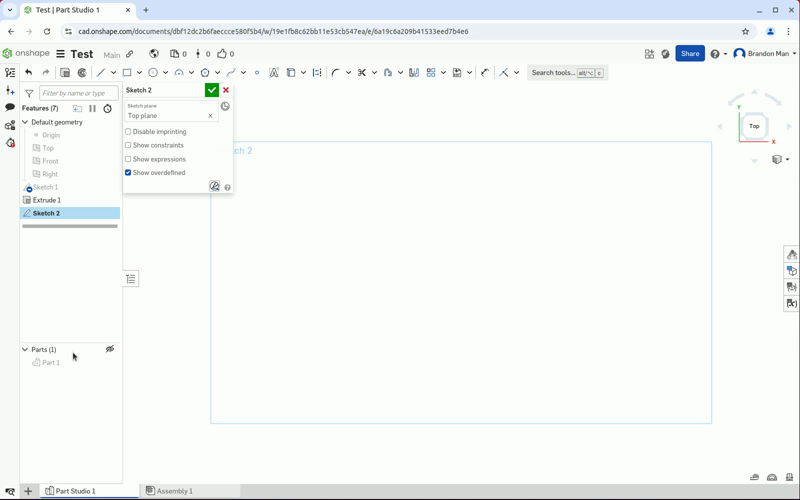
key(l)
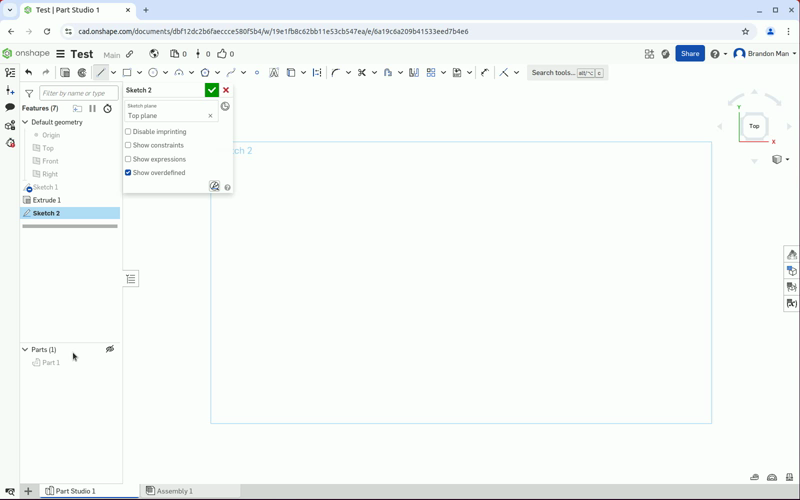
key_down(shift)
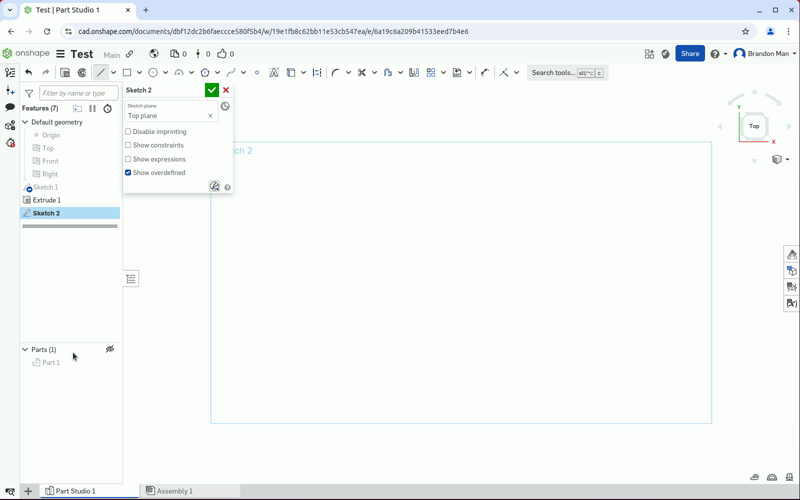
mouse_move(377, 299)
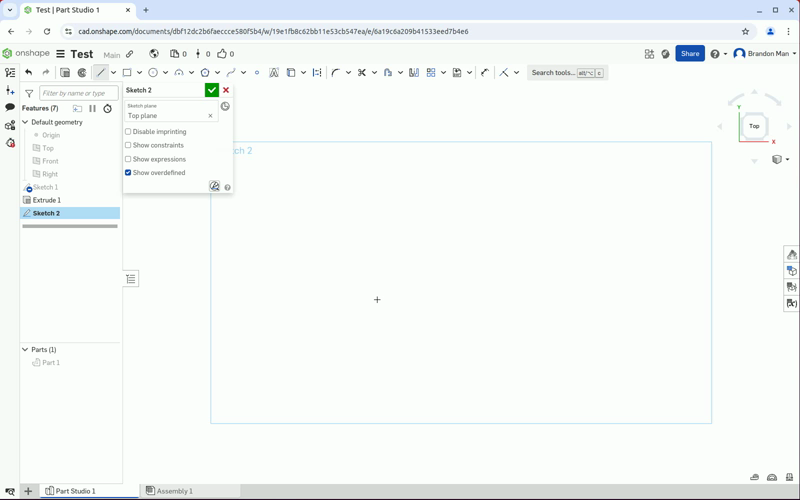
click(377, 299)
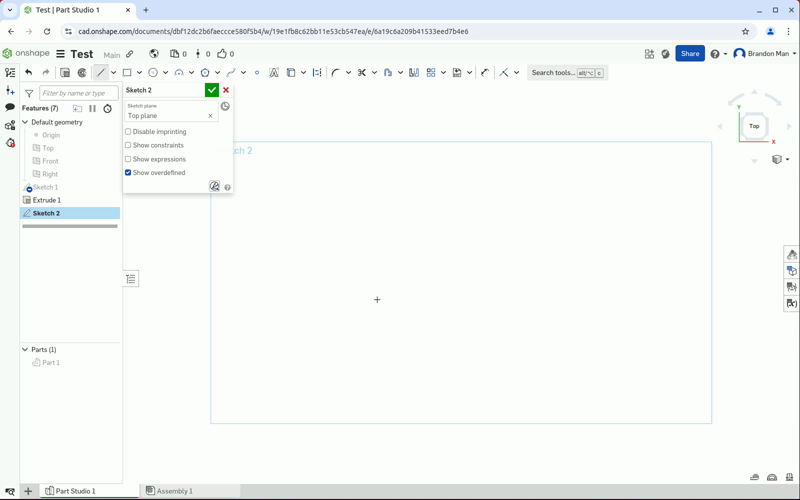
key_up(shift)
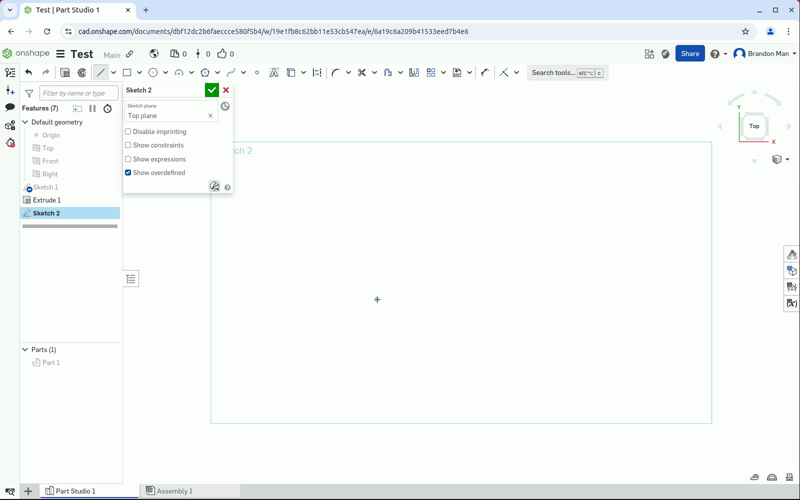
key_down(shift)
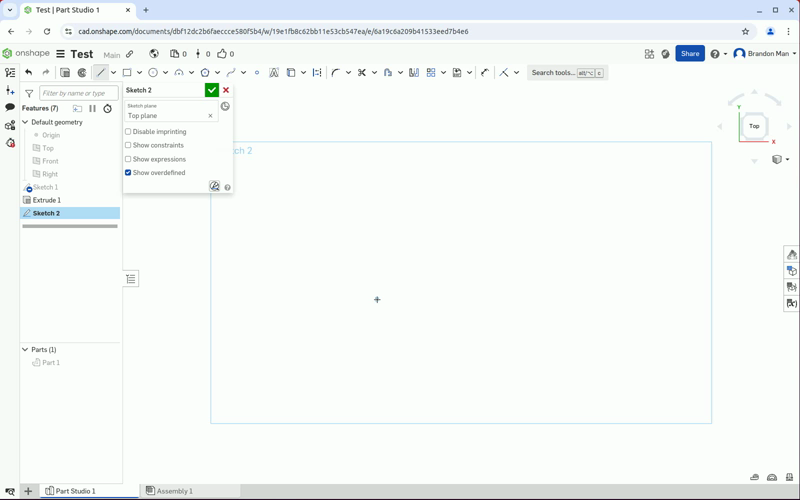
mouse_move(454, 316)
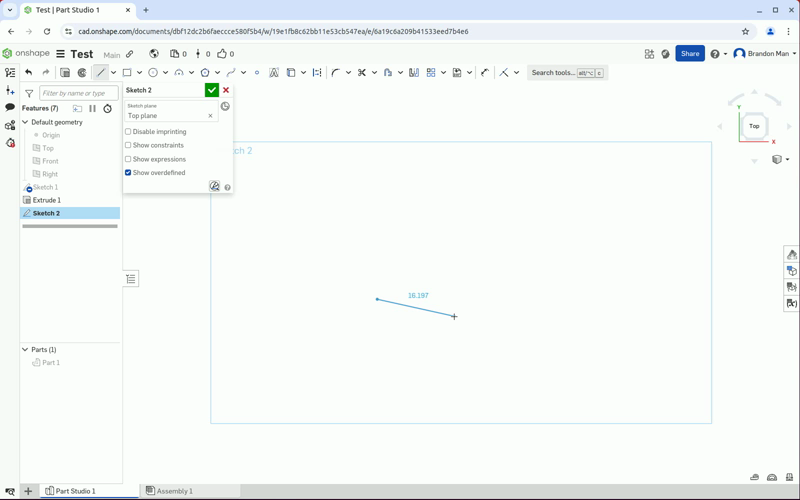
click(454, 316)
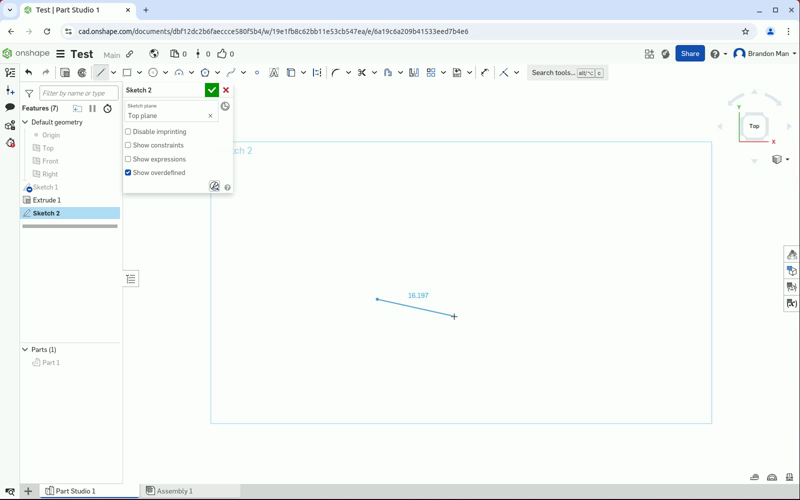
key_up(shift)
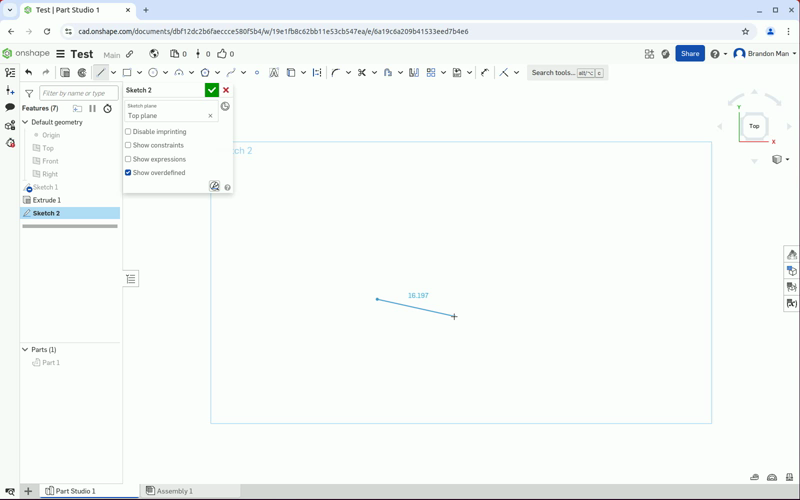
key(esc)
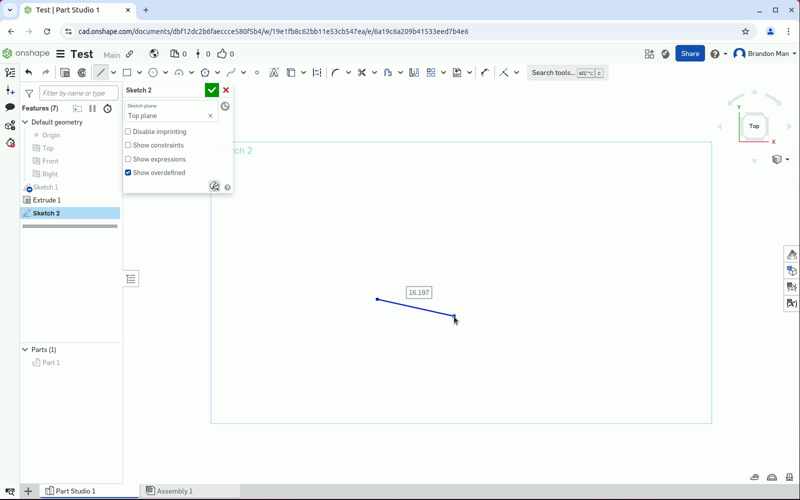
key(a)
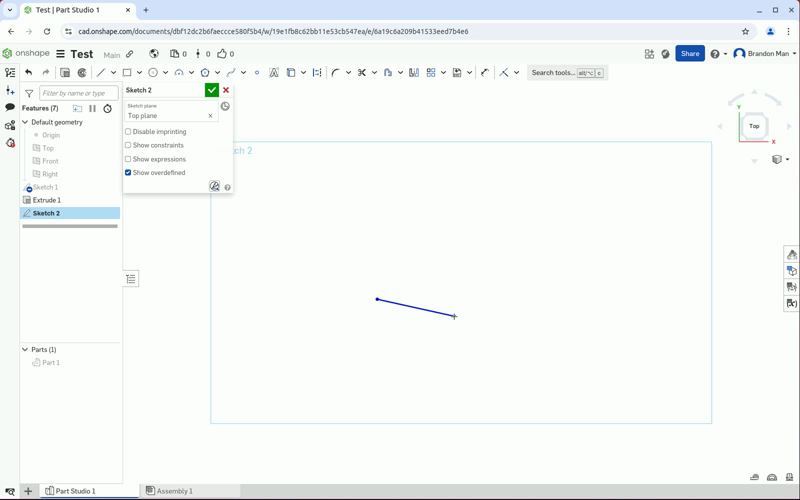
mouse_move(454, 316)
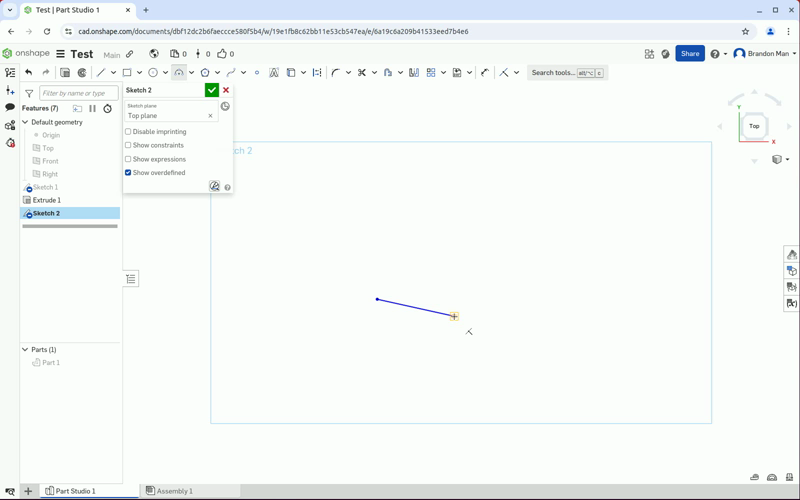
click(454, 316)
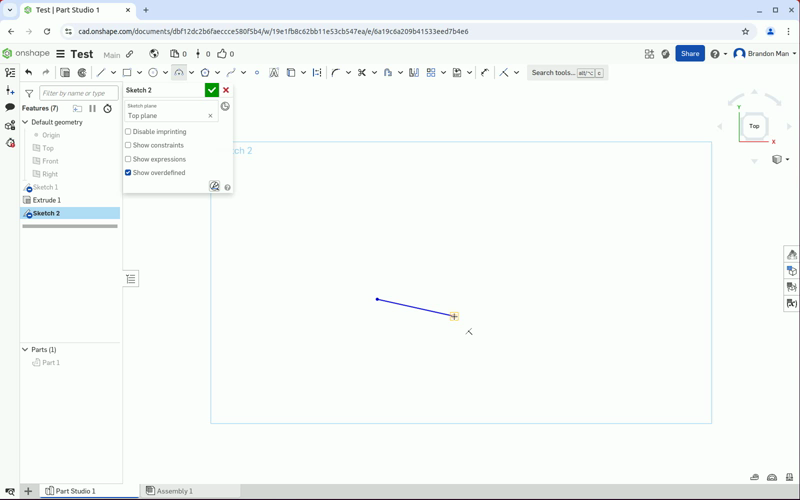
key_down(shift)
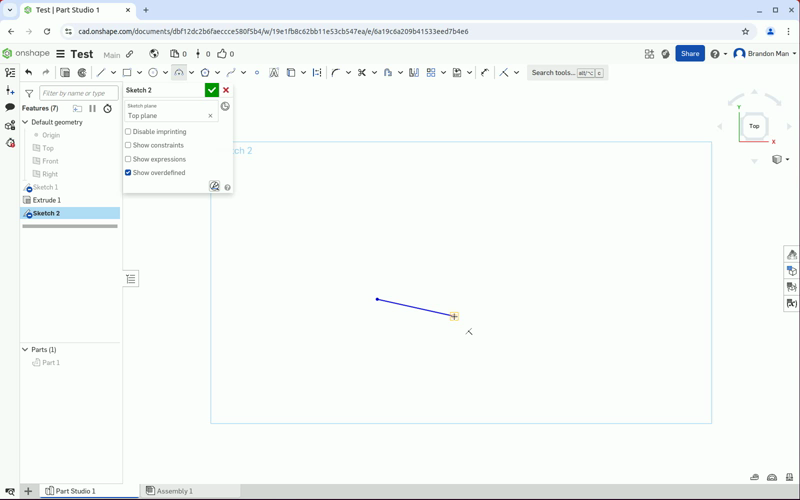
mouse_move(454, 249)
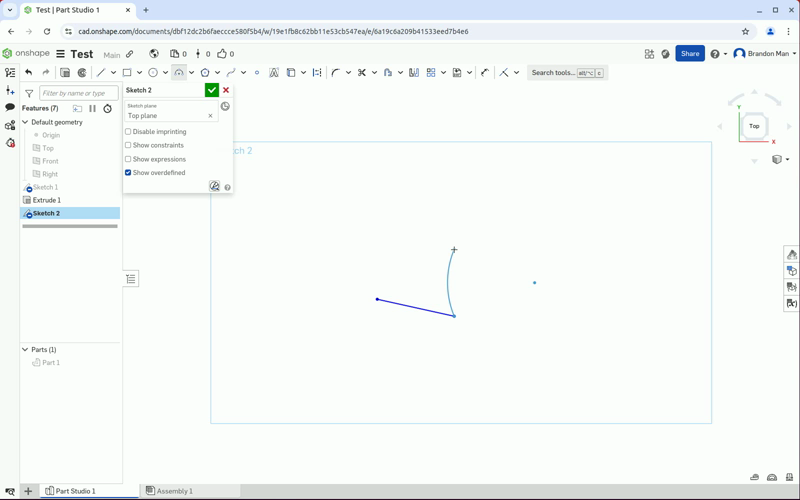
click(454, 249)
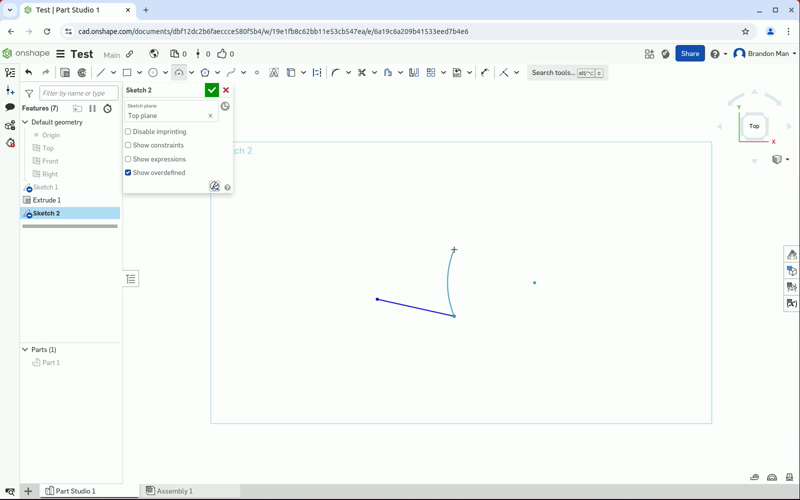
mouse_move(426, 282)
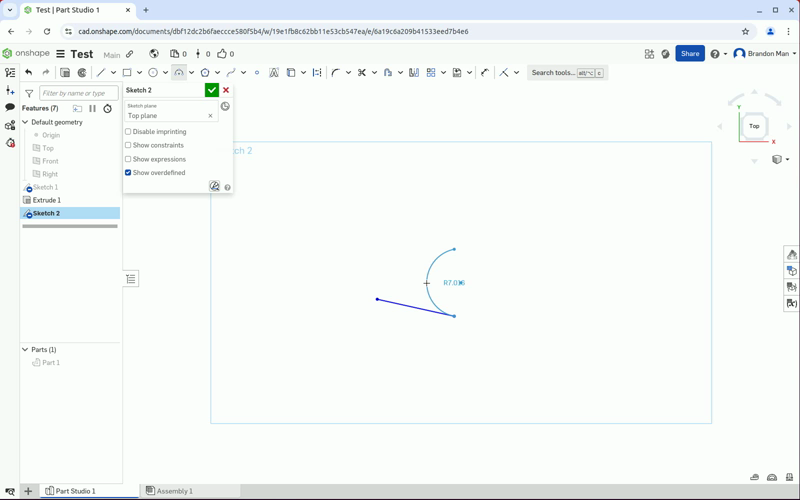
click(426, 282)
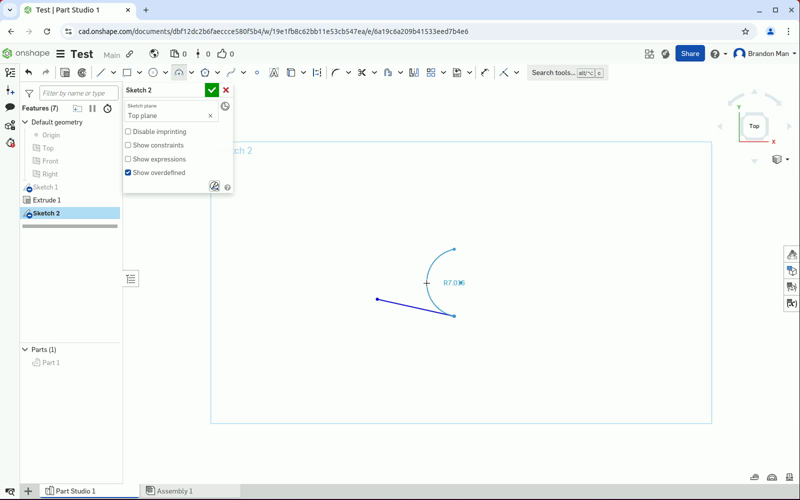
key_up(shift)
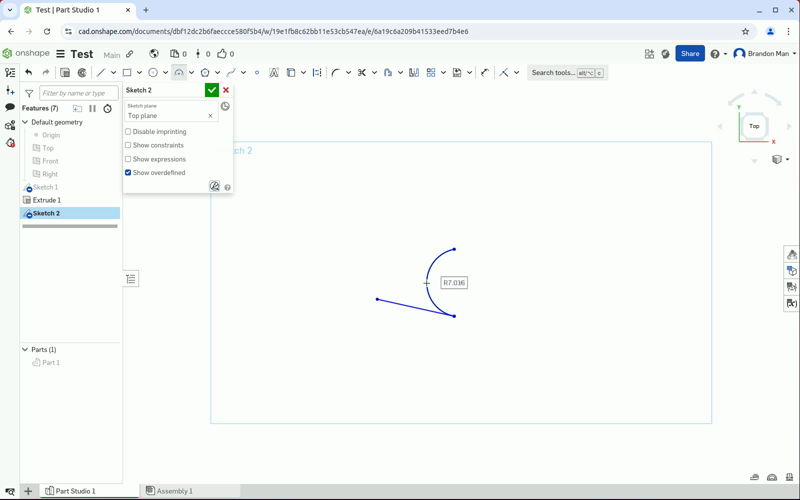
key(esc)
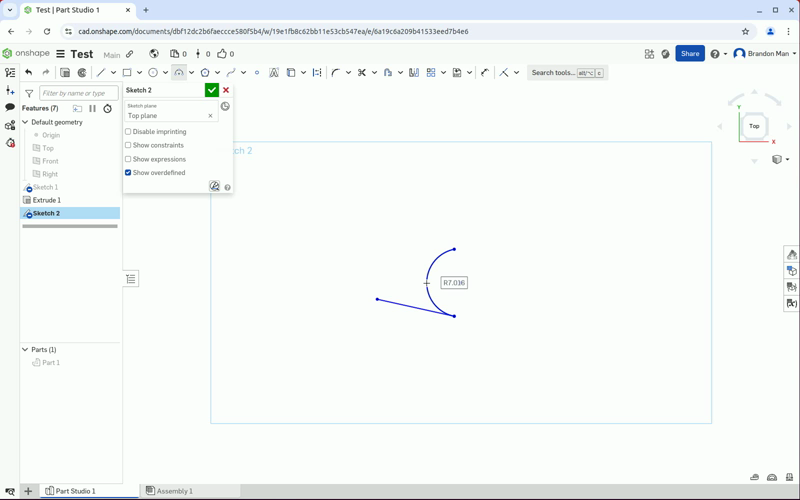
key(l)
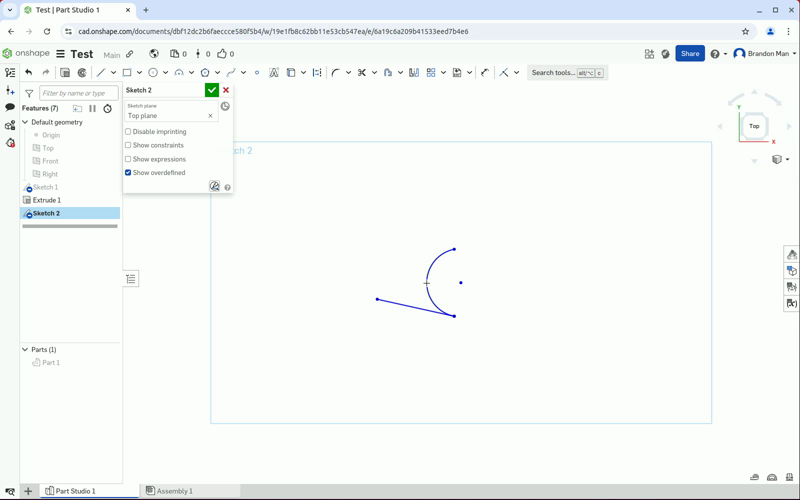
mouse_move(454, 249)
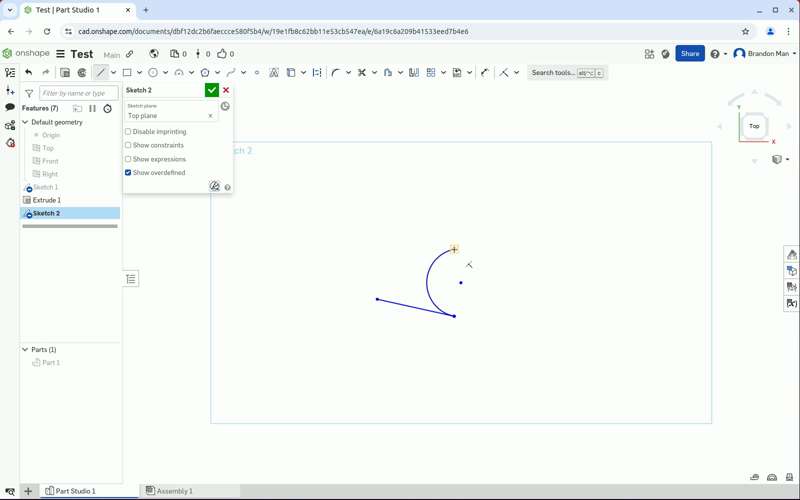
click(454, 249)
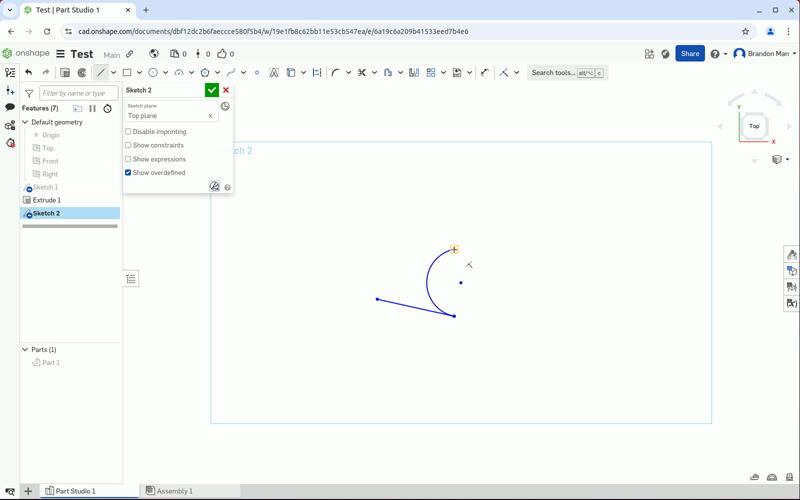
key_down(shift)
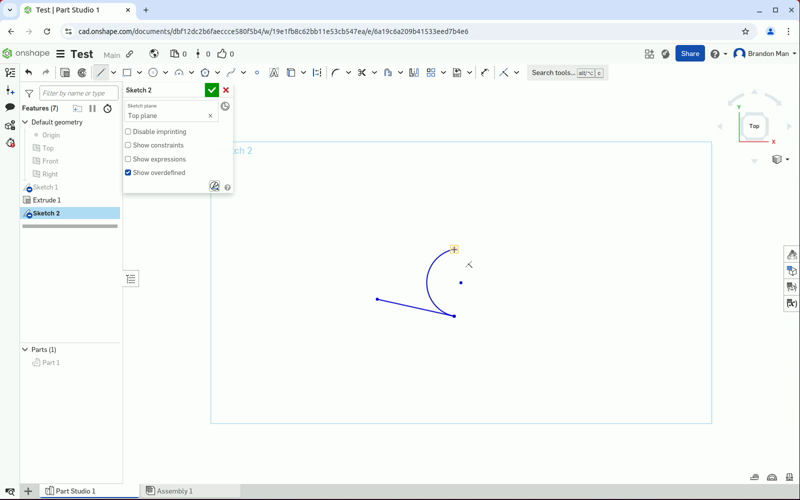
mouse_move(377, 266)
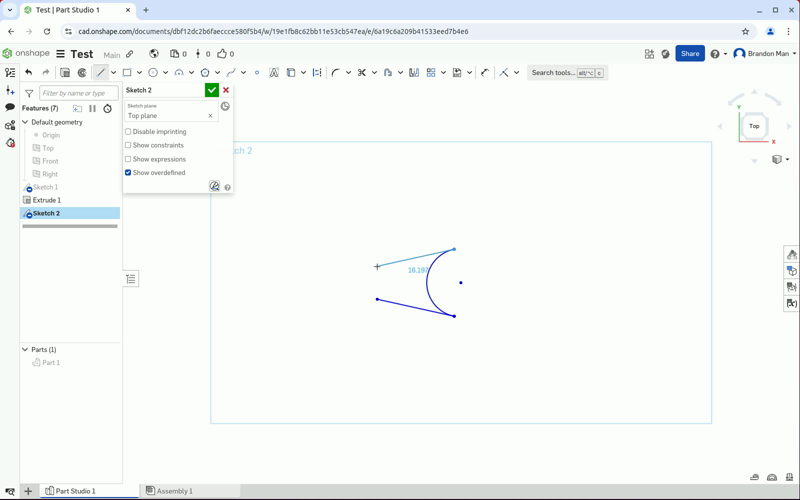
click(377, 266)
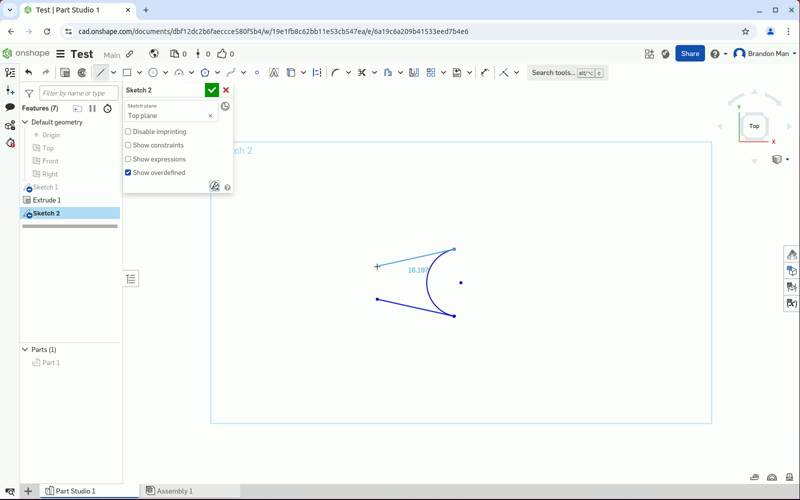
key_up(shift)
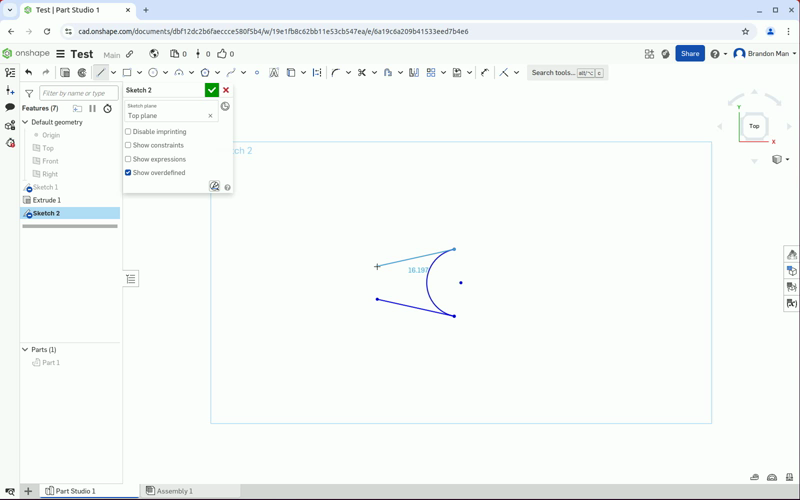
key(esc)
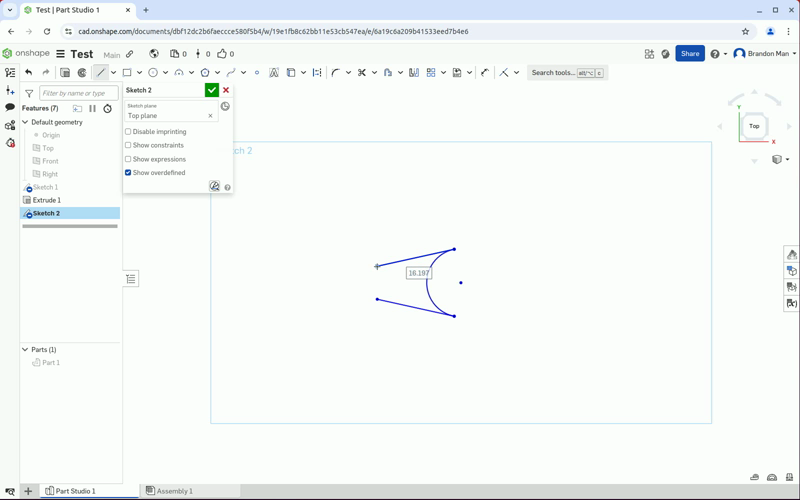
key(a)
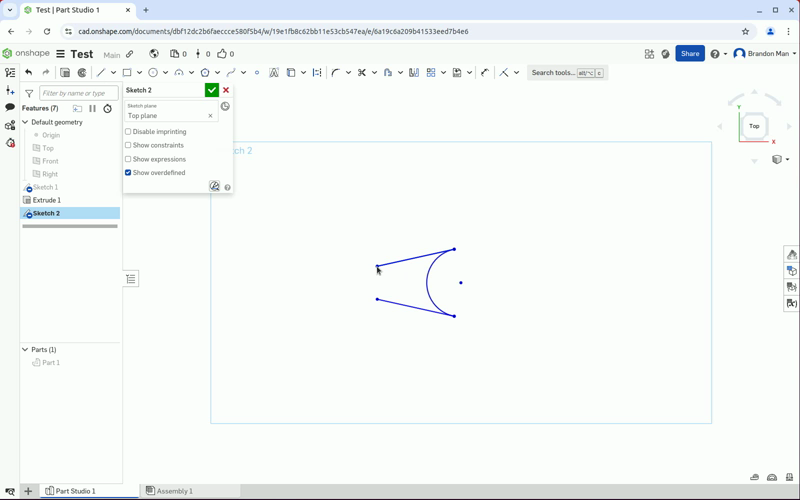
mouse_move(377, 266)
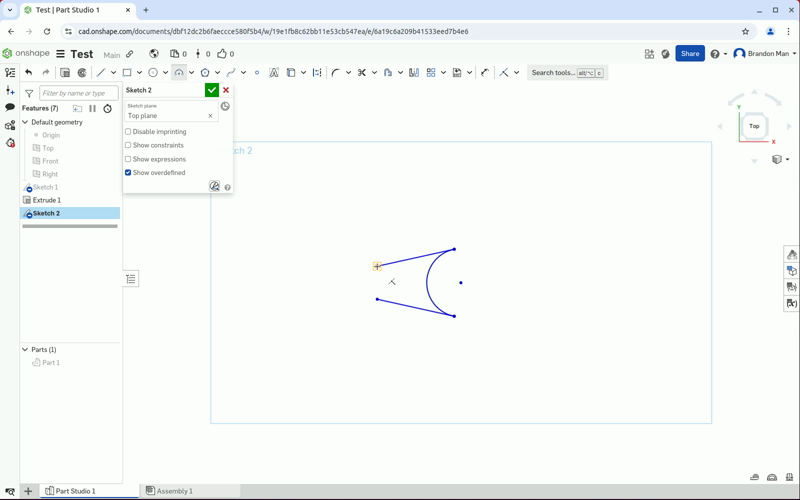
click(377, 266)
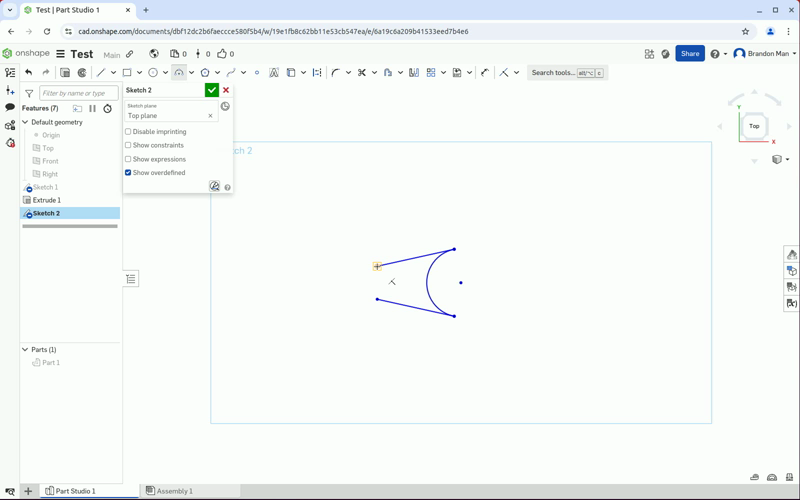
mouse_move(377, 299)
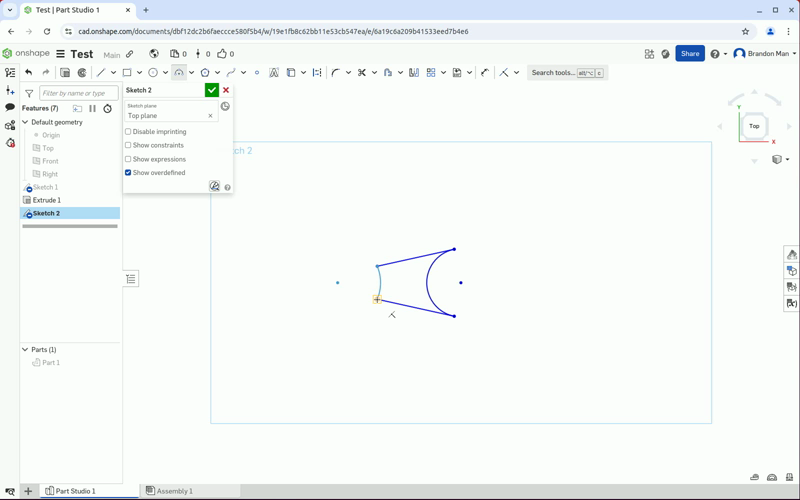
click(377, 299)
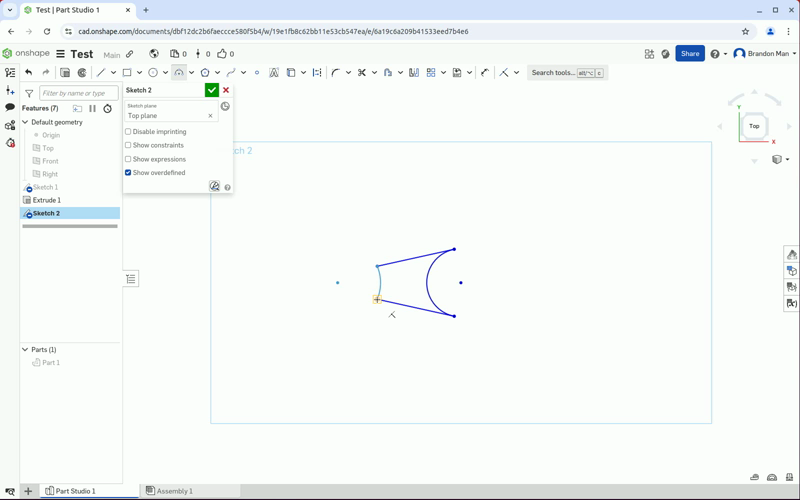
key_down(shift)
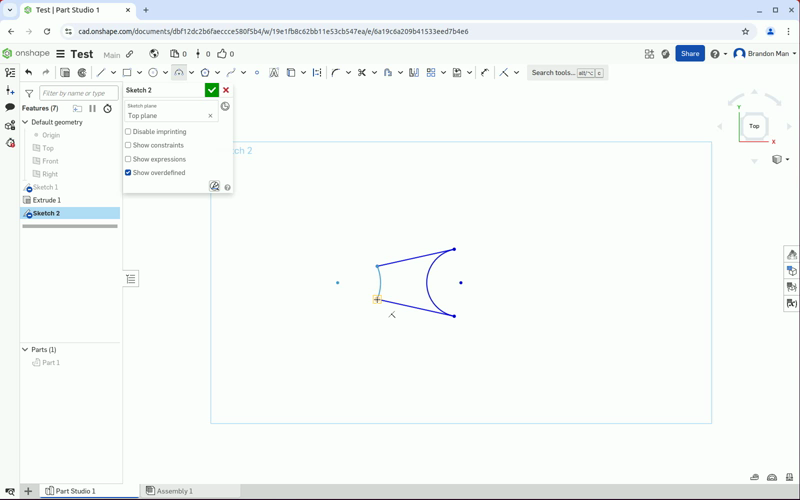
mouse_move(397, 282)
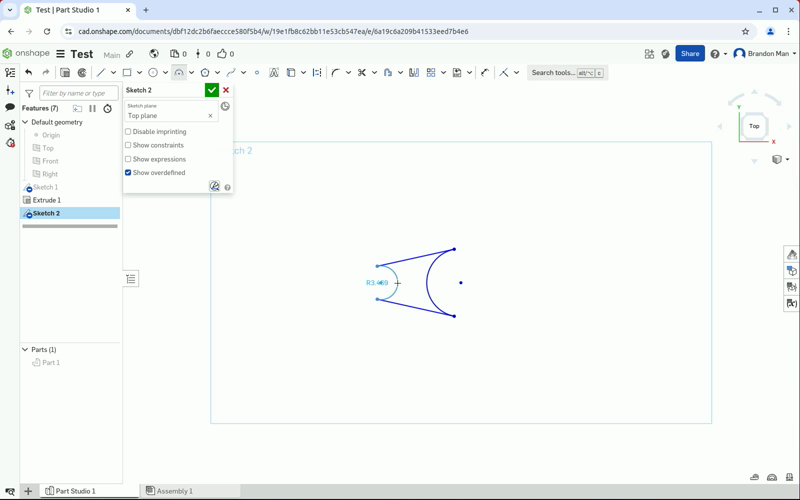
click(397, 282)
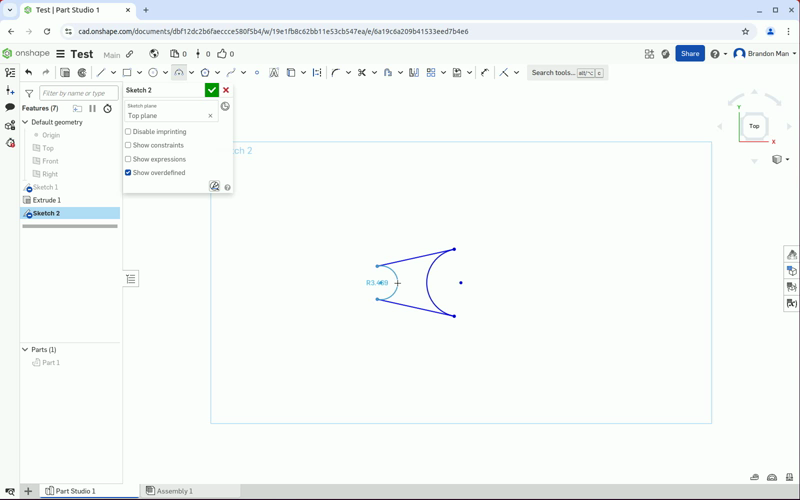
key_up(shift)
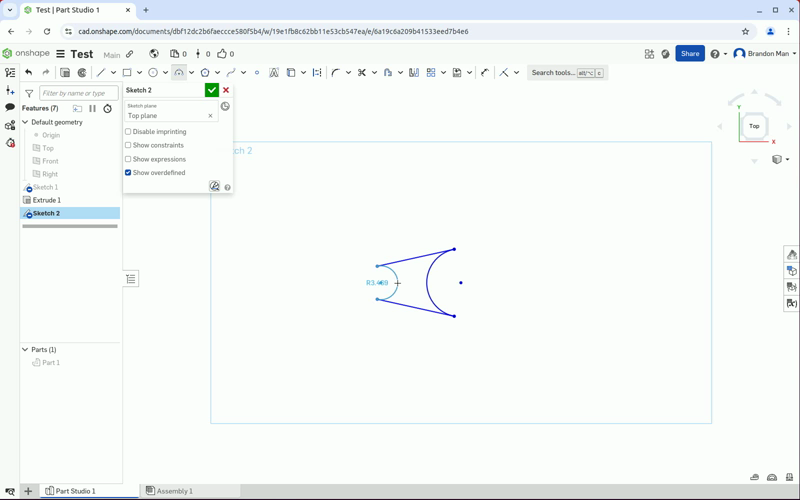
key(esc)
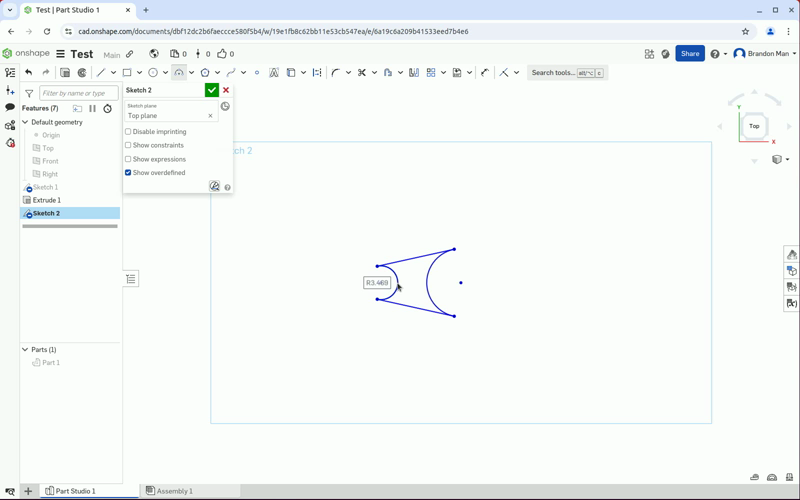
mouse_move(399, 286)
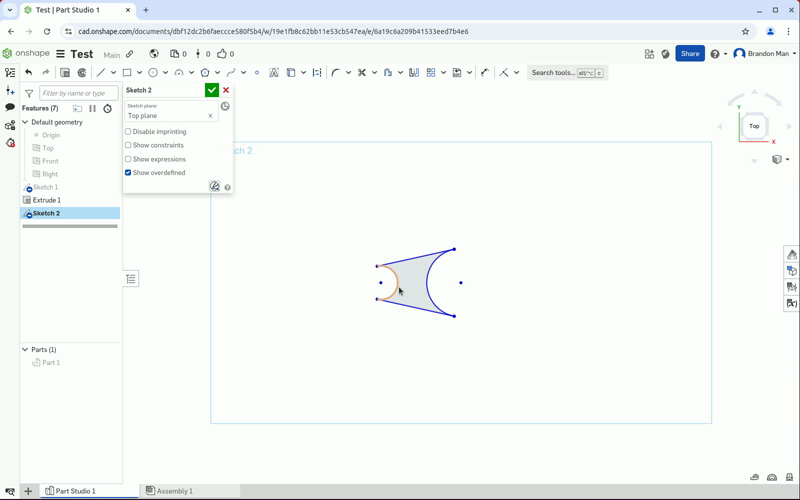
click(399, 286)
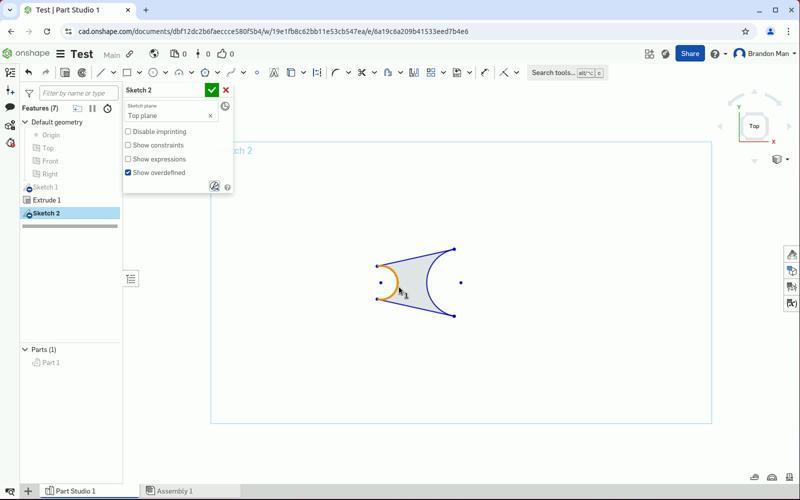
mouse_move(73, 352)
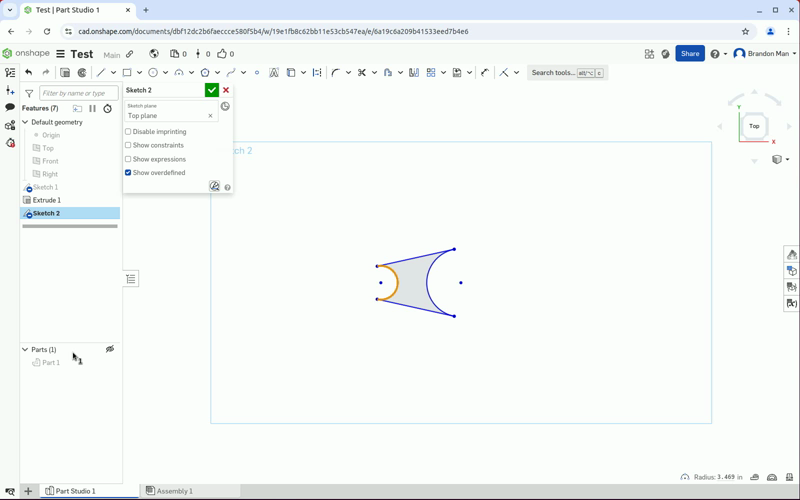
key(shift+y)
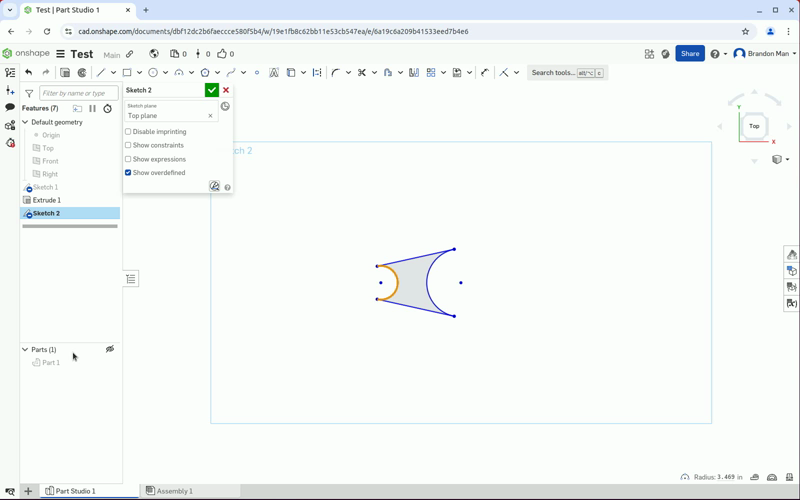
key(shift+e)
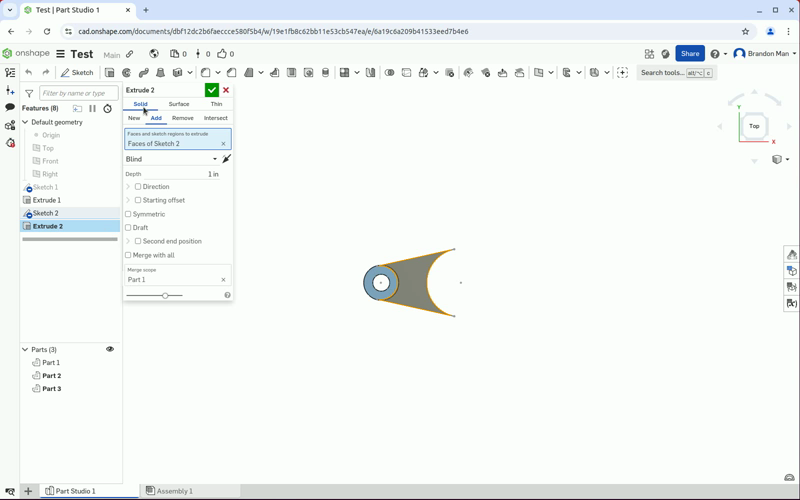
mouse_move(143, 106)
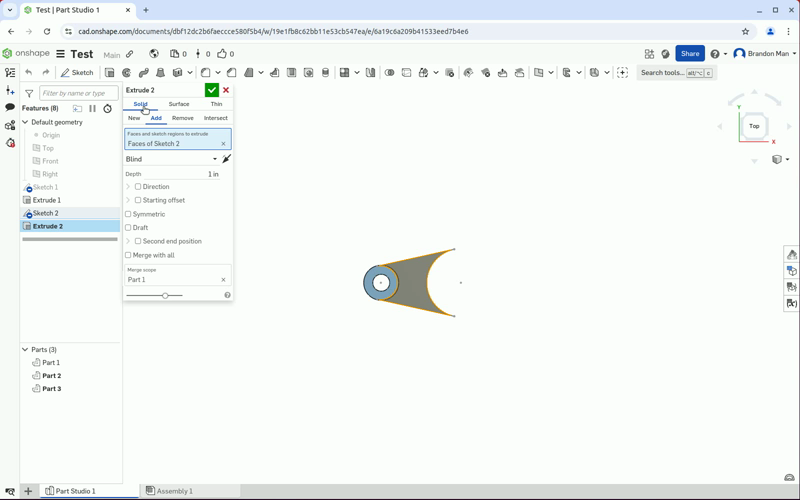
click(143, 106)
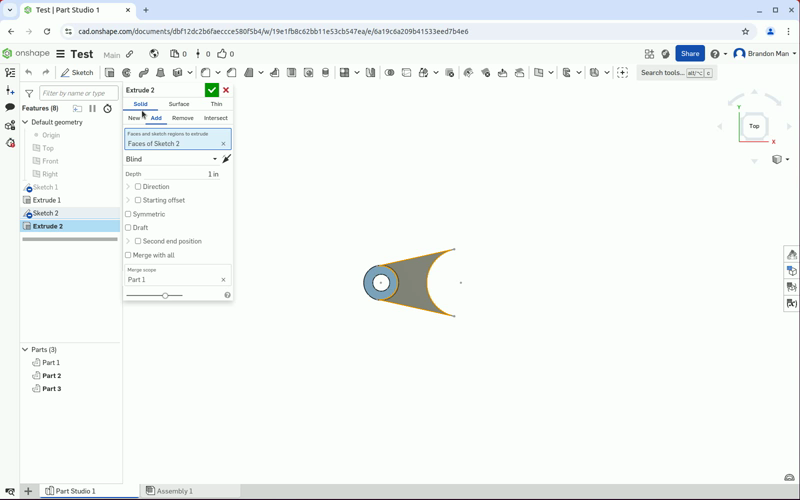
mouse_move(137, 120)
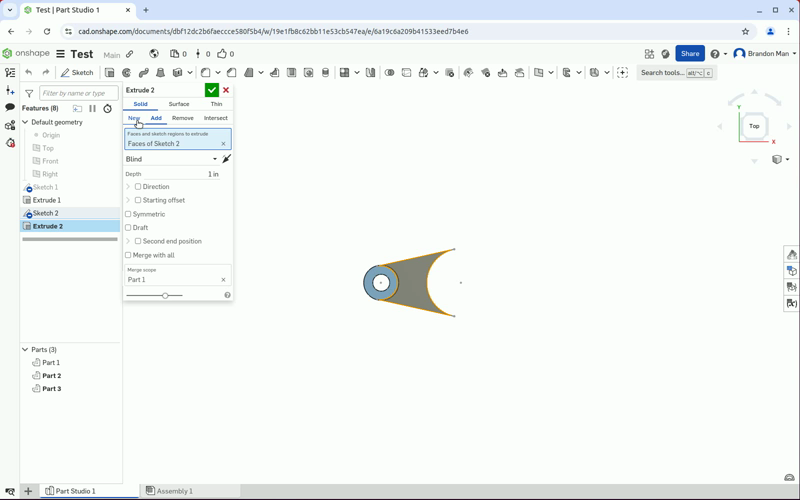
click(137, 120)
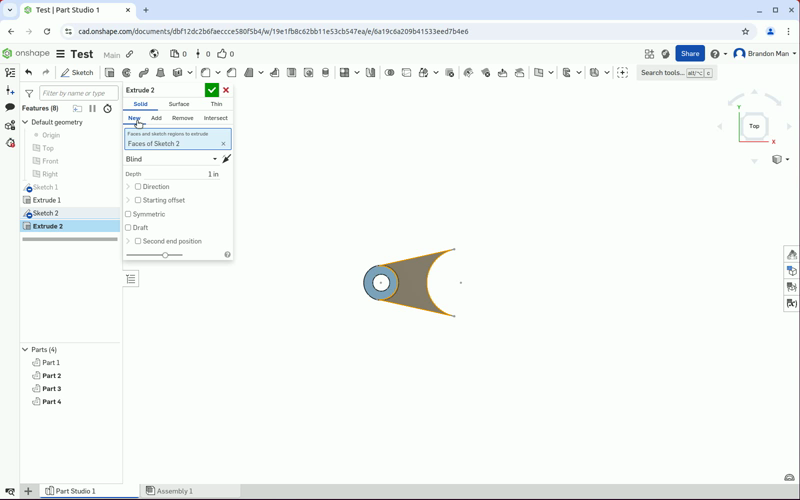
key(tab, 4)
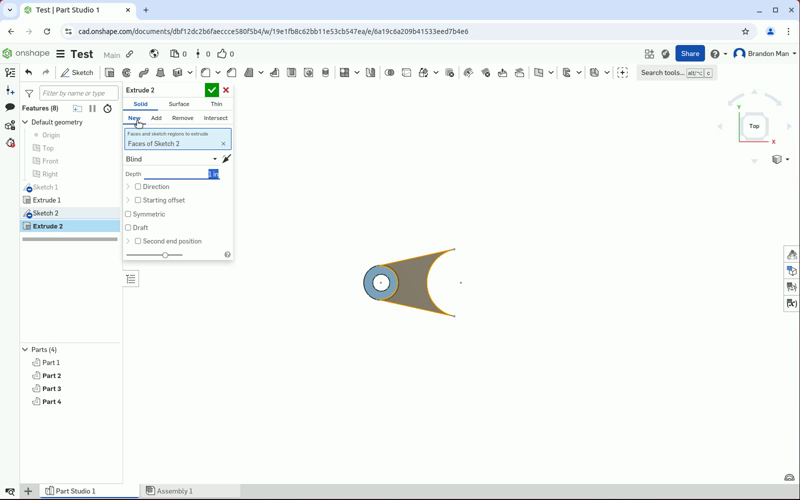
text(5.777)
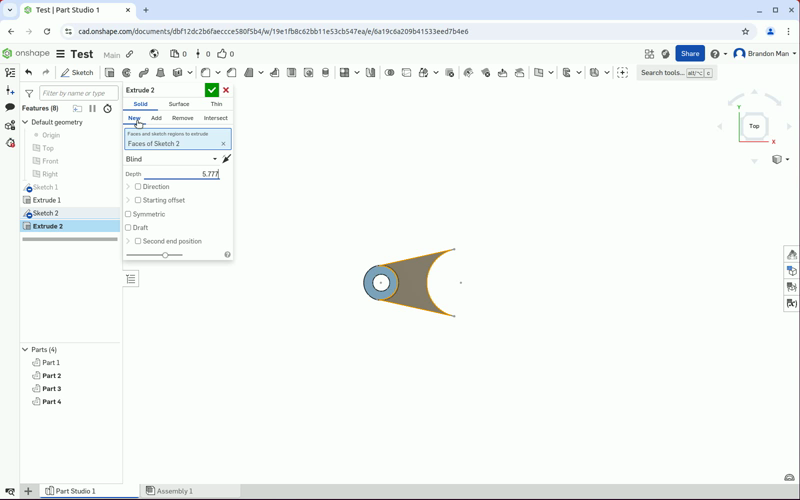
key(enter)
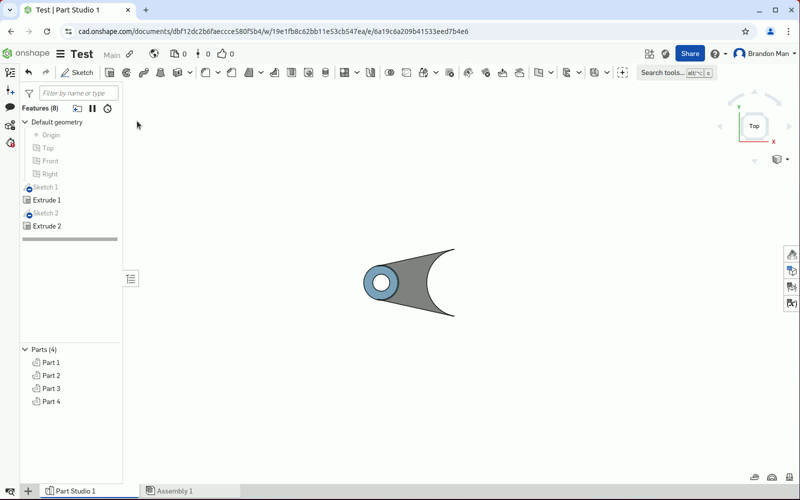
key(shift+h)
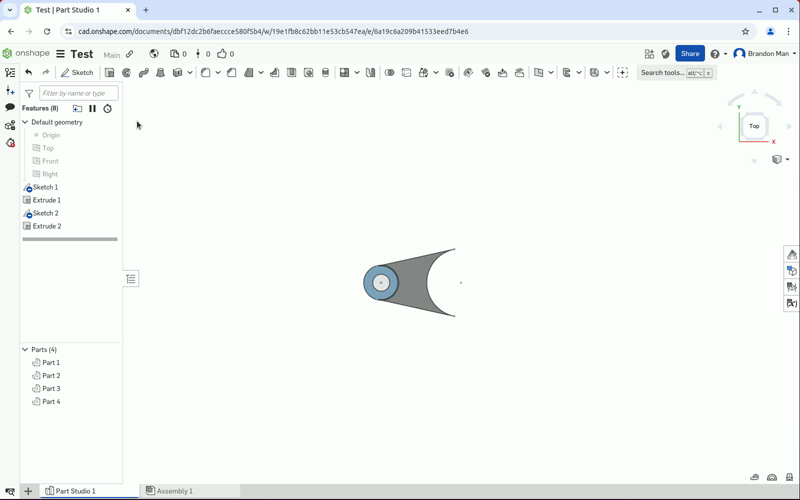
key(shift+h)
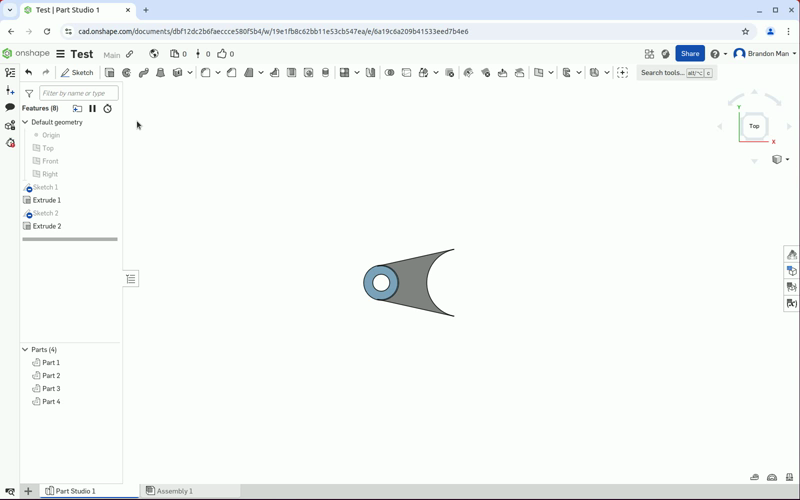
mouse_move(73, 189)
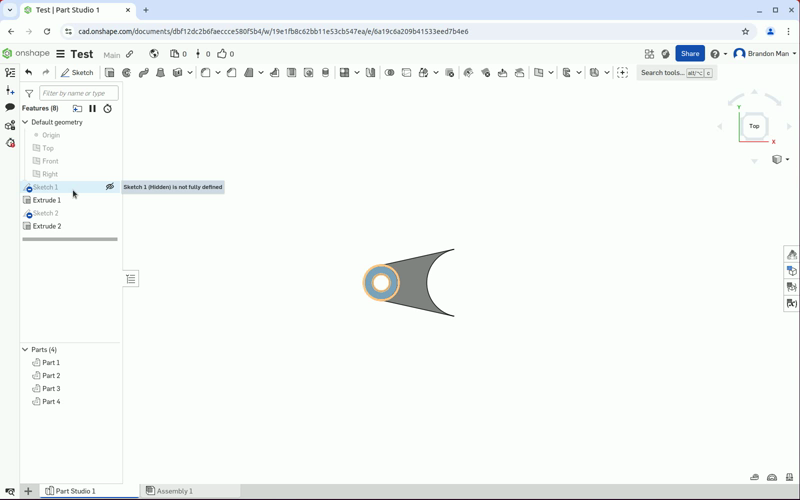
click(73, 189)
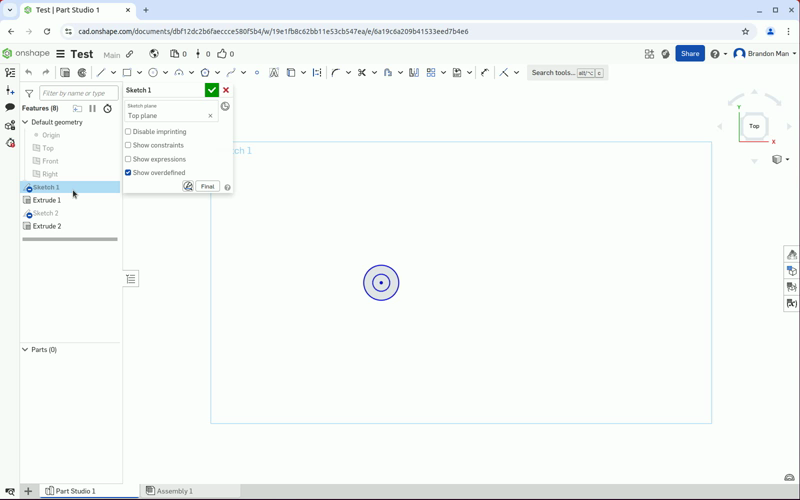
mouse_move(229, 92)
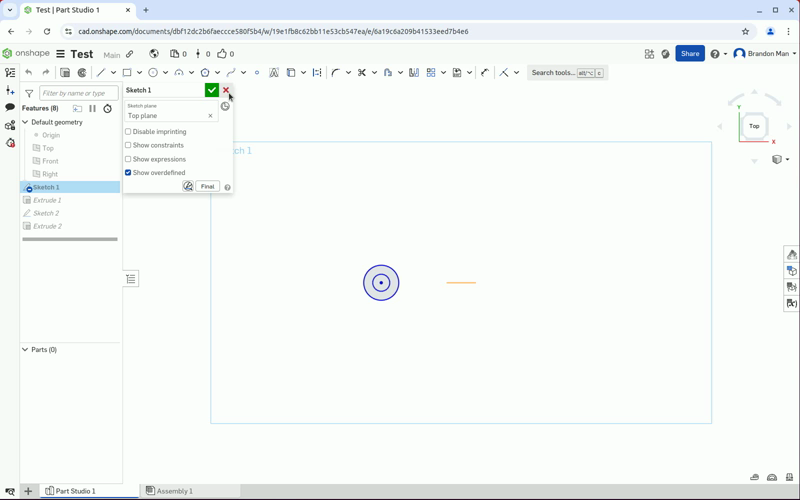
click(229, 92)
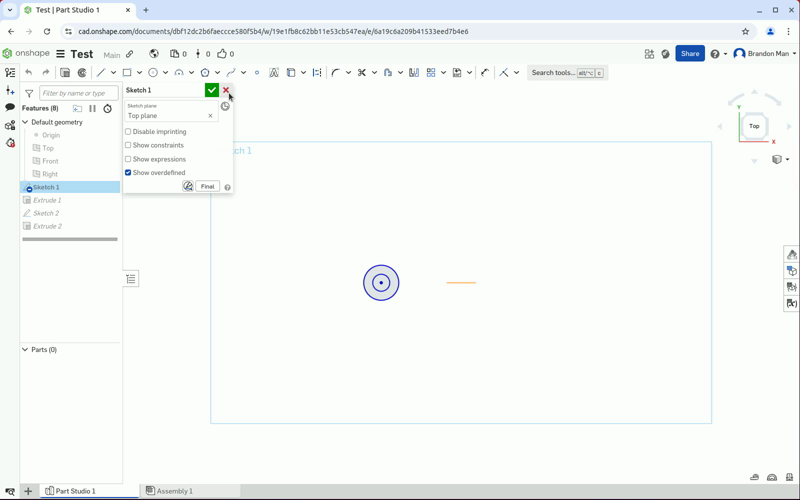
key(shift+s)
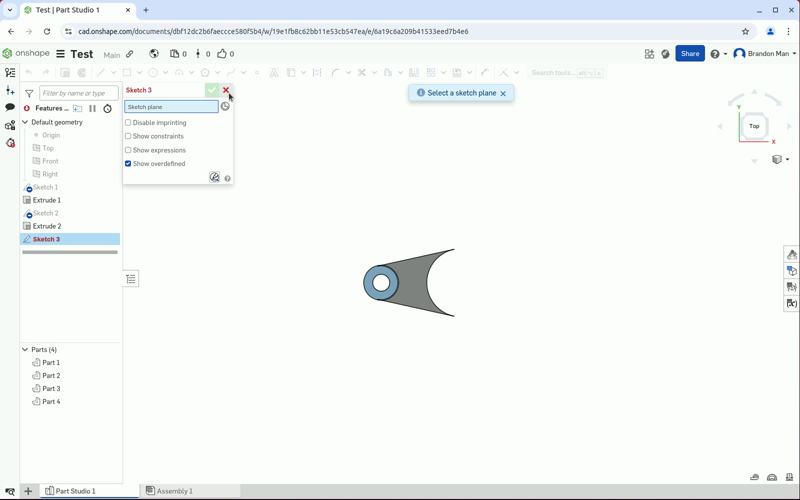
mouse_move(73, 150)
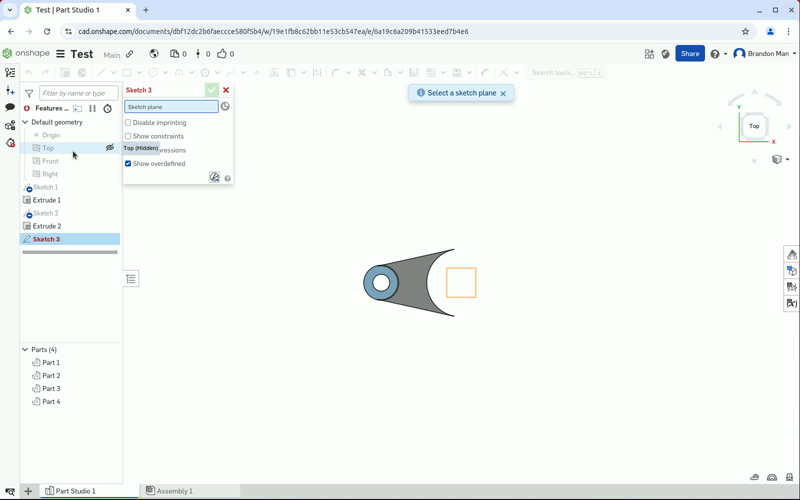
click(73, 150)
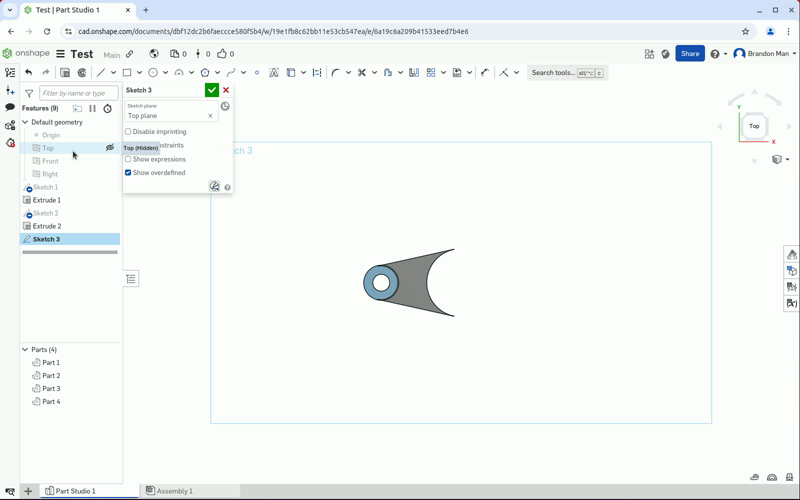
mouse_move(73, 352)
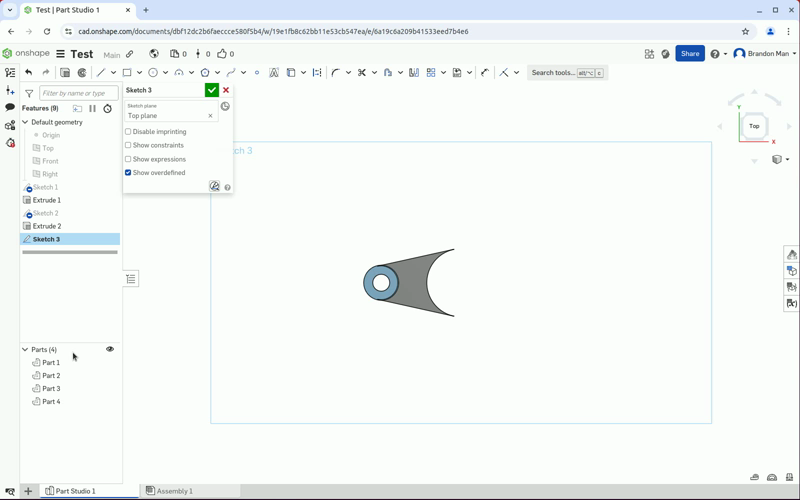
key(y)
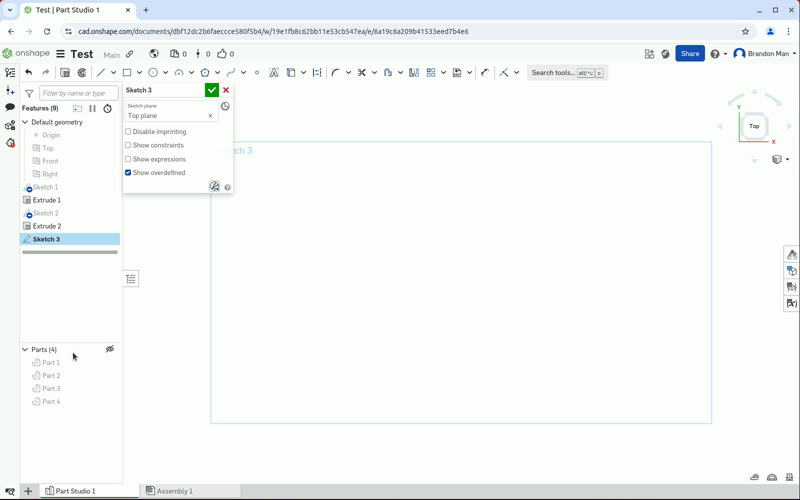
key(c)
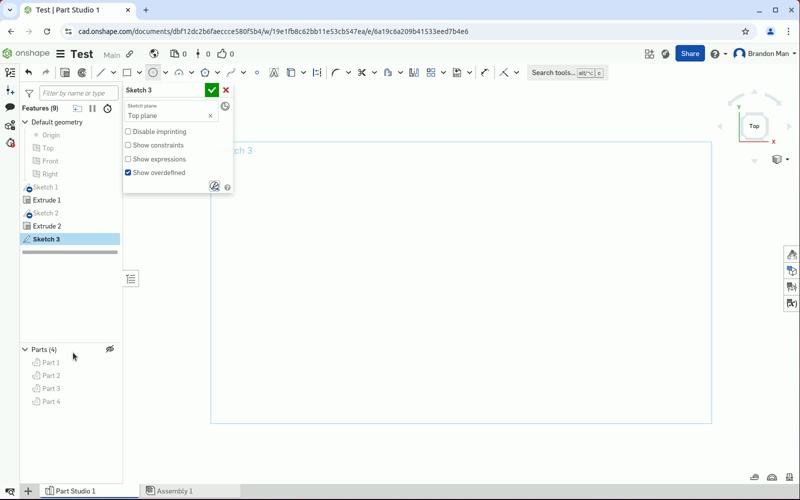
key_down(shift)
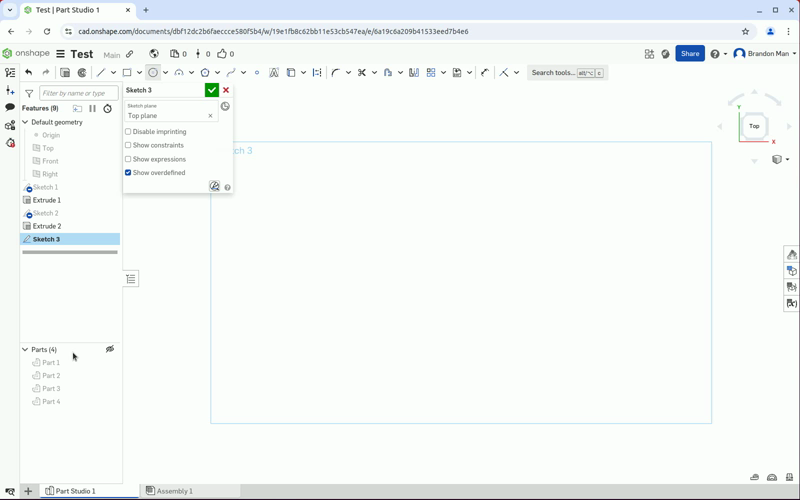
mouse_move(461, 282)
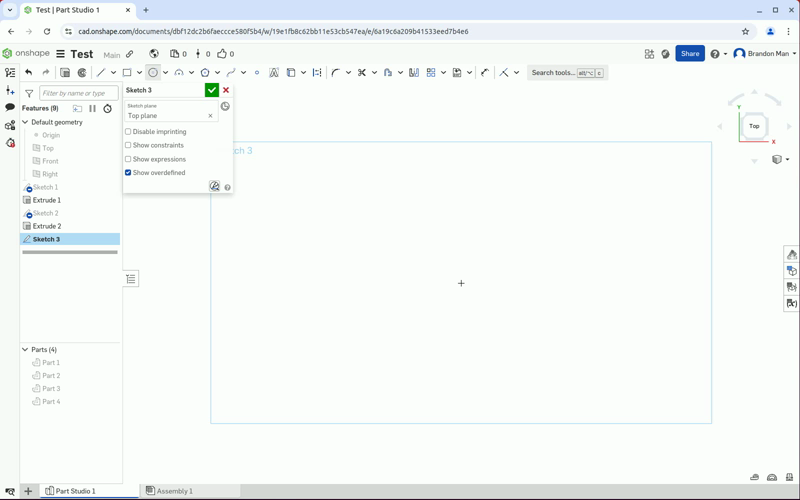
click(461, 282)
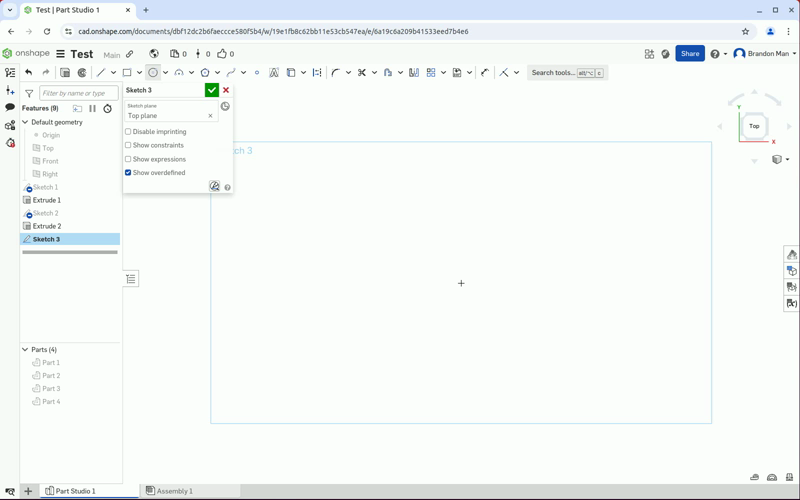
key_up(shift)
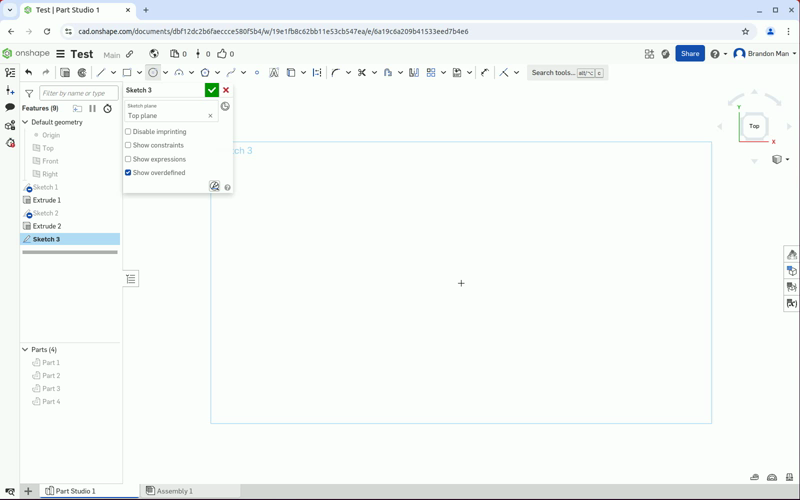
mouse_move(495, 282)
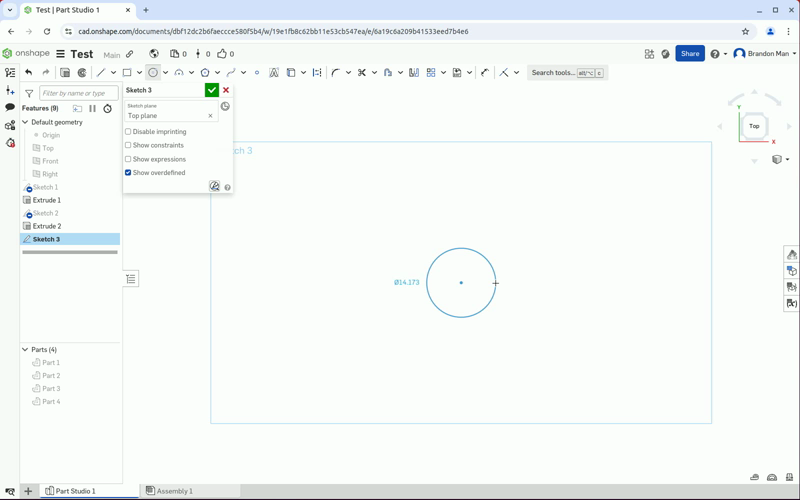
click(495, 282)
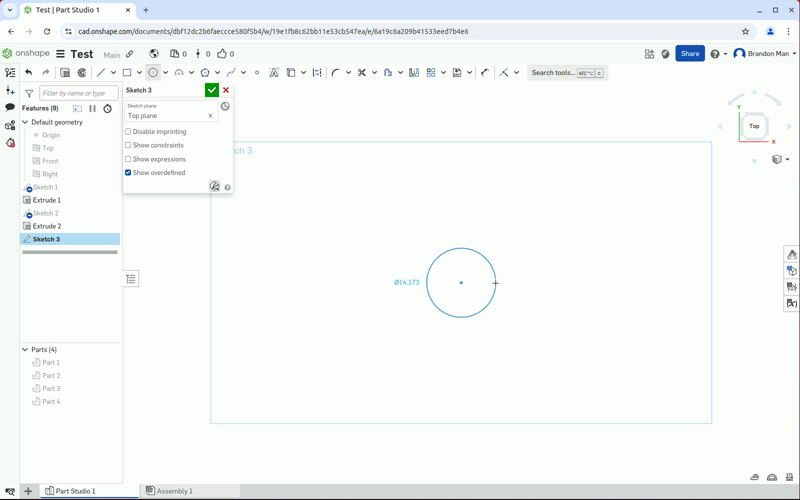
key(esc)
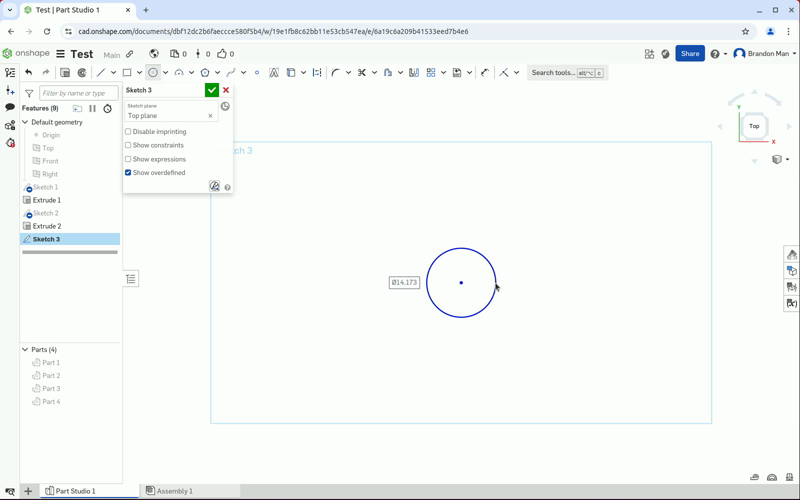
mouse_move(450, 258)
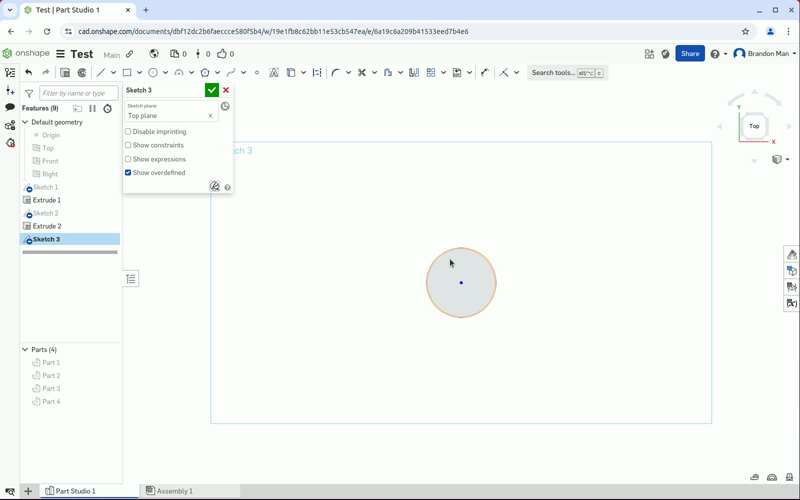
click(450, 258)
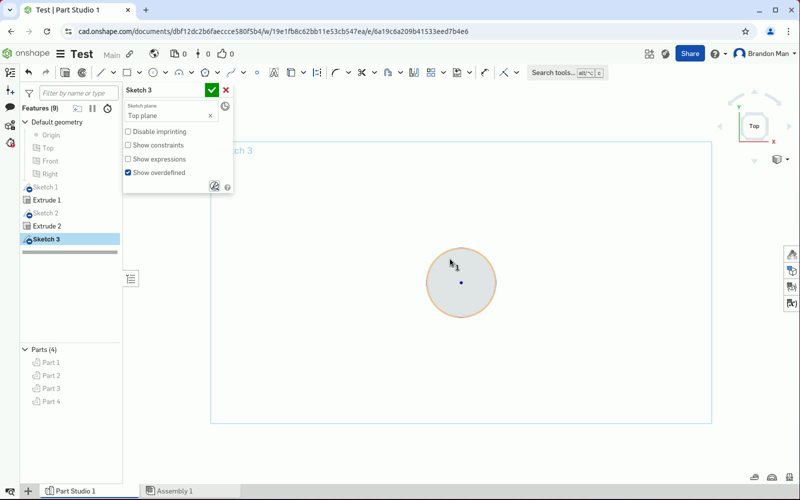
mouse_move(73, 352)
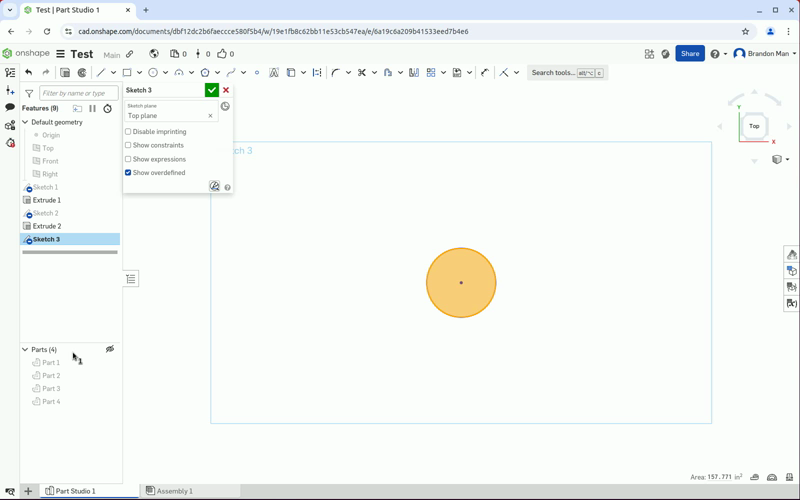
key(shift+y)
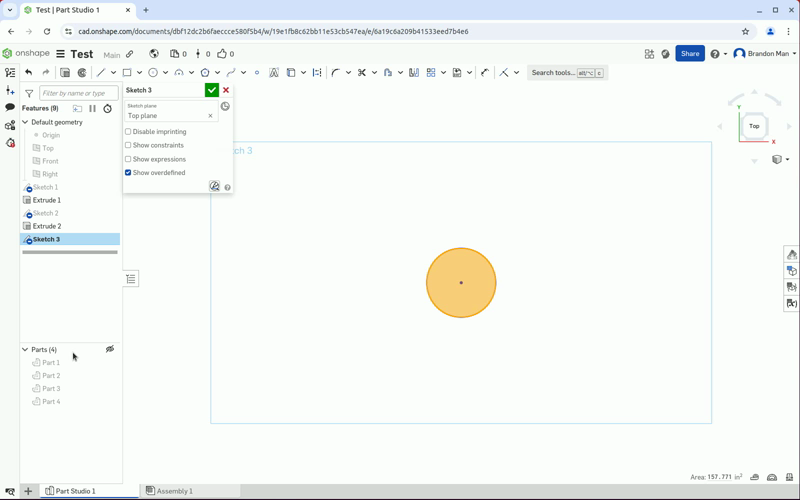
key(shift+e)
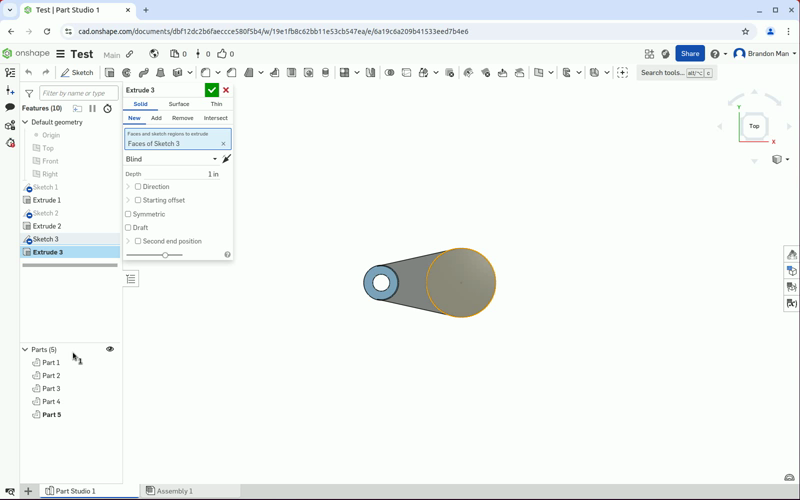
mouse_move(143, 106)
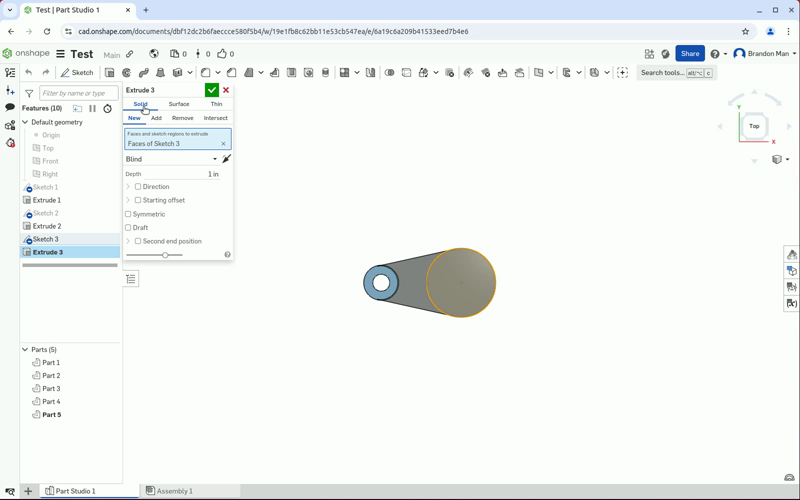
click(143, 106)
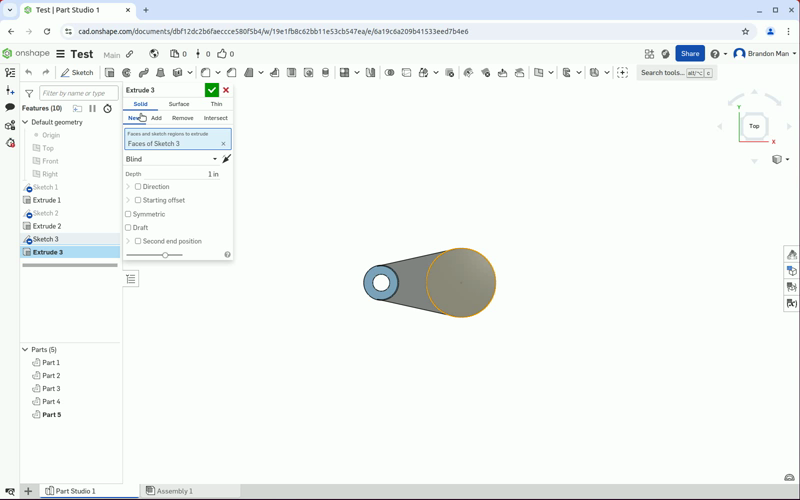
mouse_move(137, 120)
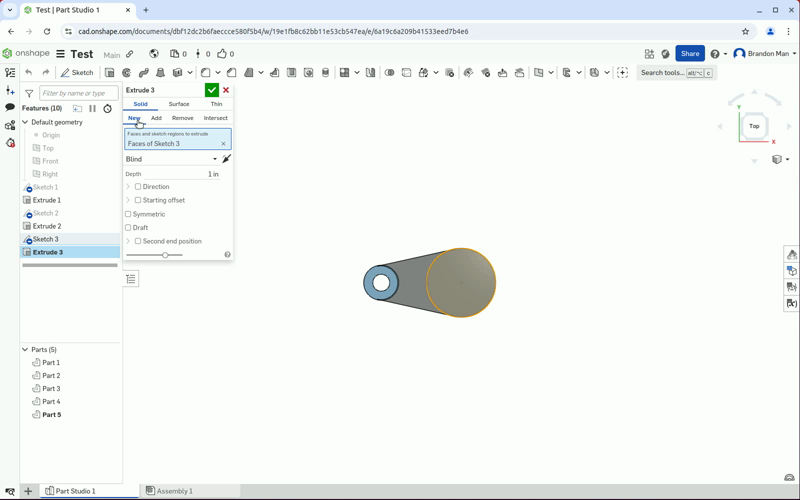
click(137, 120)
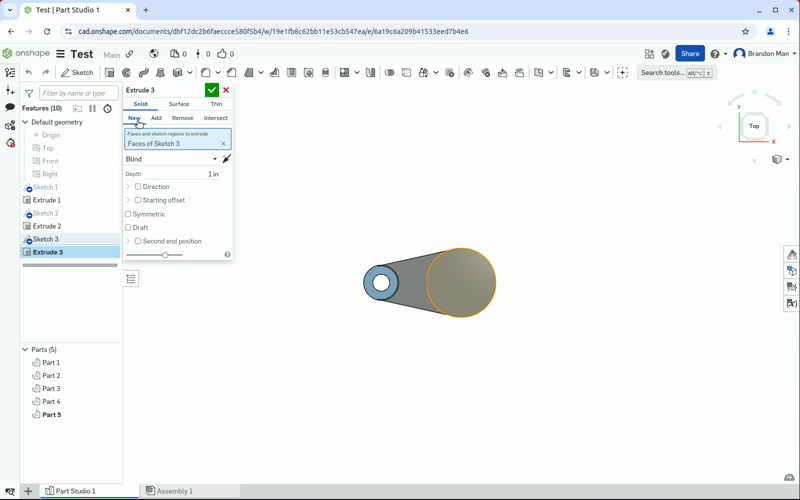
key(tab, 4)
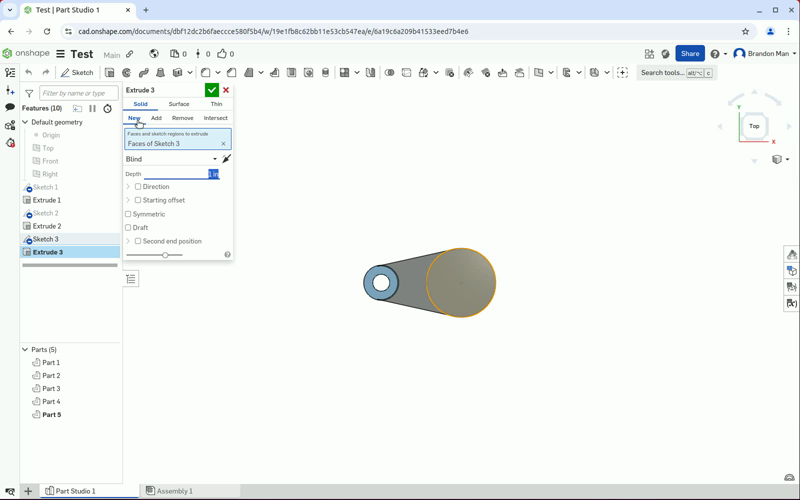
text(5.777)
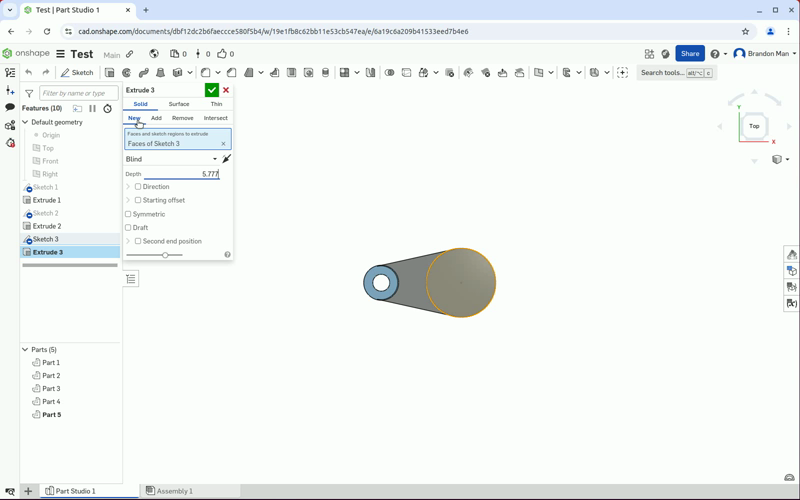
key(enter)
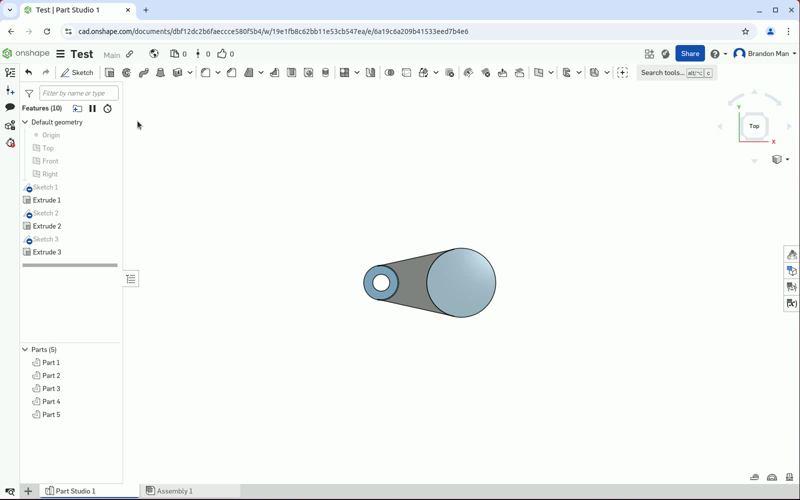
key(shift+h)
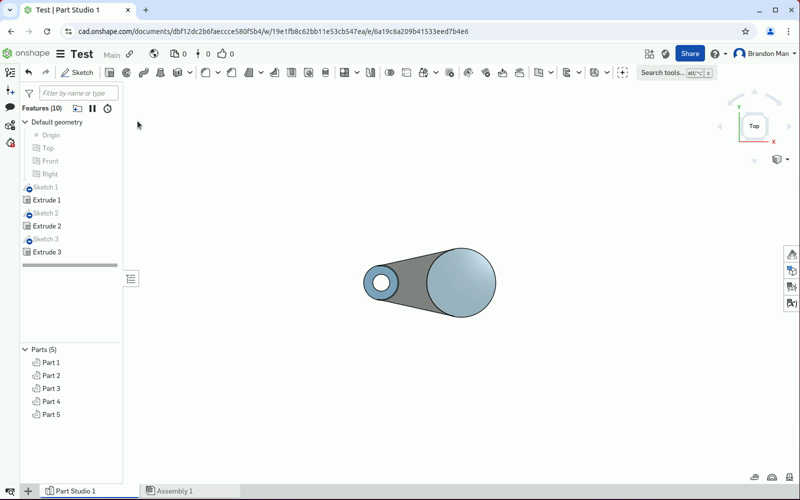
key(shift+h)
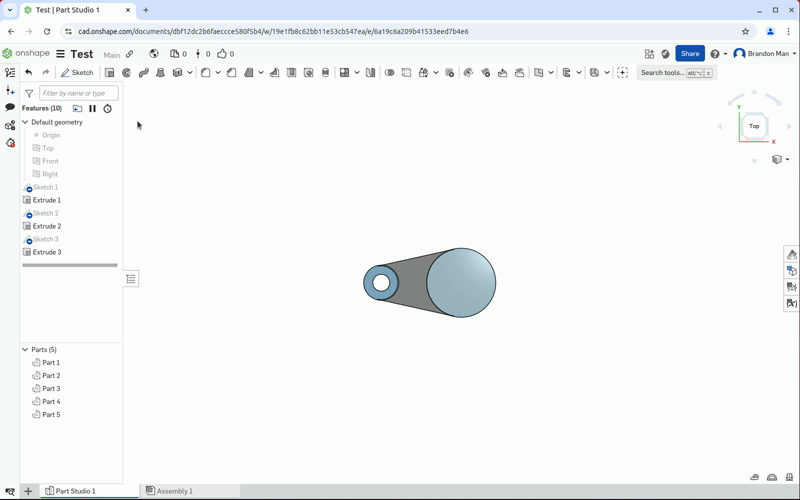
mouse_move(73, 189)
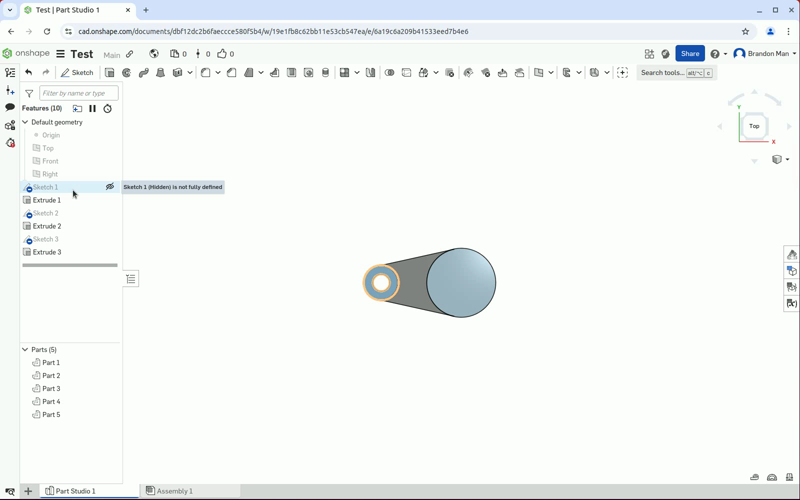
click(73, 189)
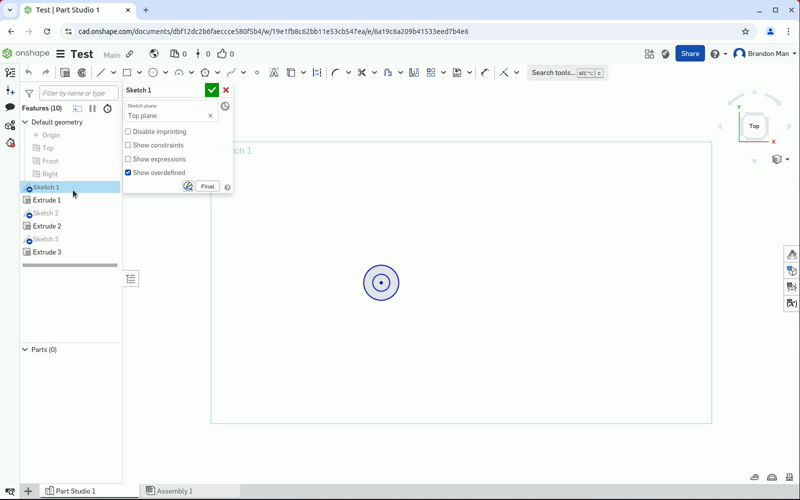
mouse_move(229, 92)
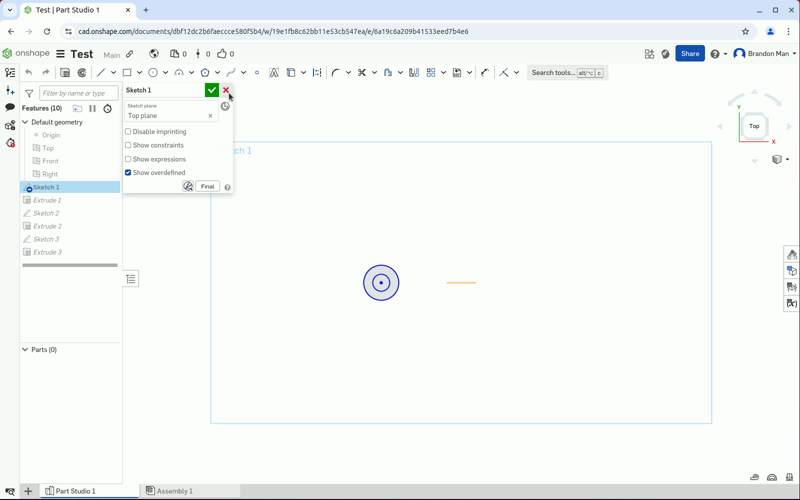
click(229, 92)
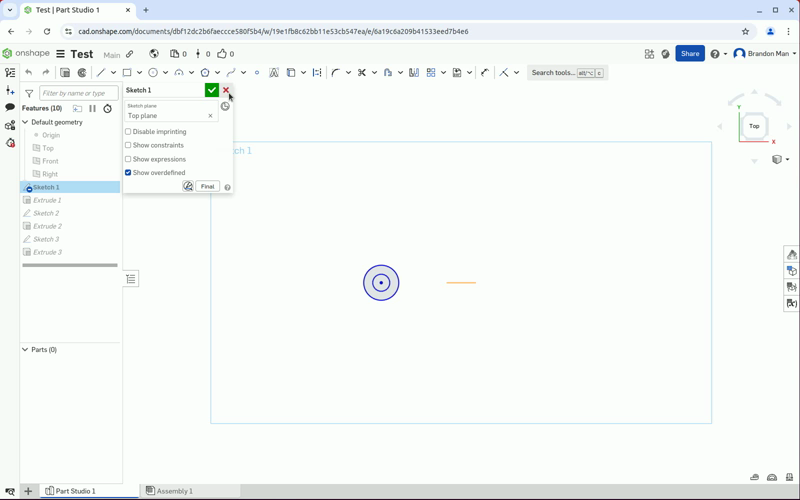
key(shift+s)
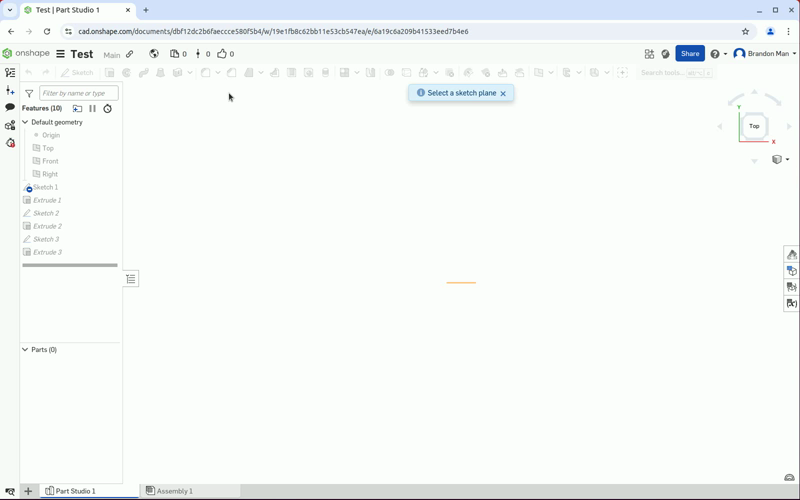
mouse_move(73, 150)
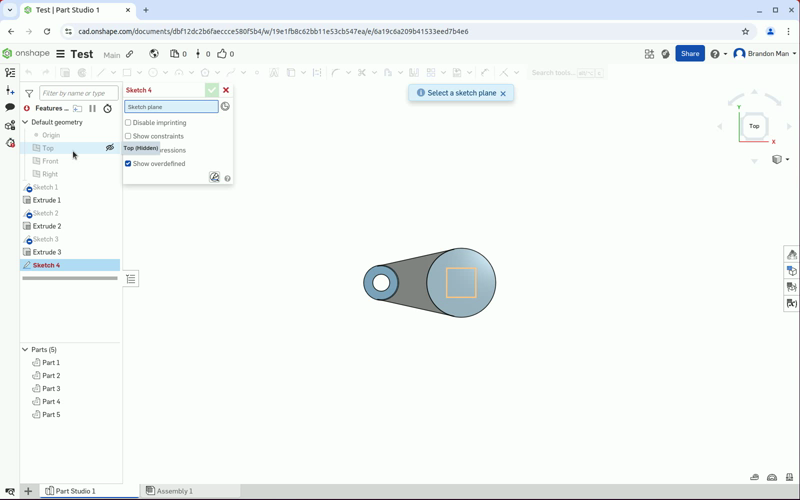
click(73, 150)
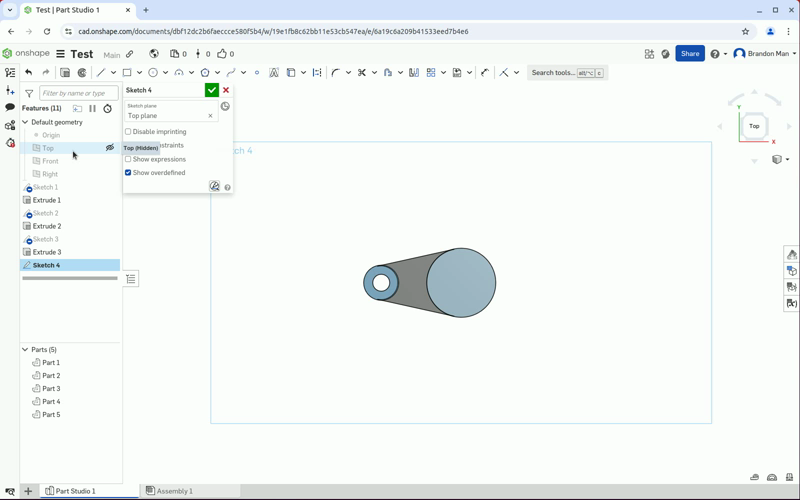
mouse_move(73, 352)
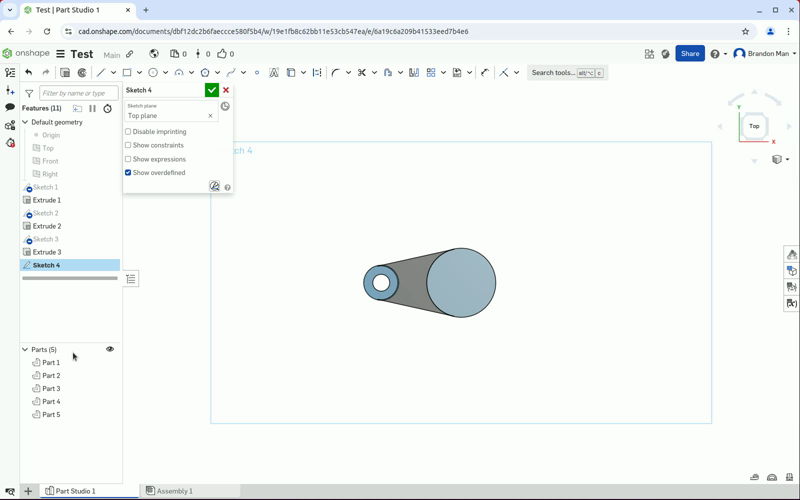
key(y)
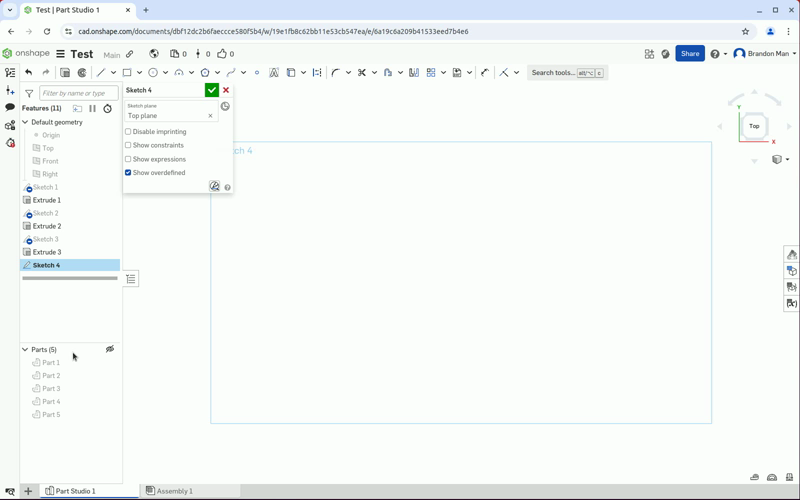
key(l)
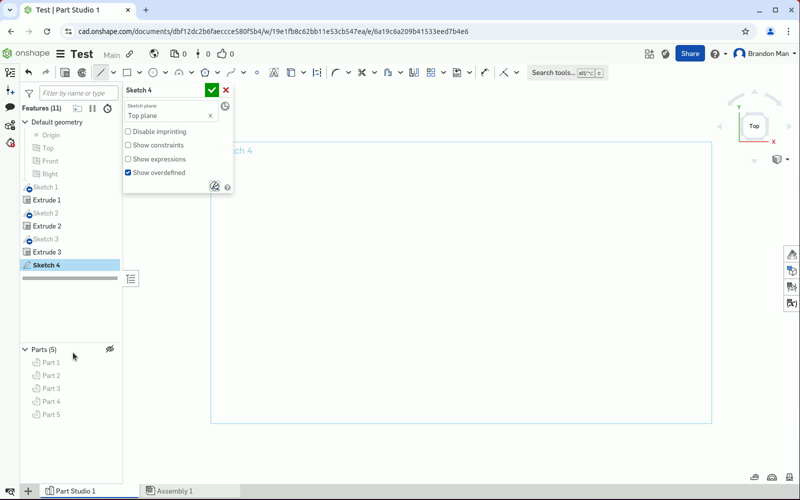
key_down(shift)
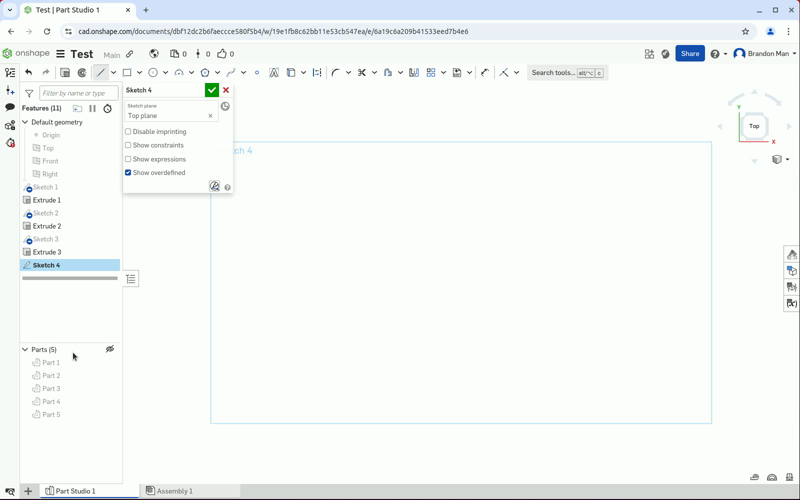
mouse_move(467, 315)
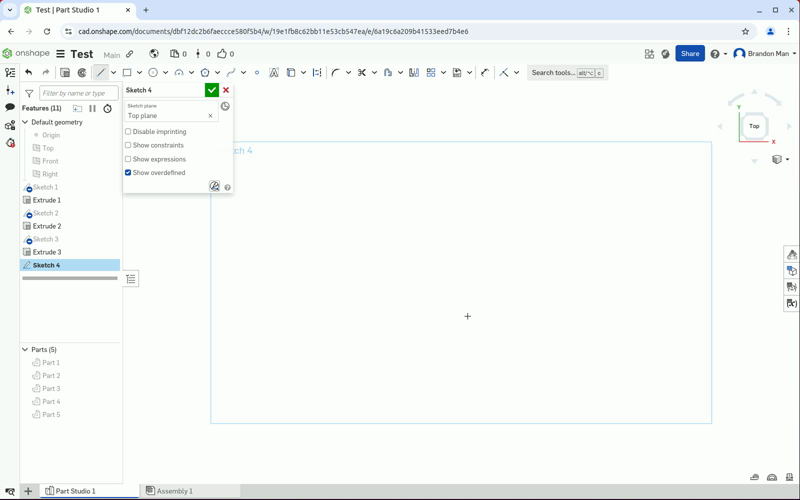
click(467, 315)
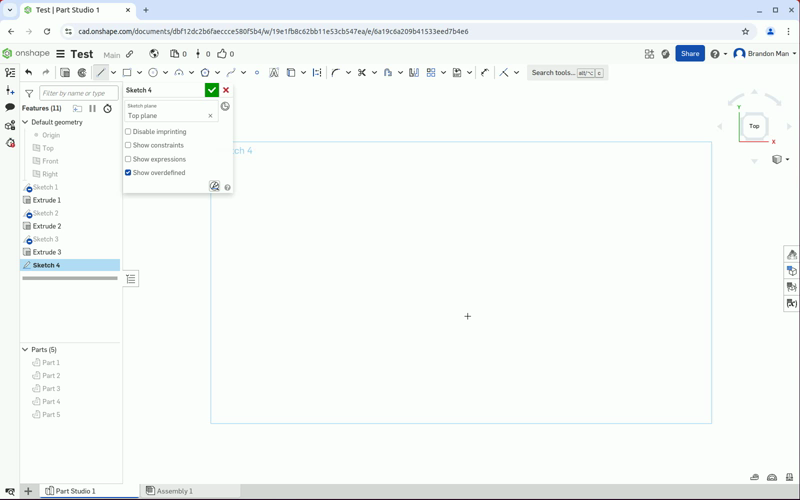
key_up(shift)
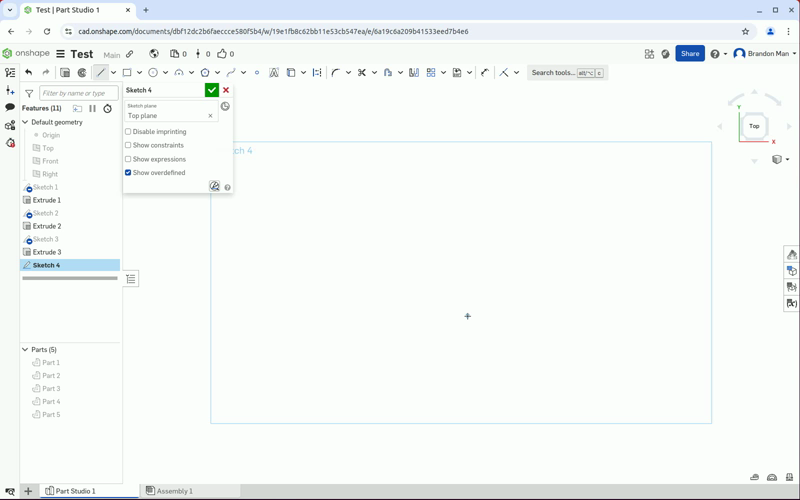
key_down(shift)
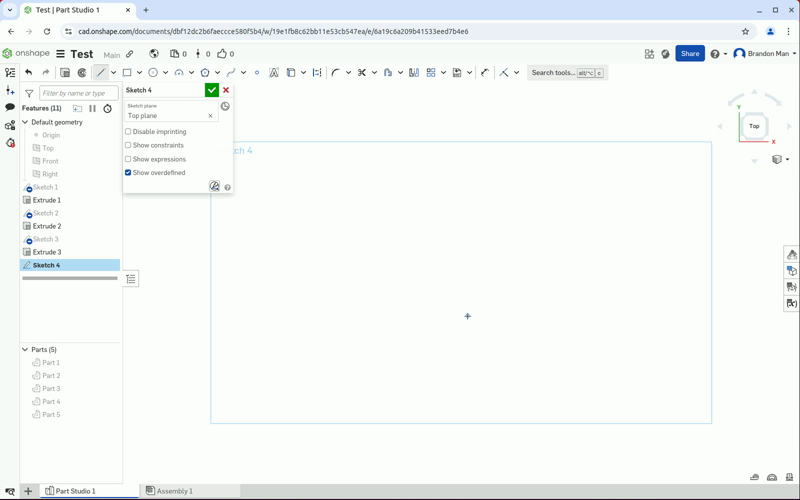
mouse_move(544, 298)
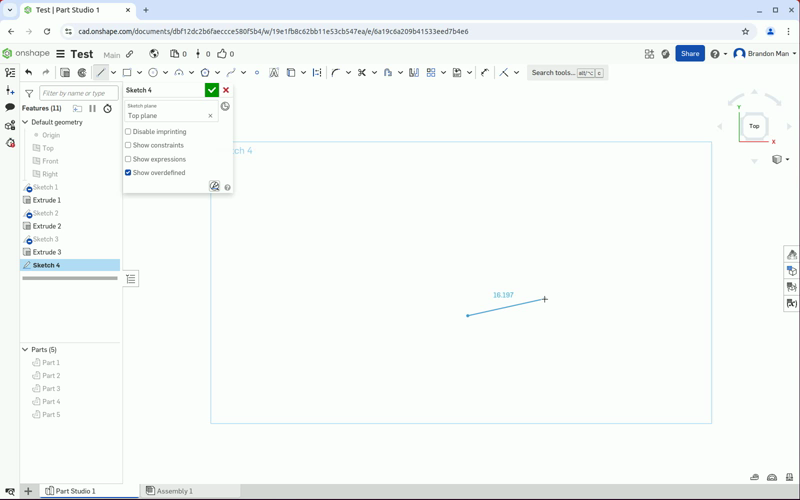
click(544, 298)
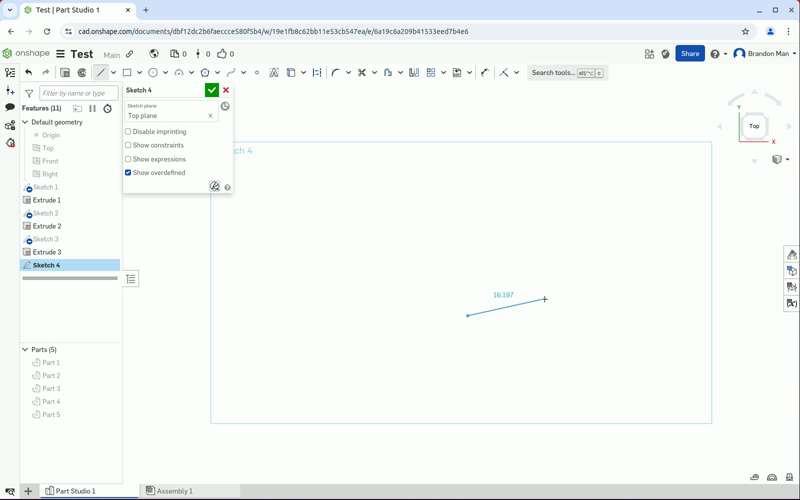
key_up(shift)
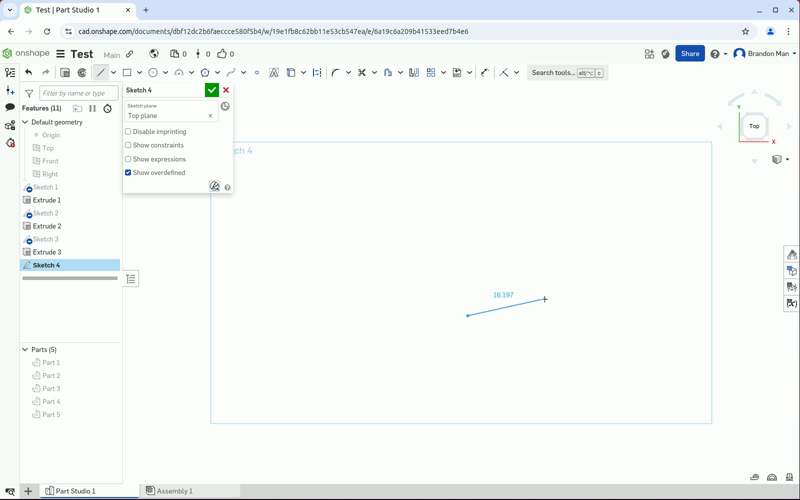
key(esc)
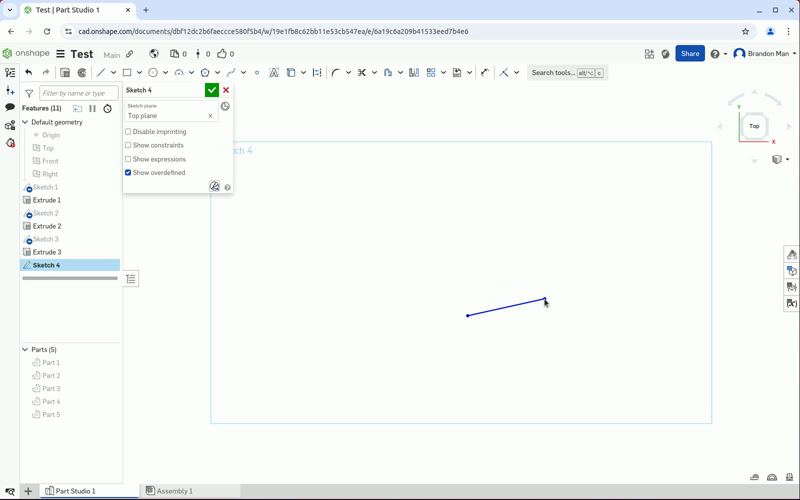
key(a)
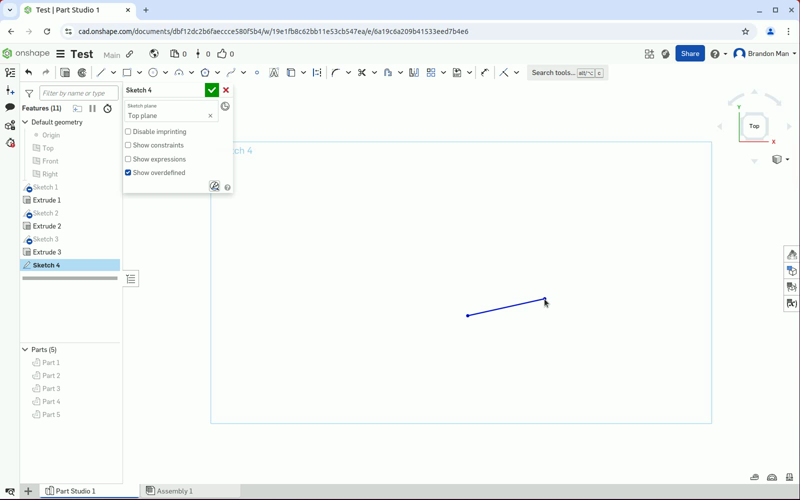
mouse_move(544, 298)
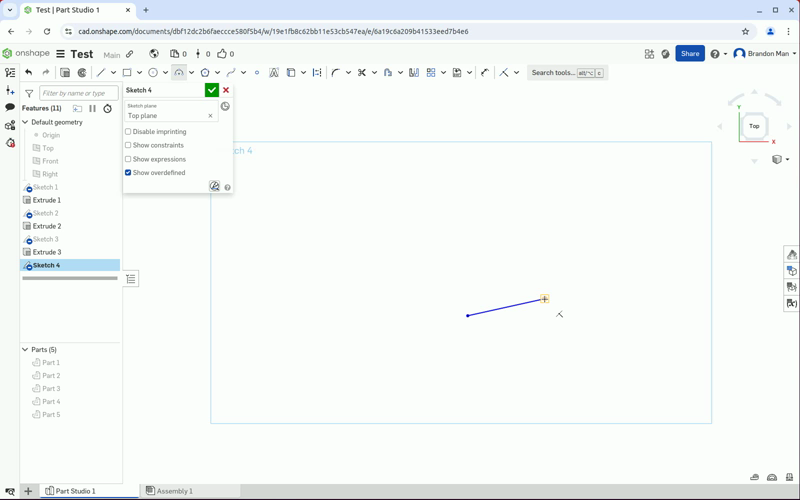
click(544, 298)
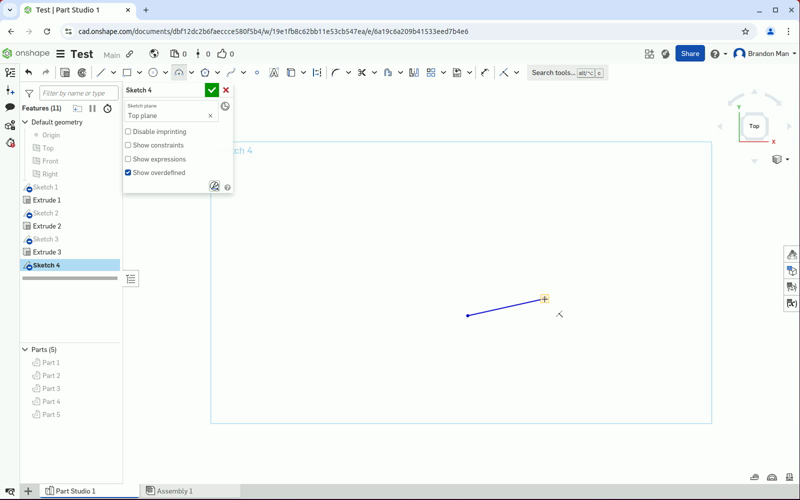
key_down(shift)
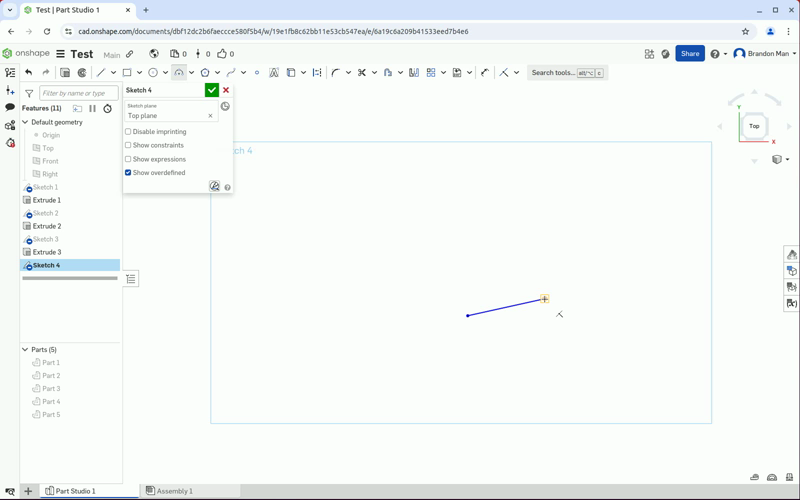
mouse_move(544, 265)
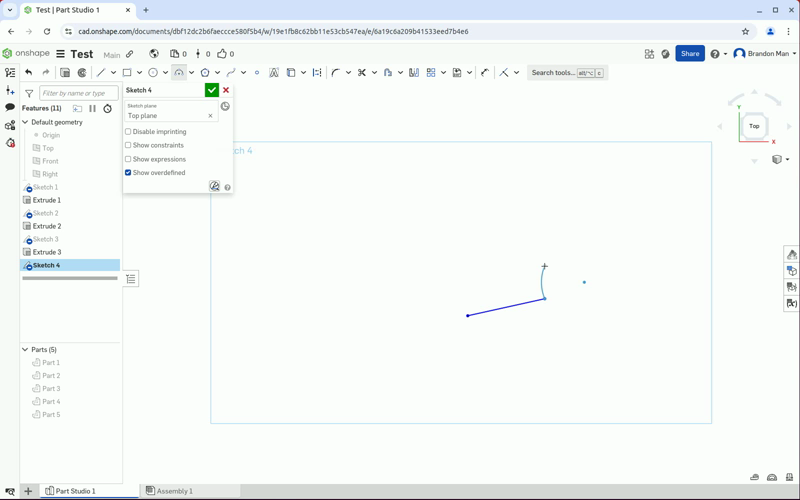
click(544, 265)
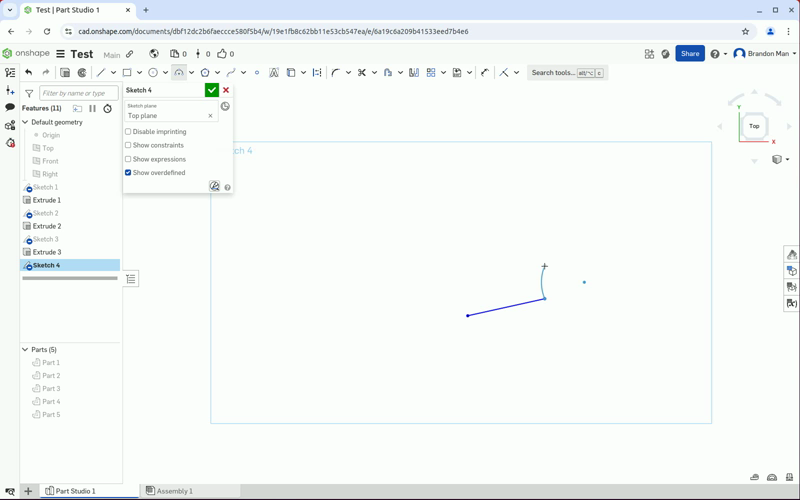
mouse_move(524, 282)
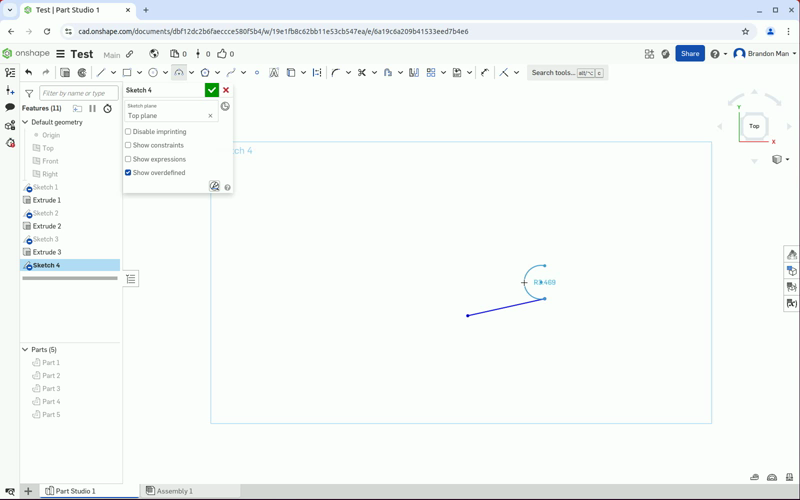
click(524, 282)
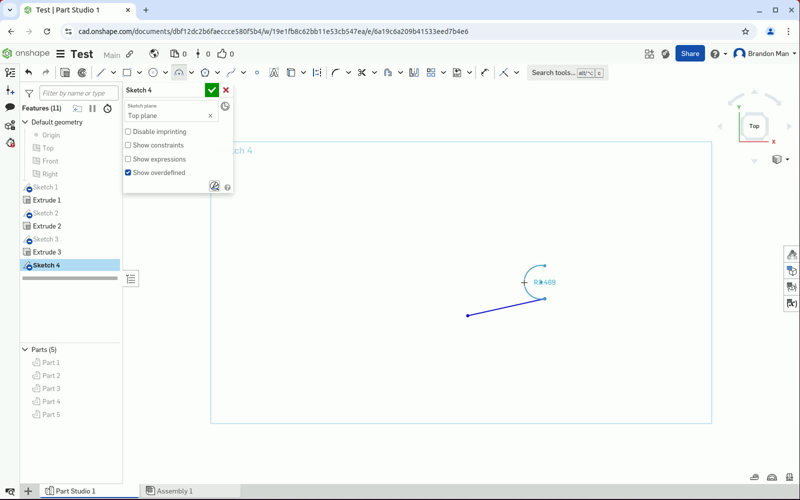
key_up(shift)
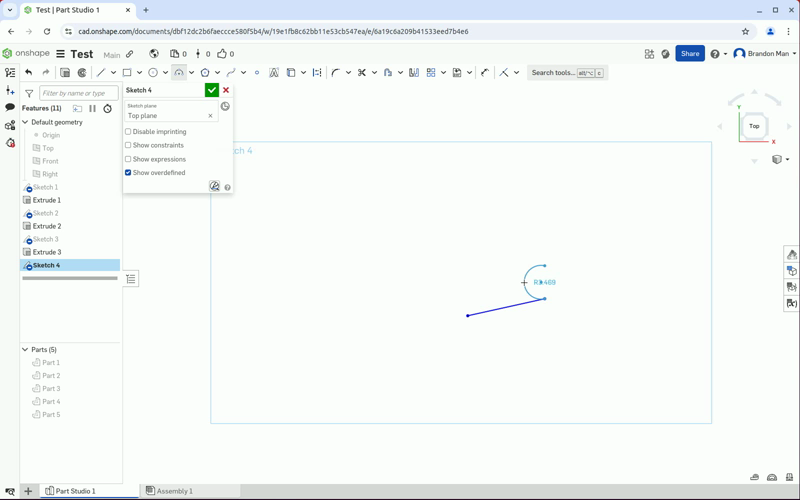
key(esc)
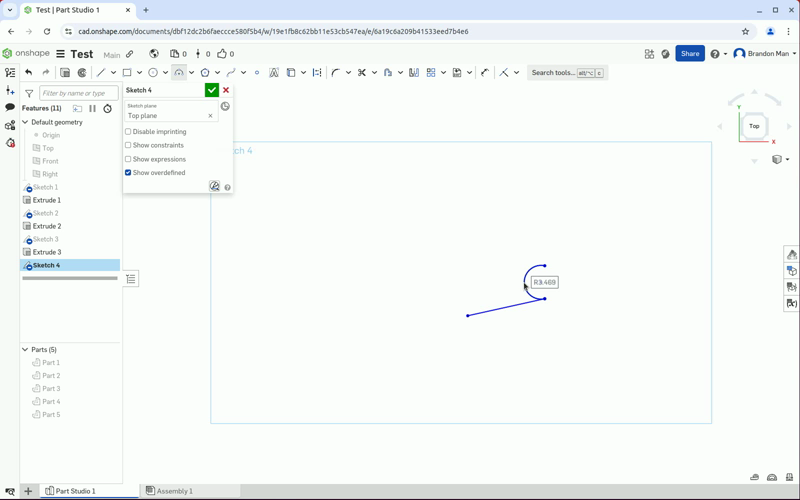
key(l)
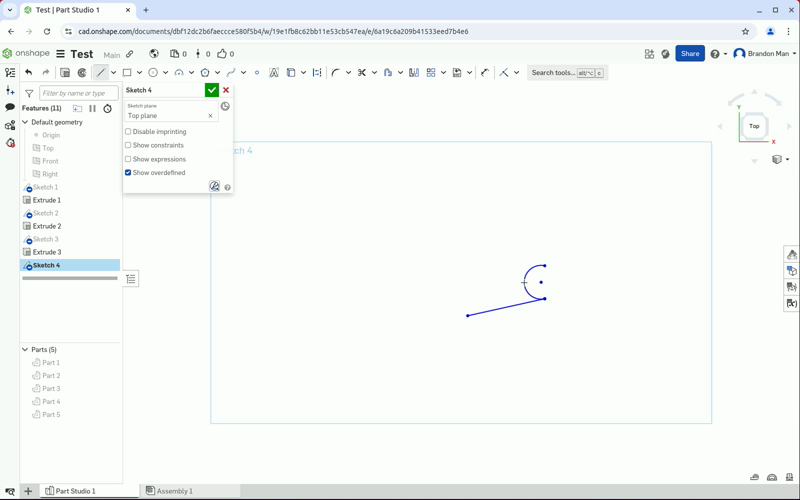
mouse_move(544, 265)
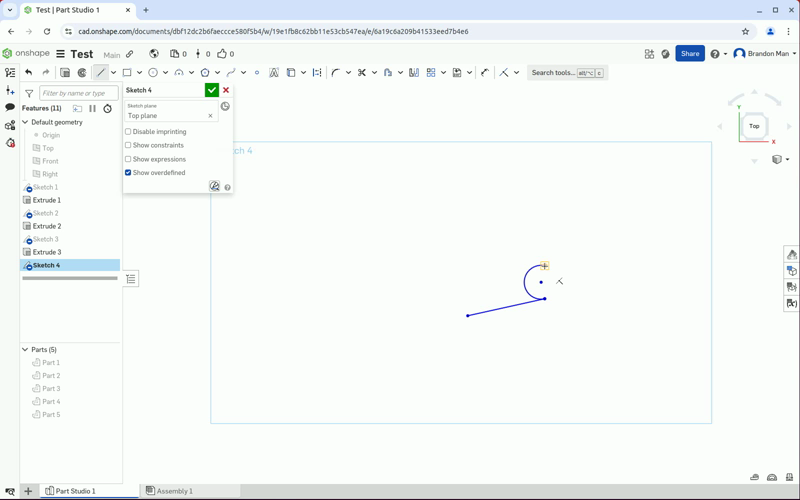
click(544, 265)
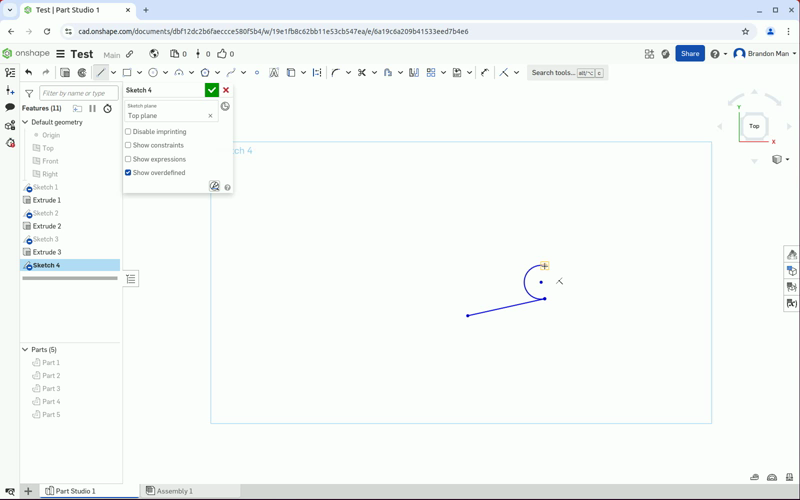
key_down(shift)
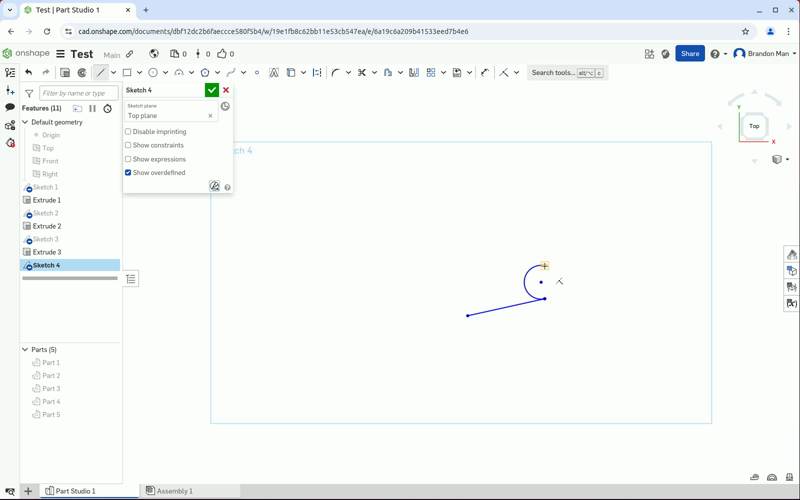
mouse_move(467, 249)
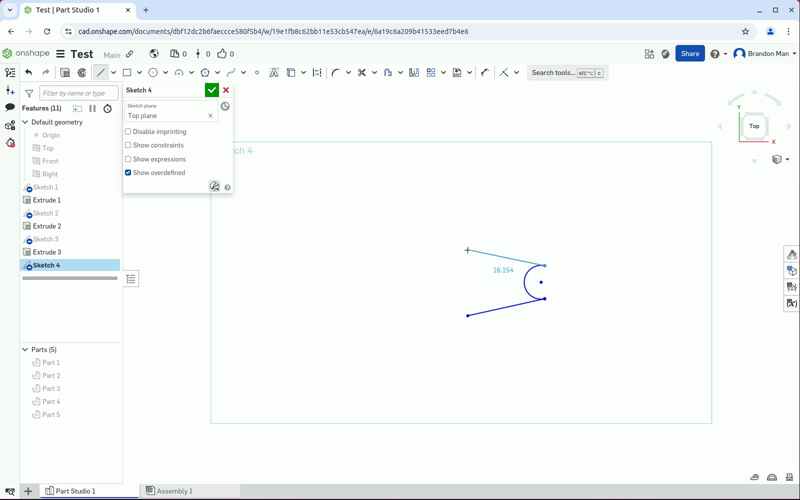
click(467, 249)
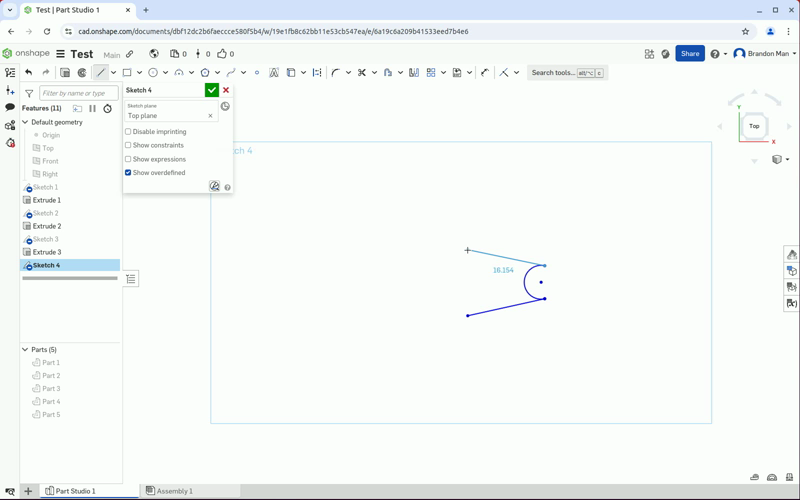
key_up(shift)
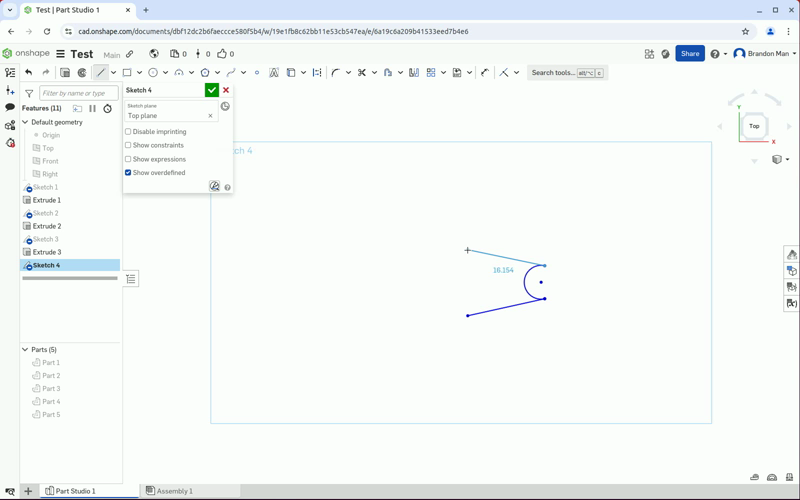
key(esc)
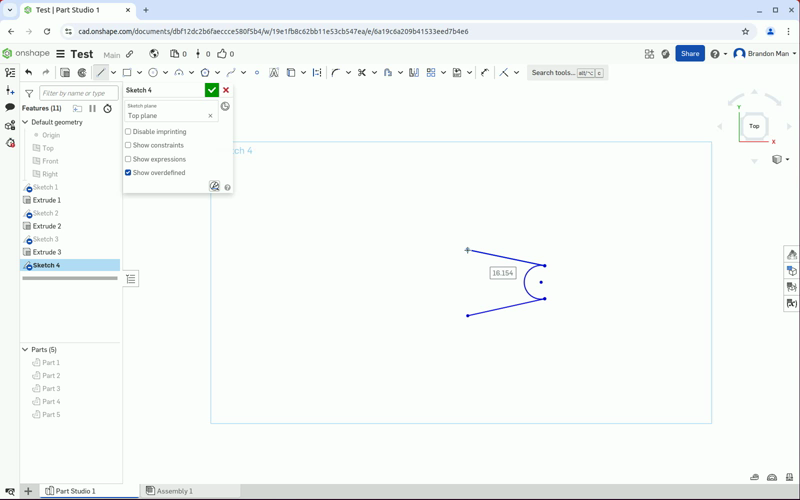
key(a)
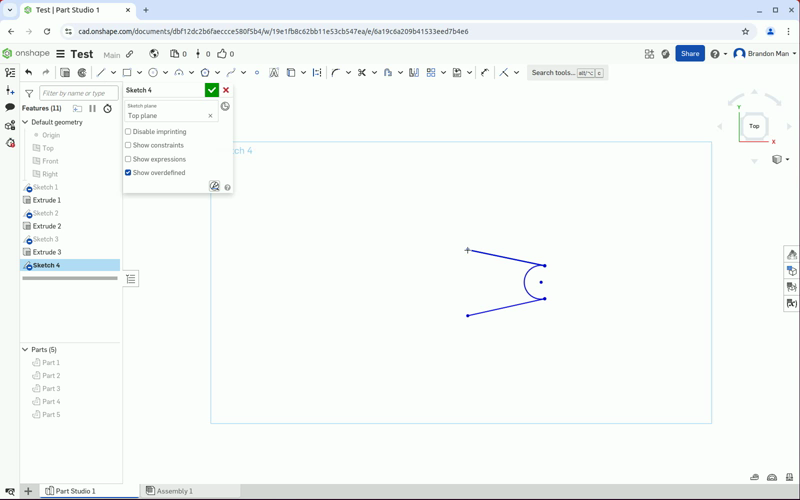
mouse_move(467, 249)
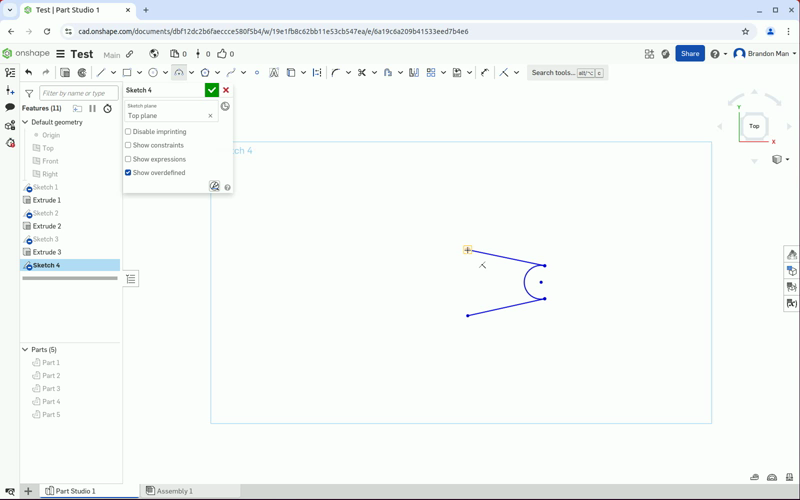
click(467, 249)
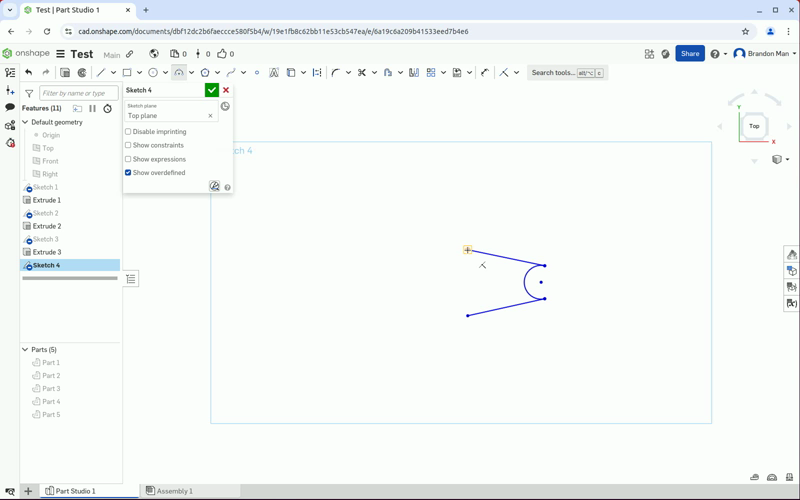
mouse_move(467, 315)
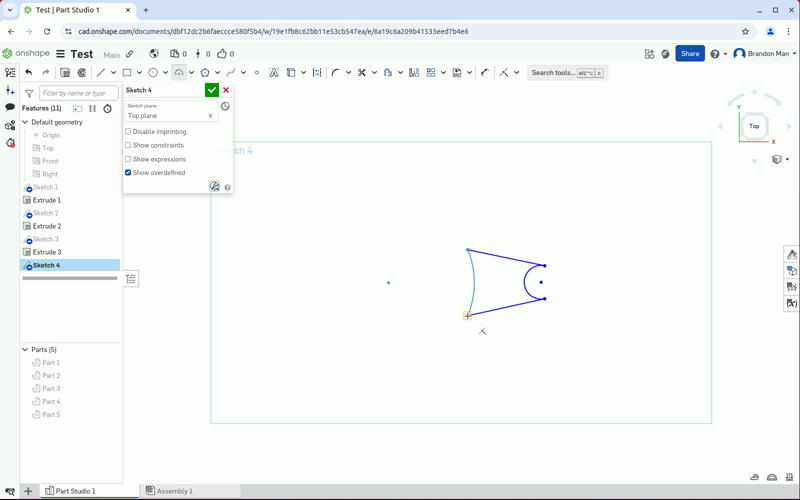
click(467, 315)
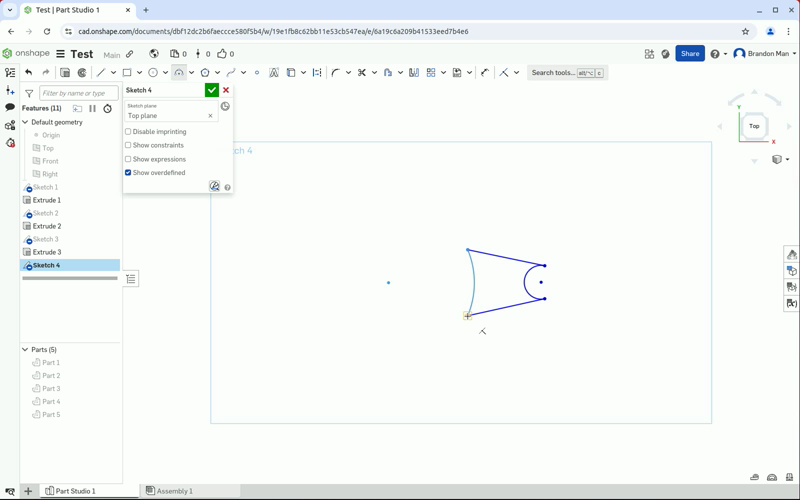
key_down(shift)
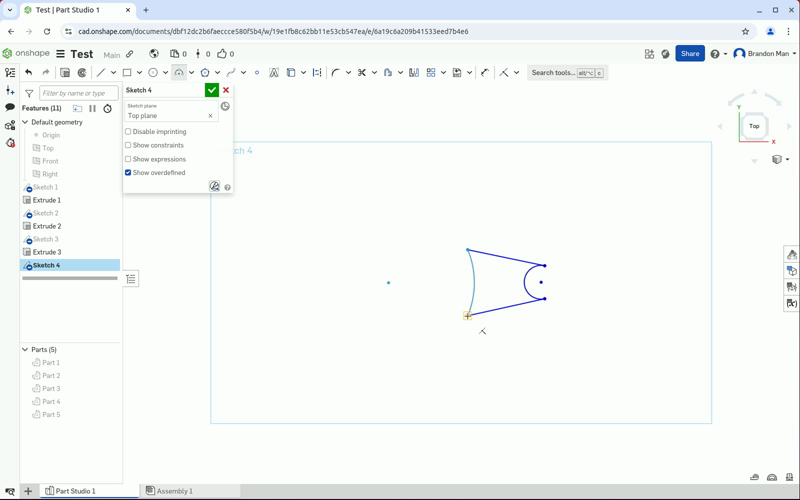
mouse_move(494, 282)
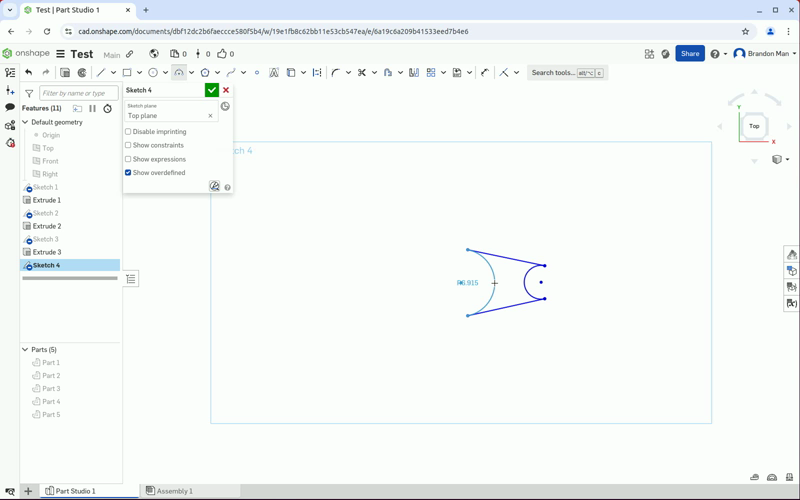
click(494, 282)
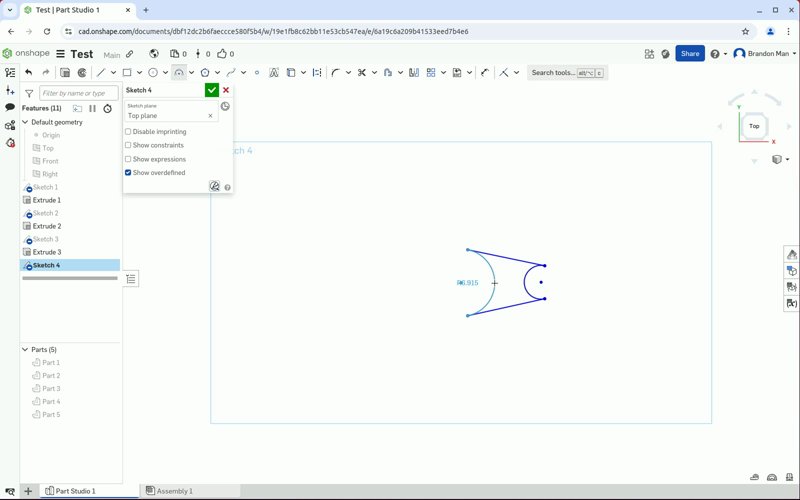
key_up(shift)
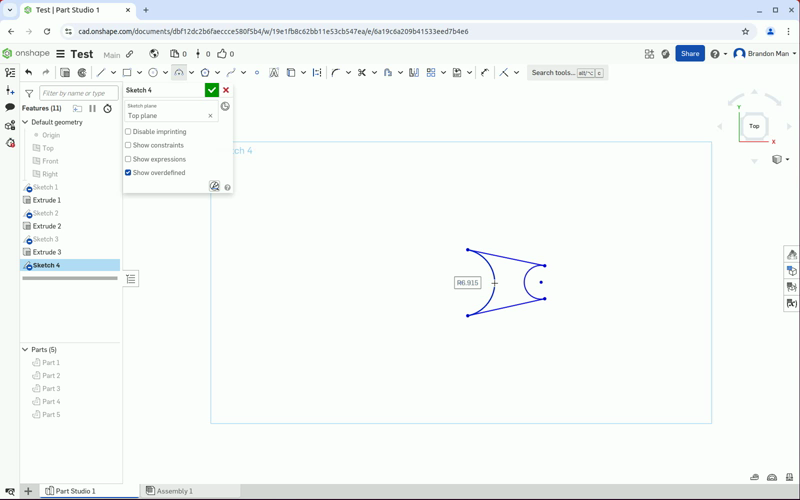
key(esc)
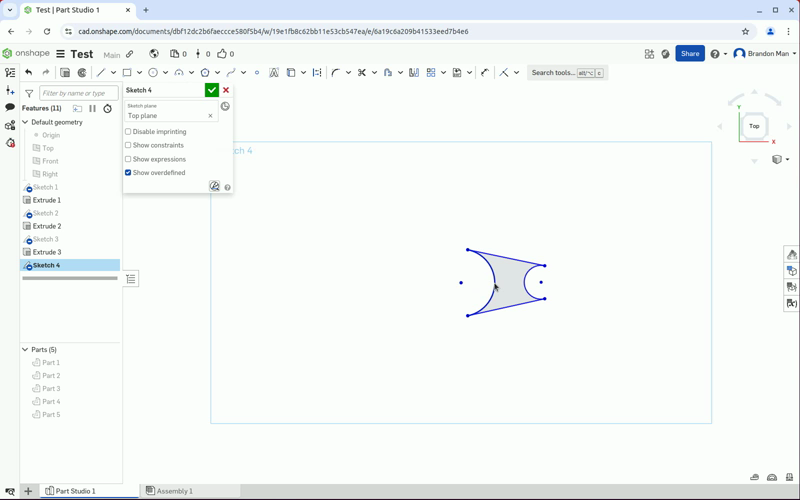
mouse_move(498, 295)
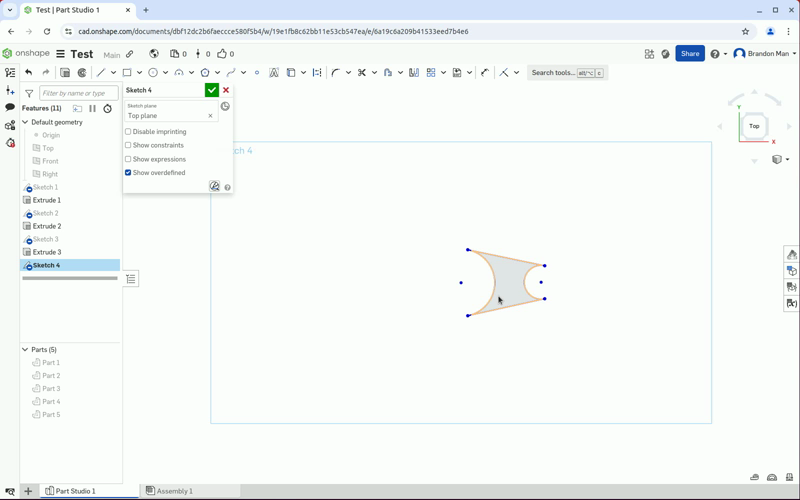
click(498, 295)
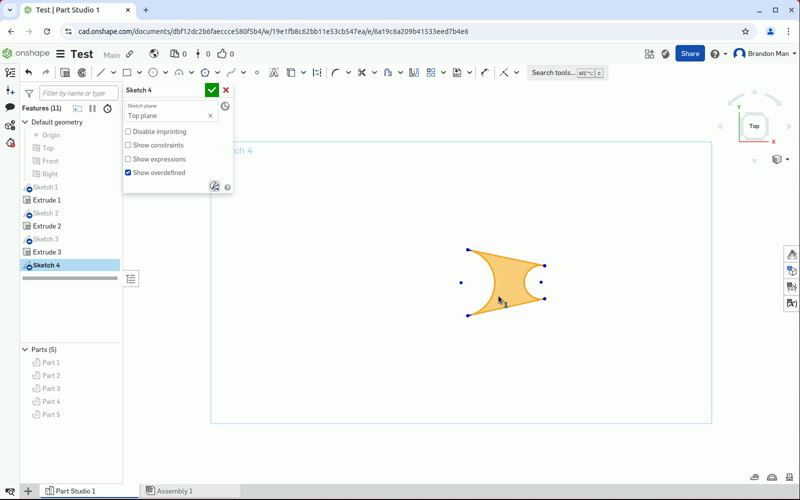
mouse_move(73, 352)
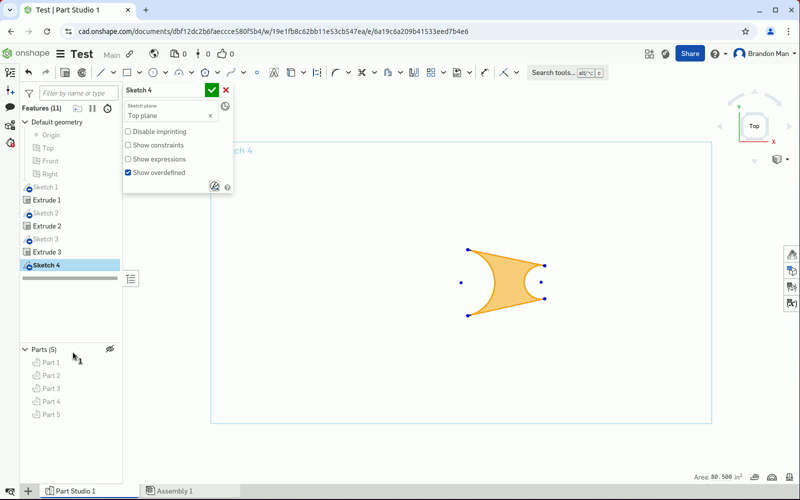
key(shift+y)
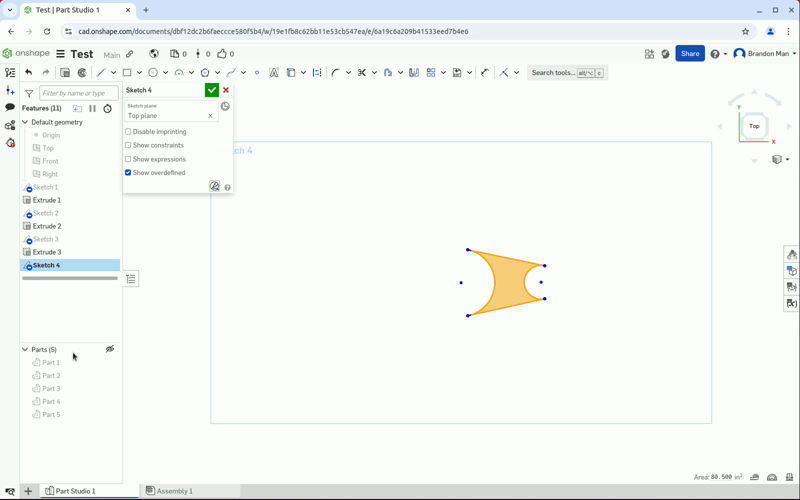
key(shift+e)
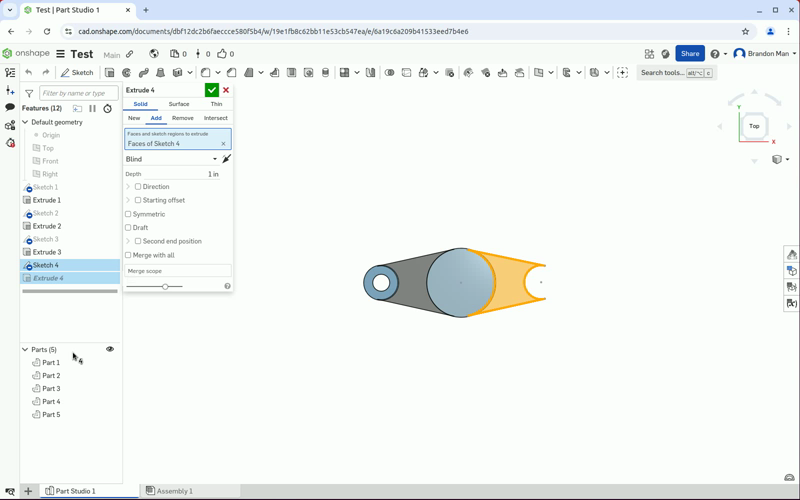
mouse_move(143, 106)
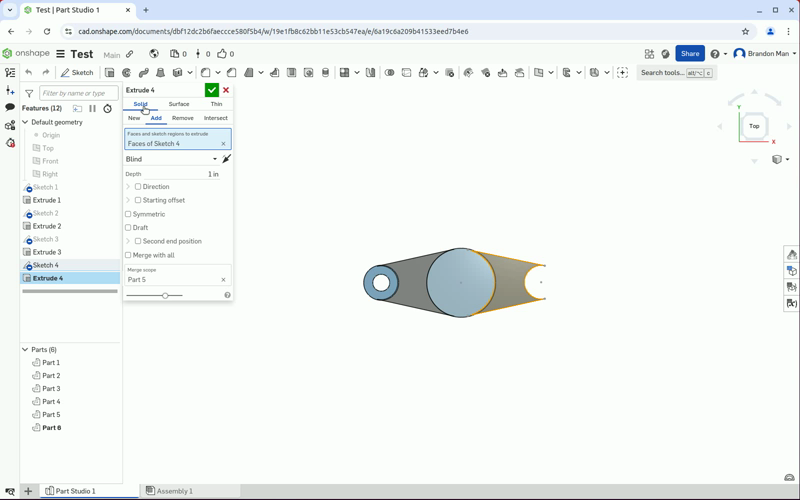
click(143, 106)
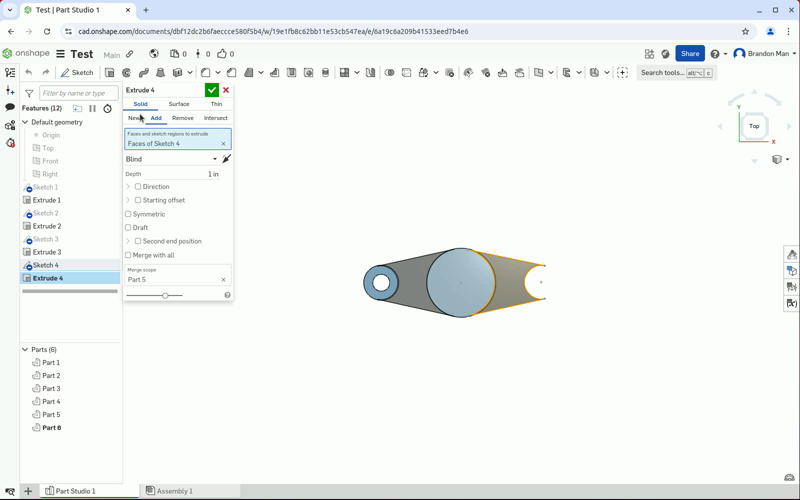
mouse_move(137, 120)
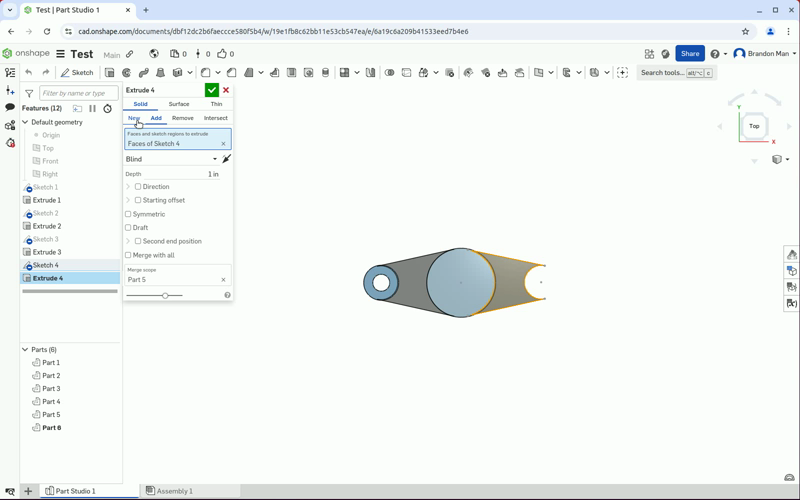
click(137, 120)
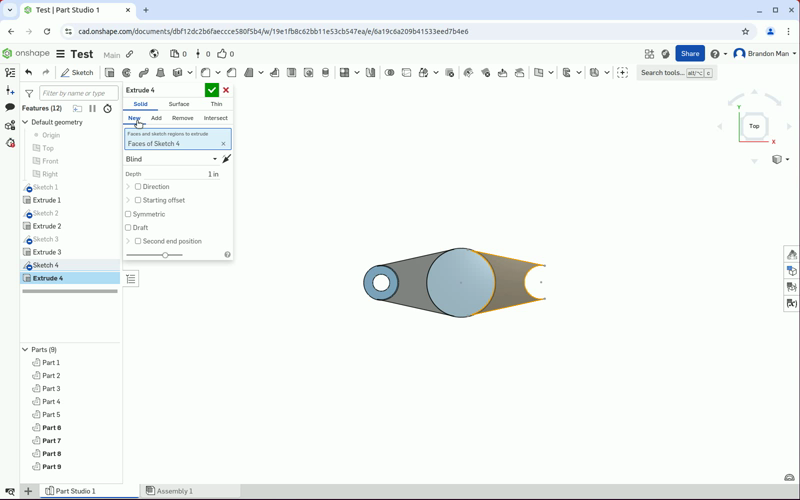
key(tab, 4)
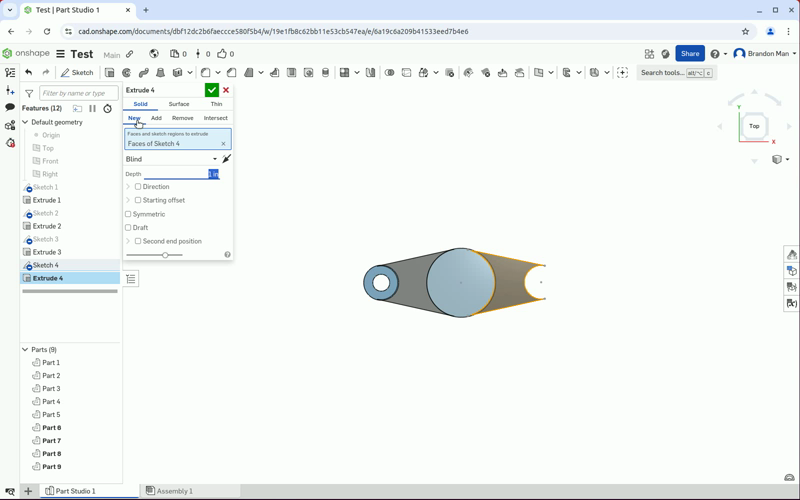
text(5.777)
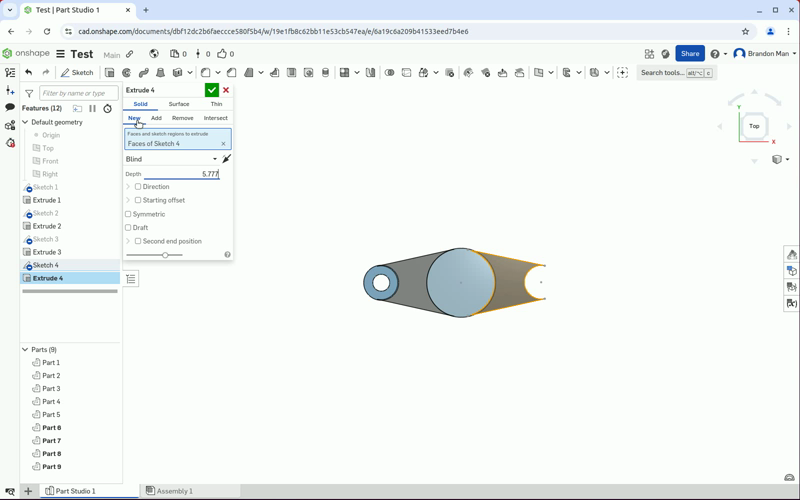
key(enter)
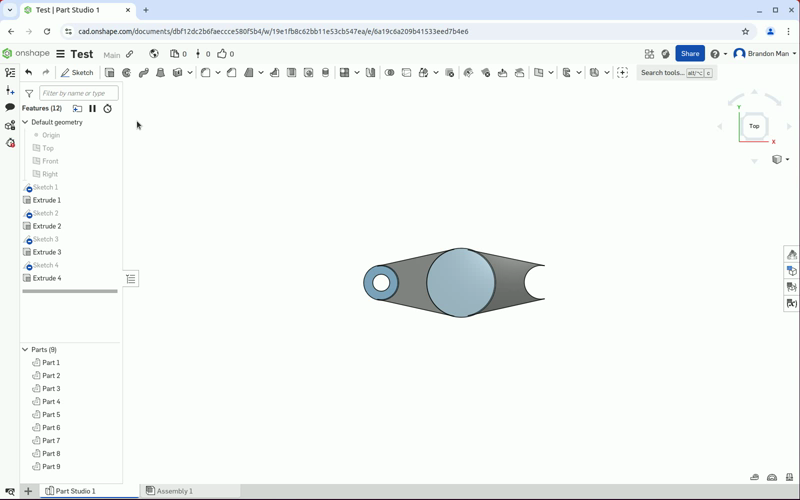
key(shift+h)
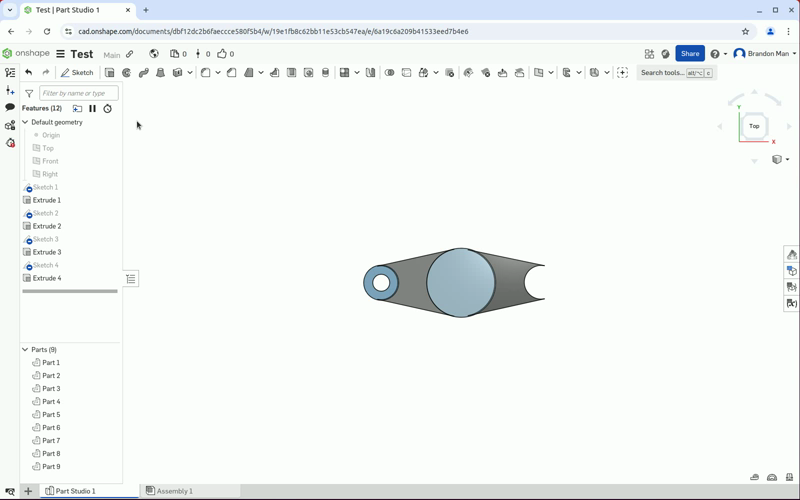
key(shift+h)
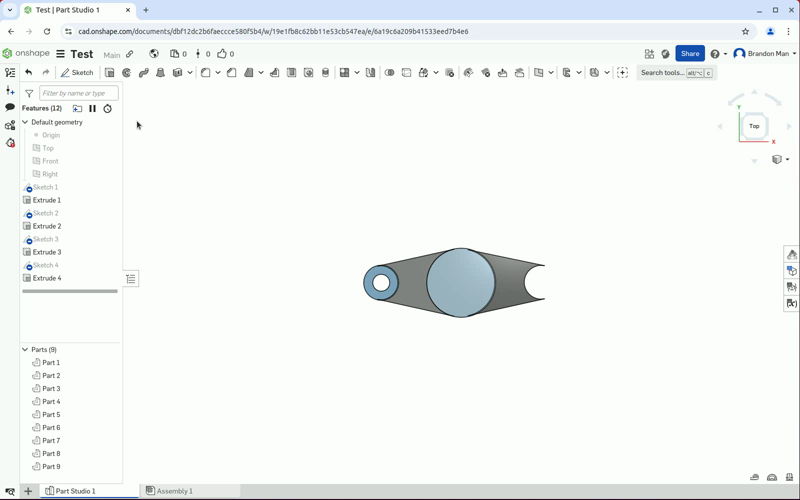
mouse_move(73, 189)
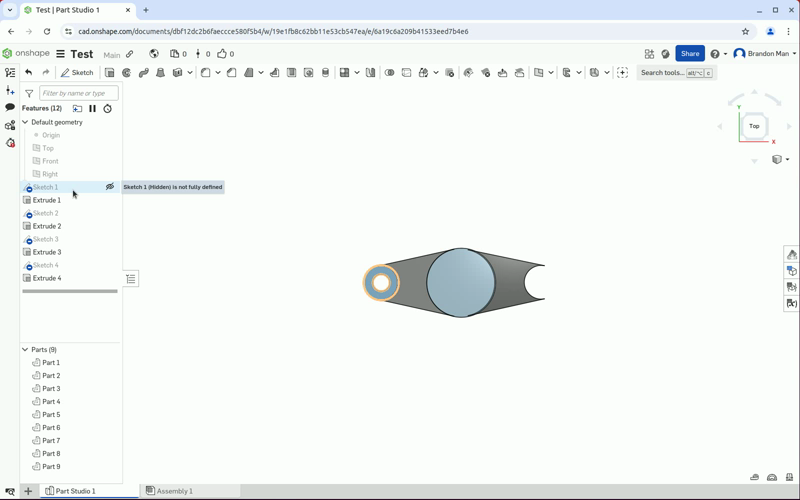
click(73, 189)
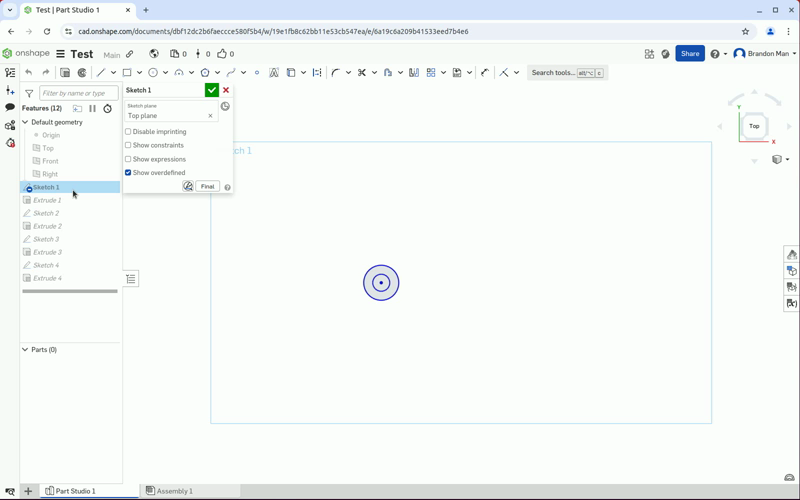
mouse_move(229, 92)
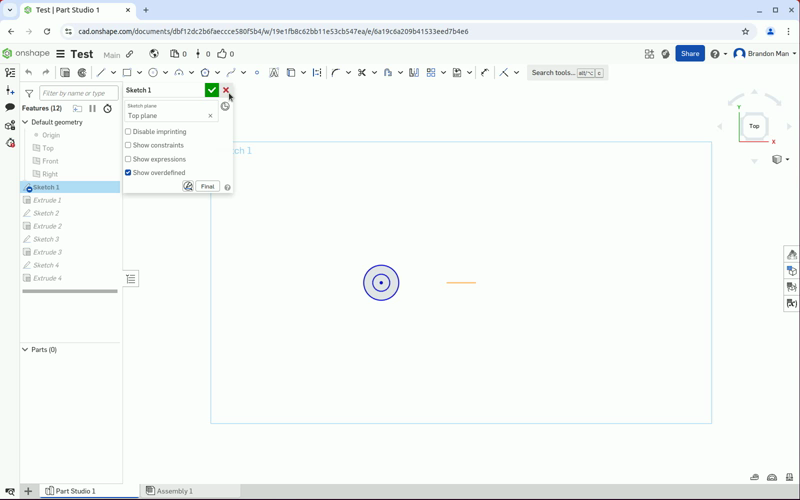
click(229, 92)
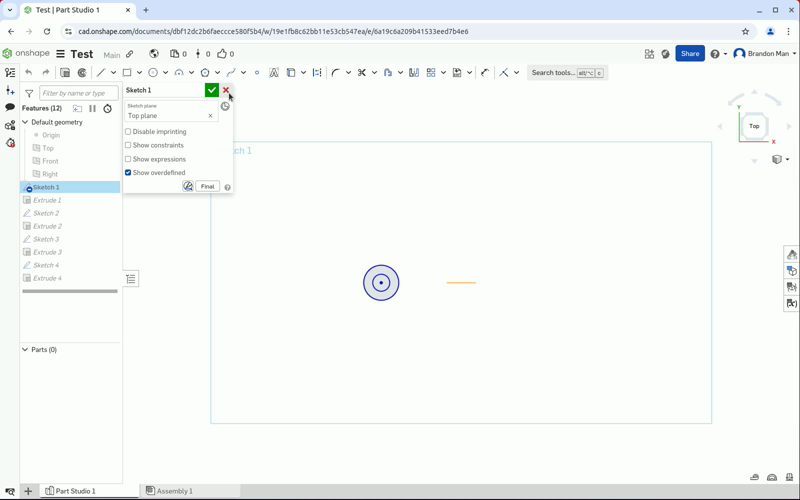
key(shift+s)
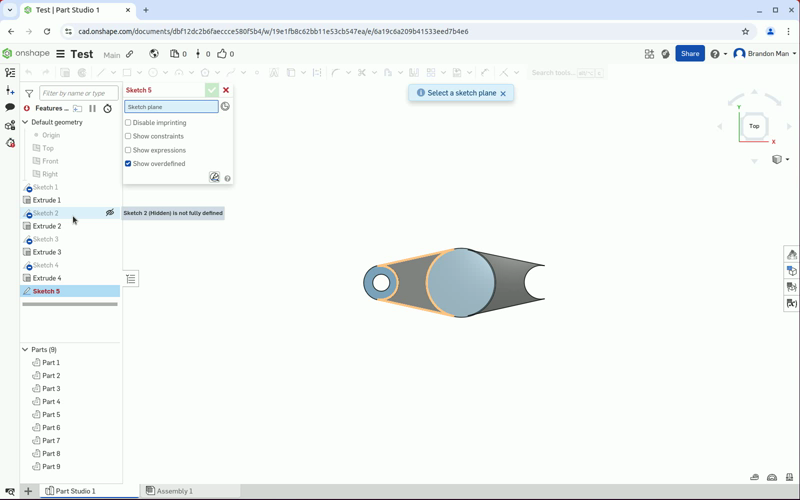
scroll(3)
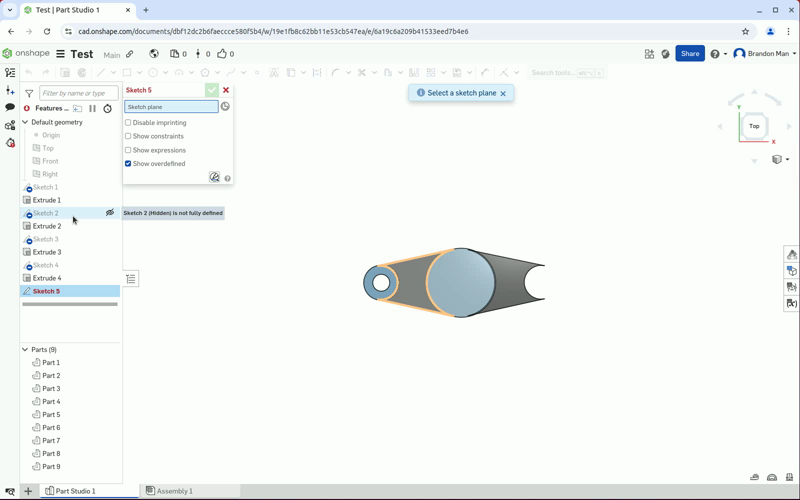
mouse_move(73, 150)
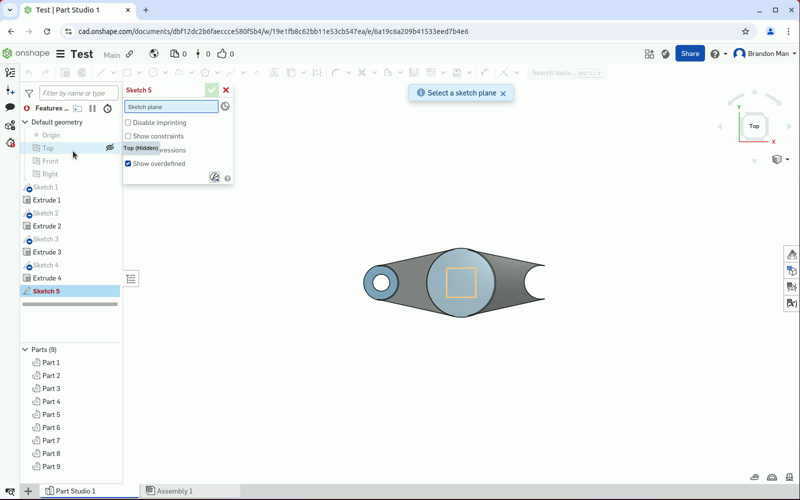
click(73, 150)
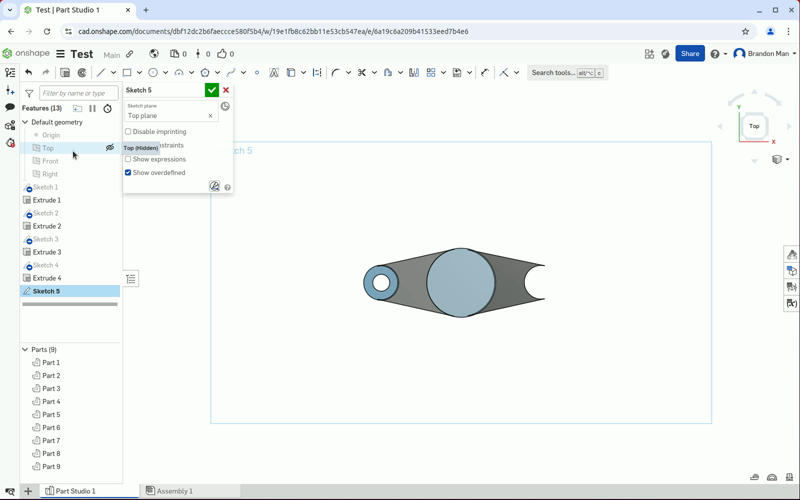
mouse_move(73, 352)
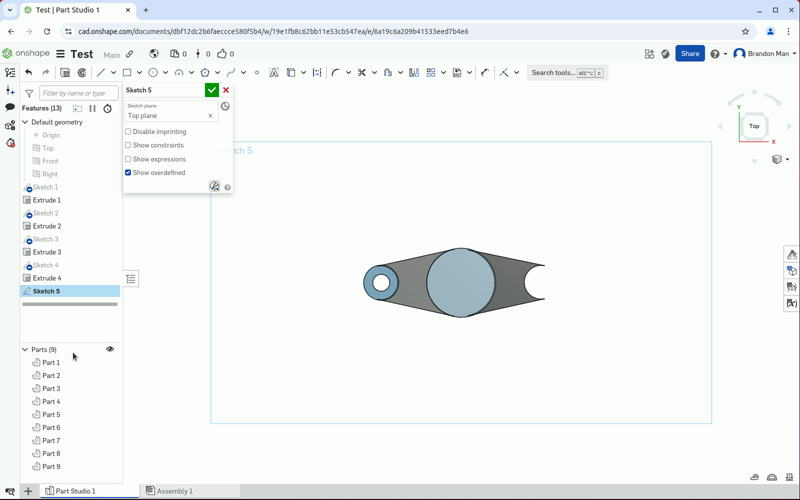
key(y)
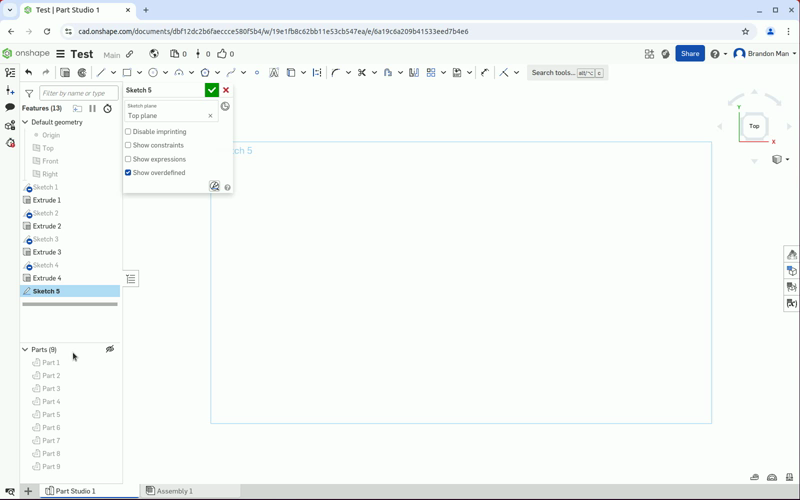
key(c)
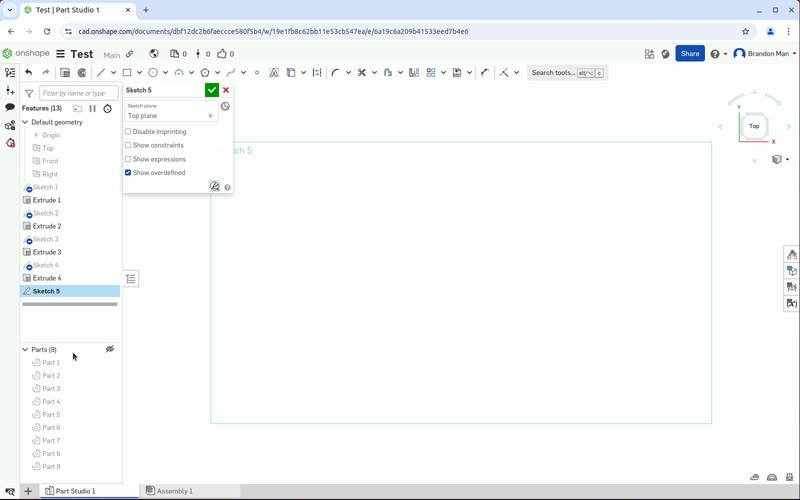
key_down(shift)
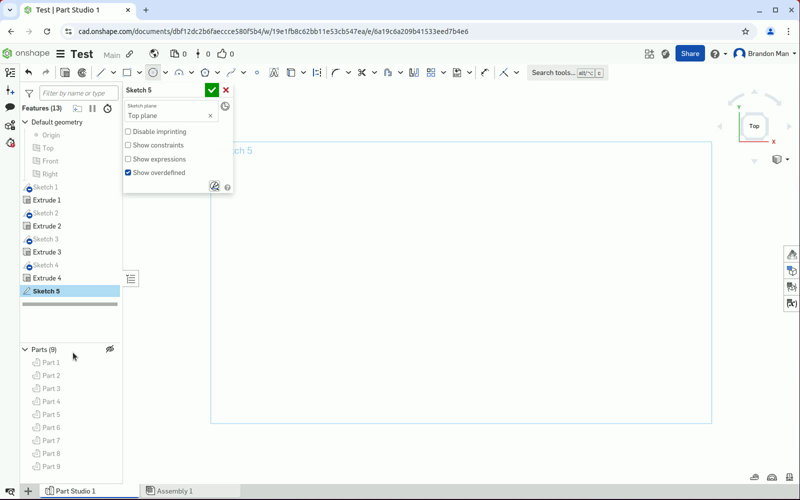
mouse_move(541, 282)
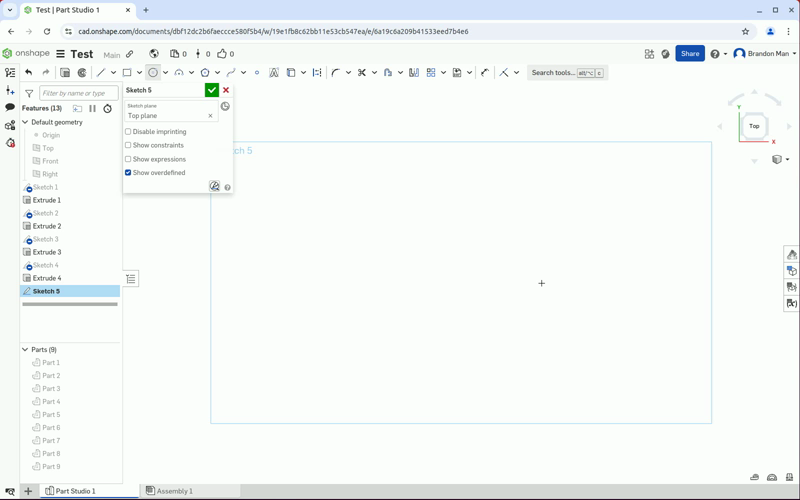
click(541, 282)
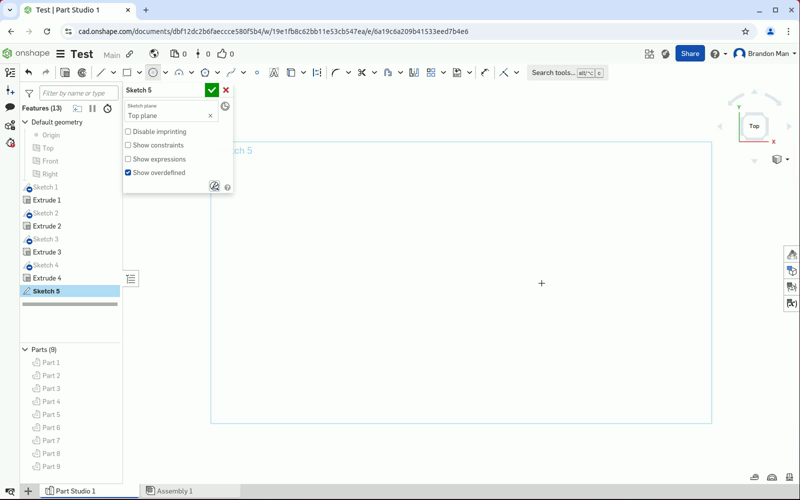
key_up(shift)
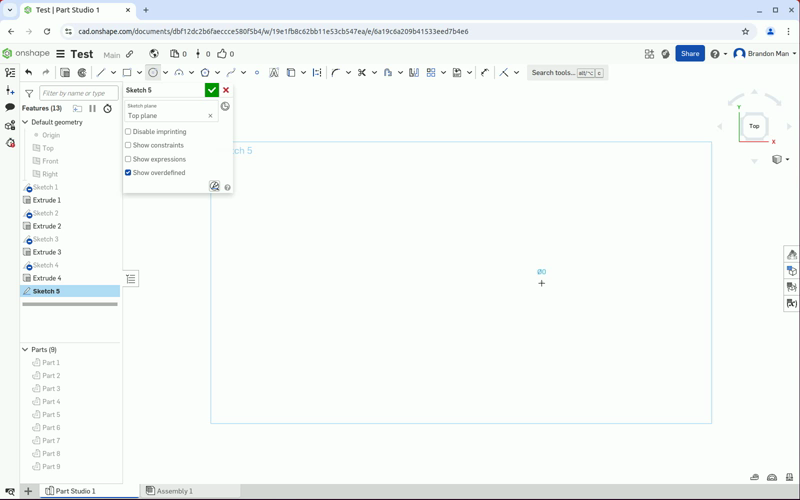
mouse_move(559, 282)
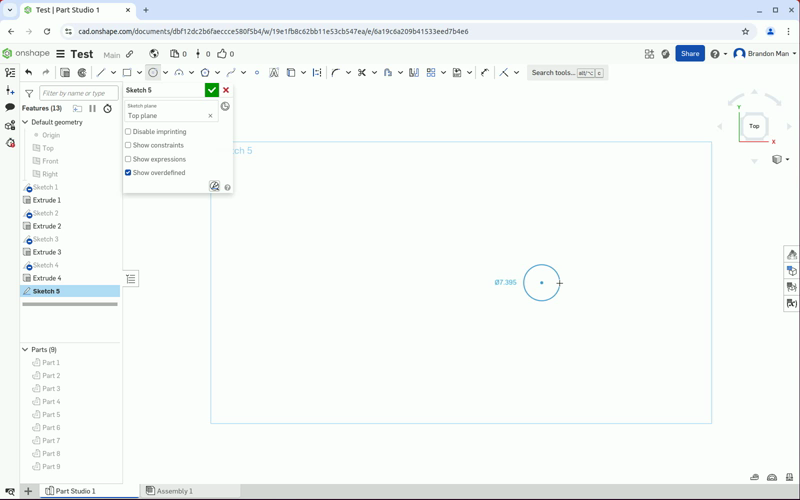
click(559, 282)
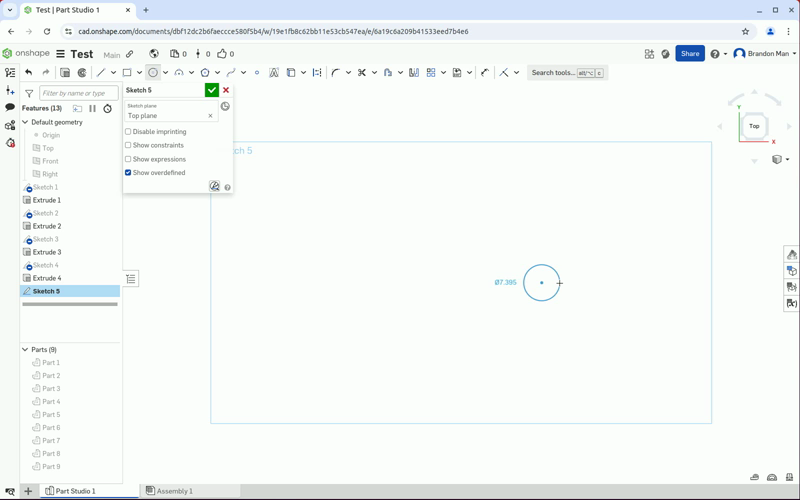
key(esc)
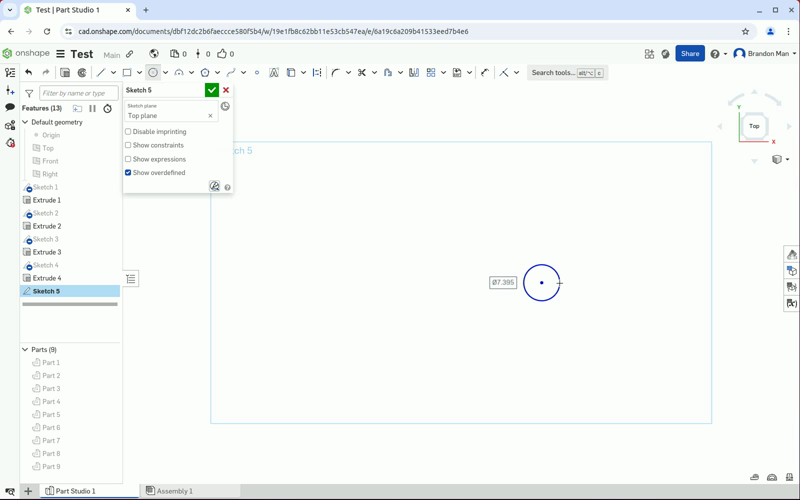
key(c)
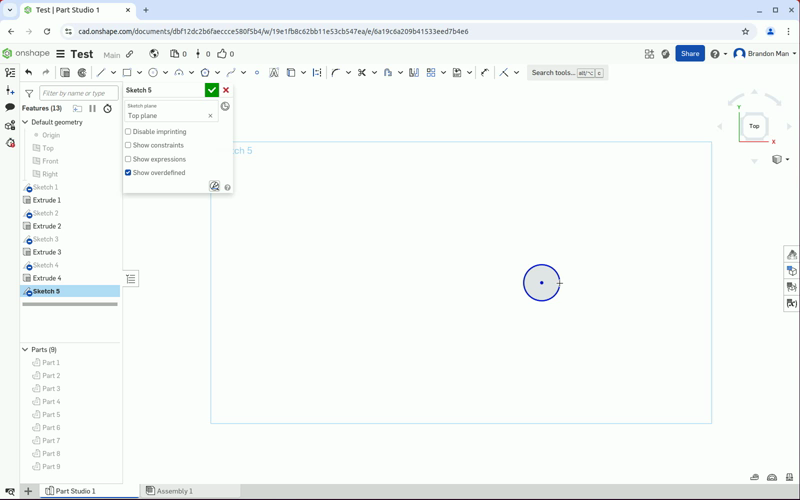
key_down(shift)
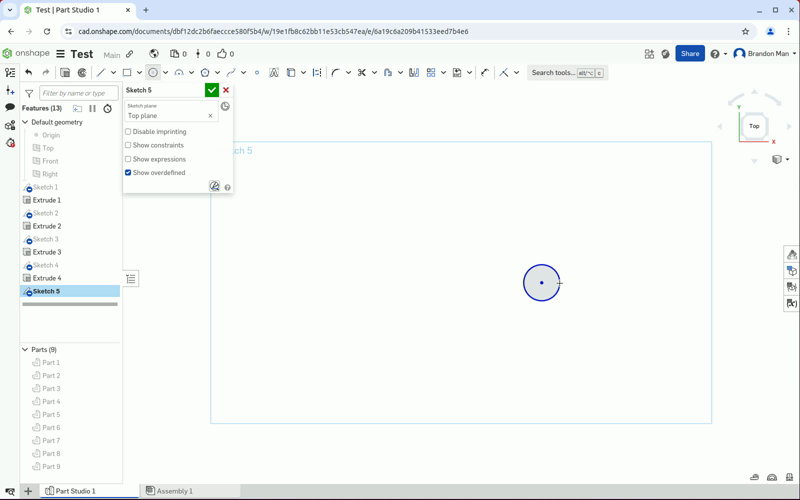
mouse_move(541, 282)
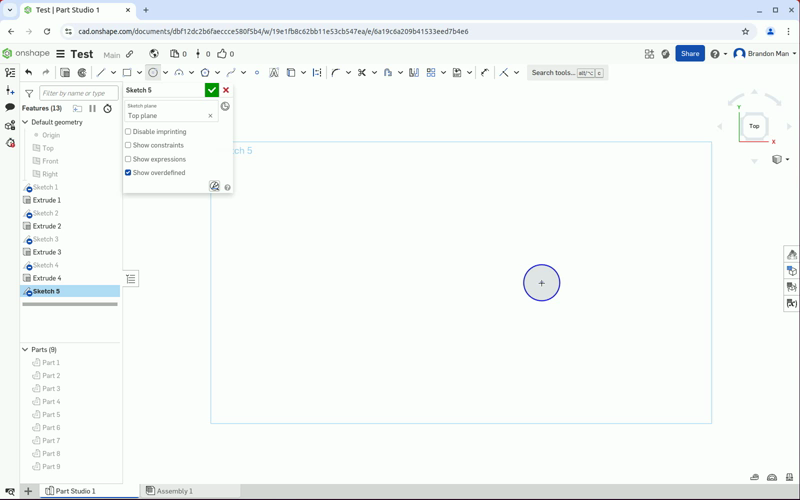
click(541, 282)
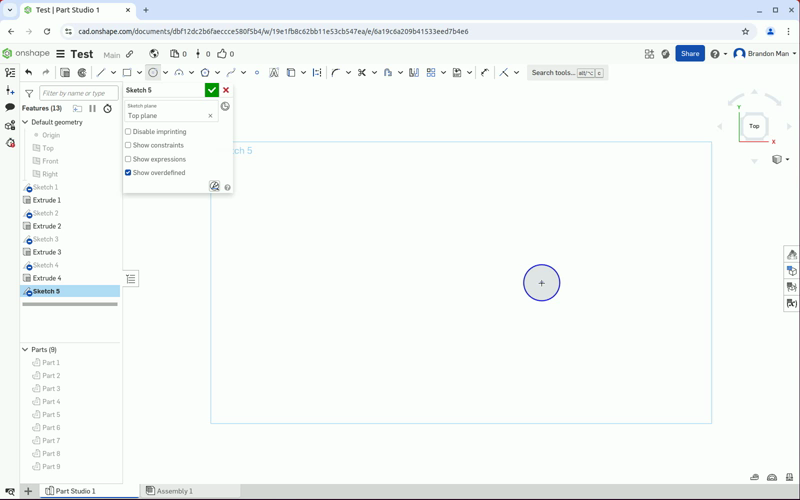
key_up(shift)
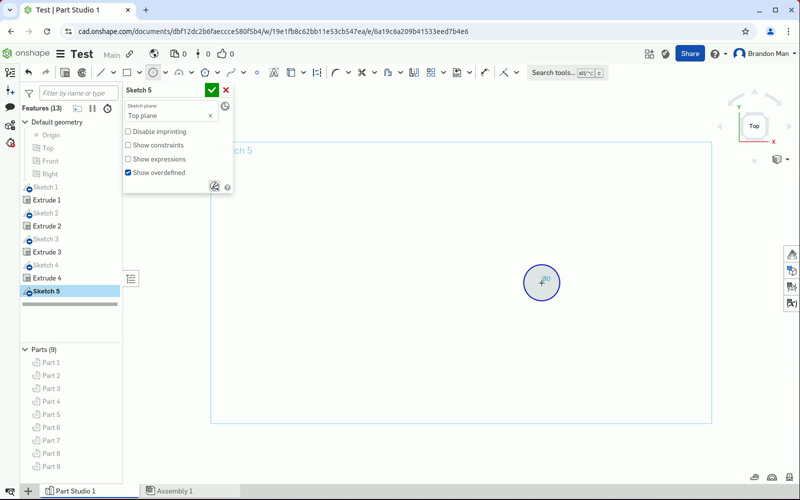
mouse_move(550, 282)
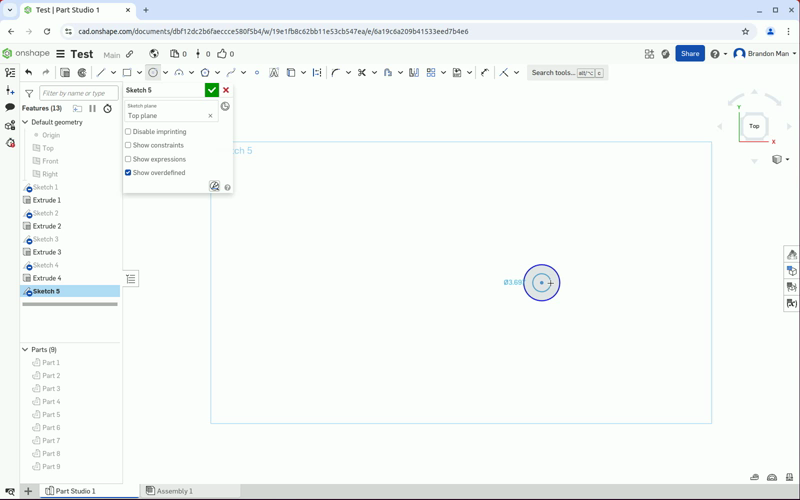
click(550, 282)
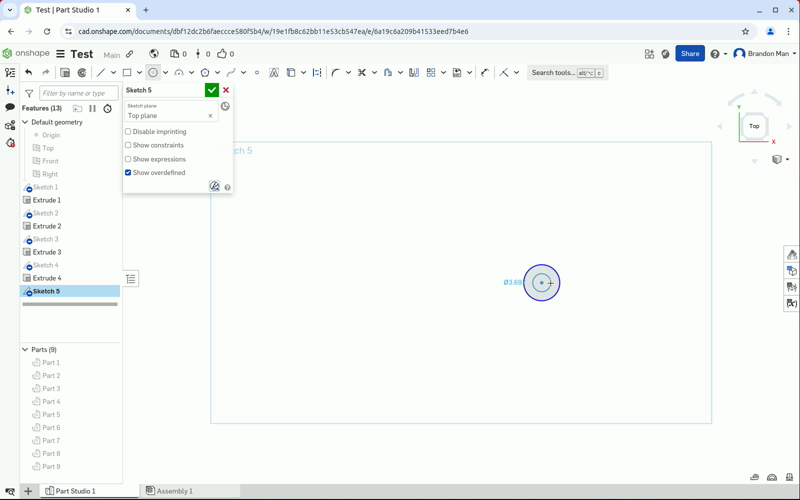
key(esc)
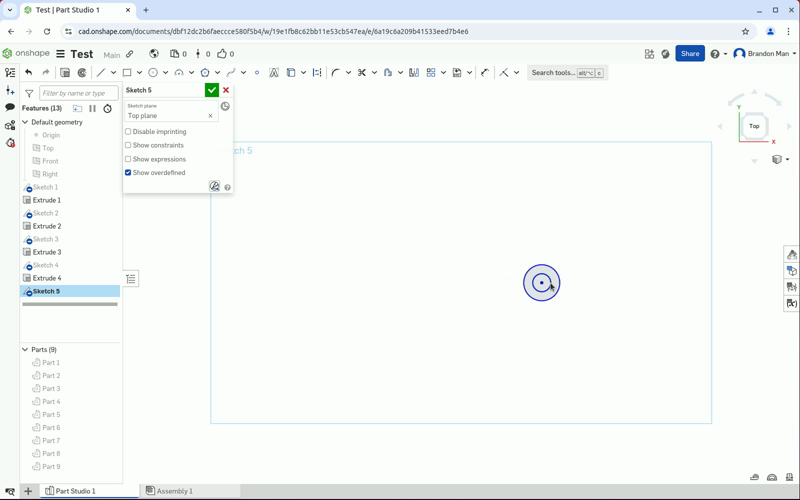
mouse_move(530, 279)
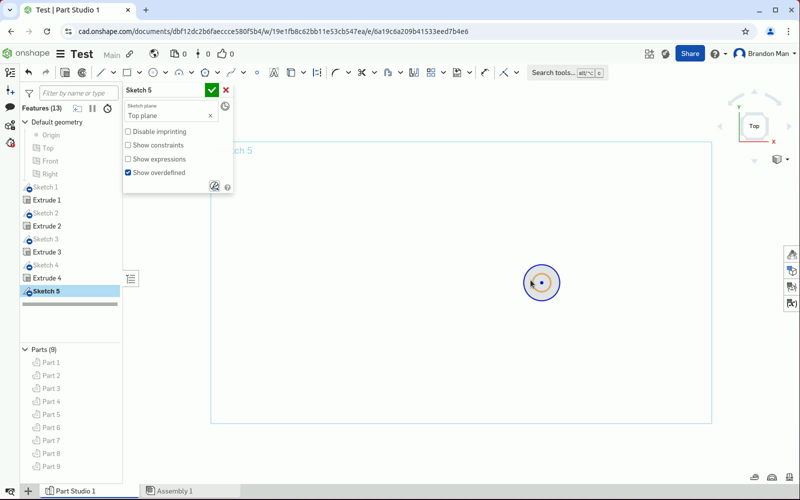
scroll(6)
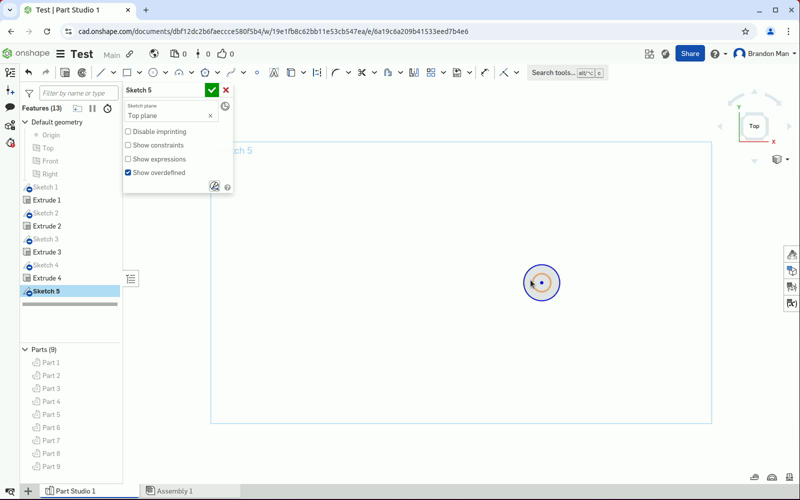
scroll(6)
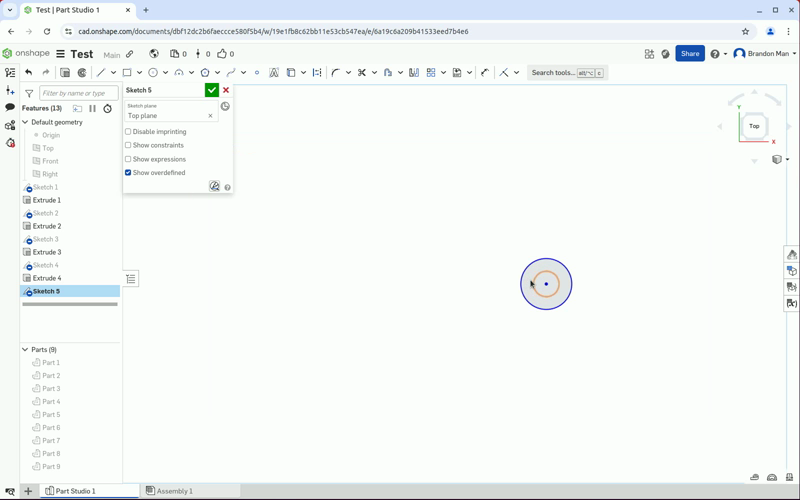
scroll(6)
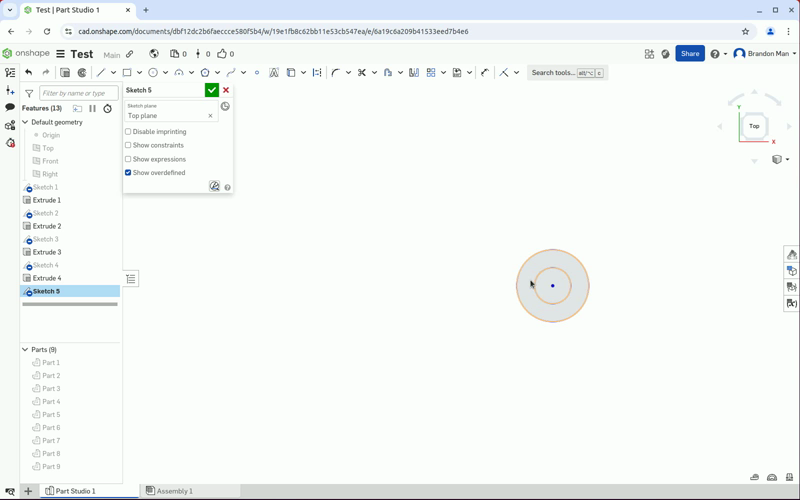
scroll(6)
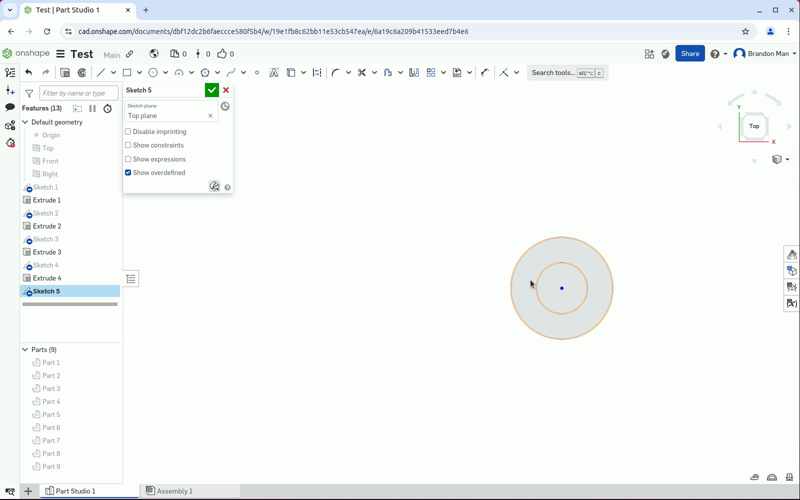
scroll(6)
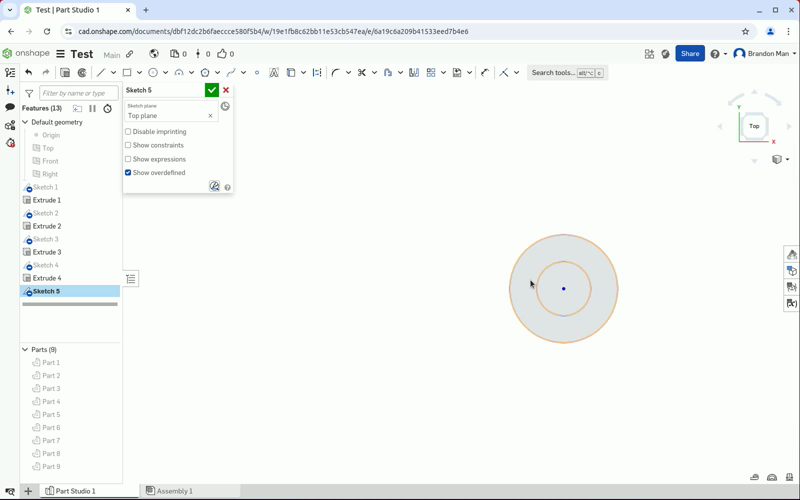
scroll(6)
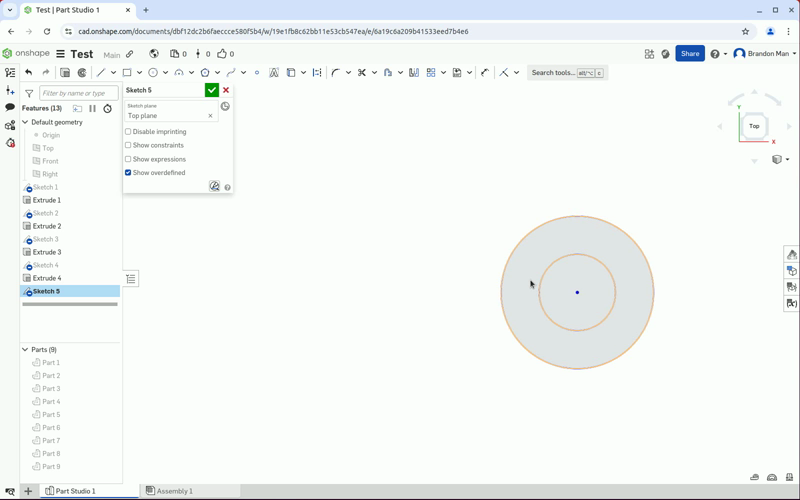
scroll(6)
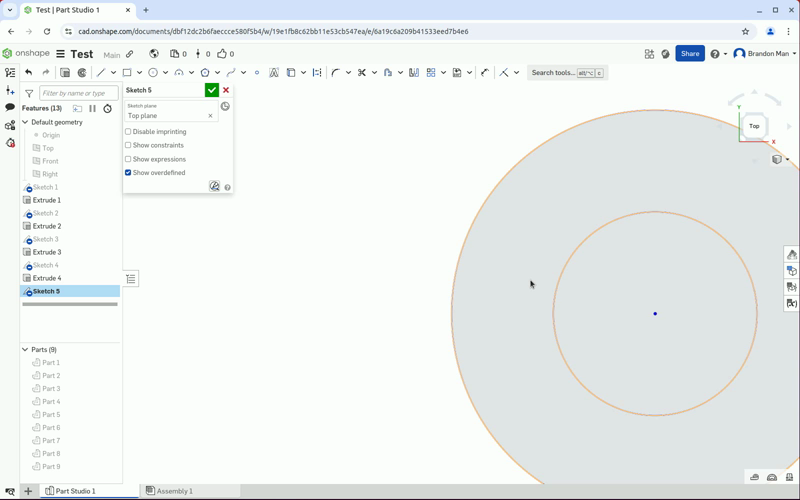
click(530, 279)
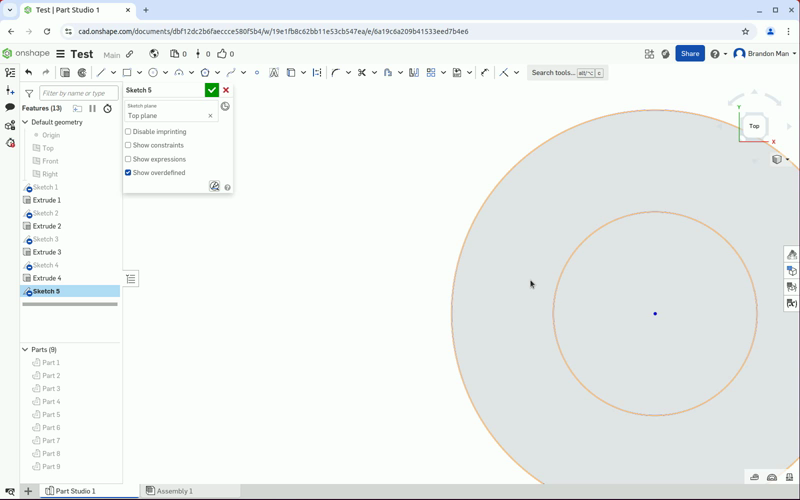
scroll(-6)
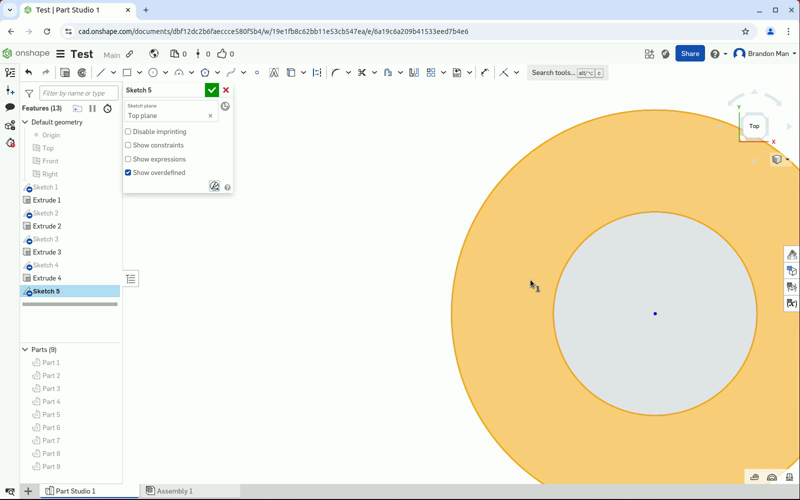
scroll(-6)
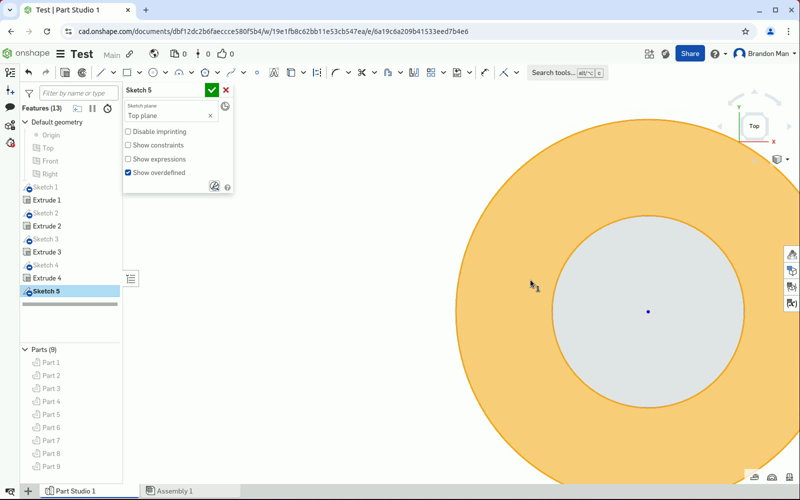
scroll(-6)
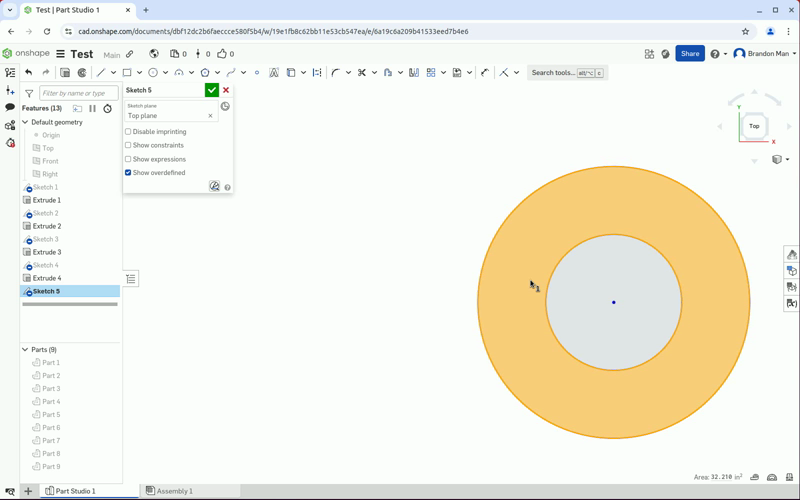
scroll(-6)
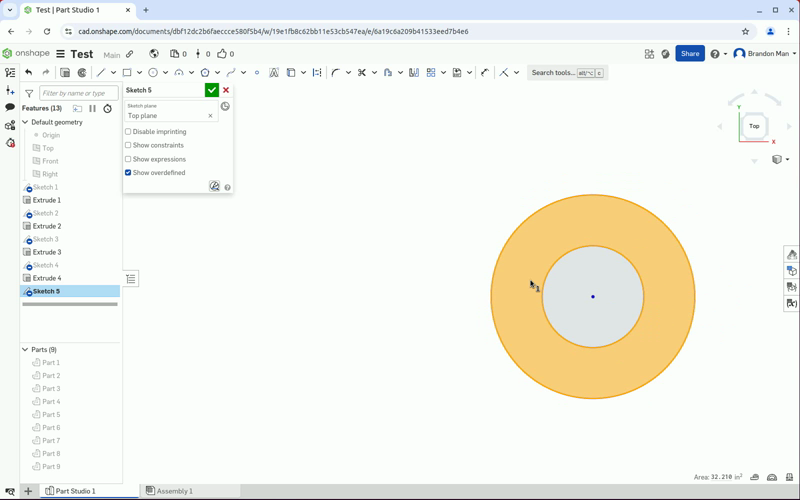
scroll(-6)
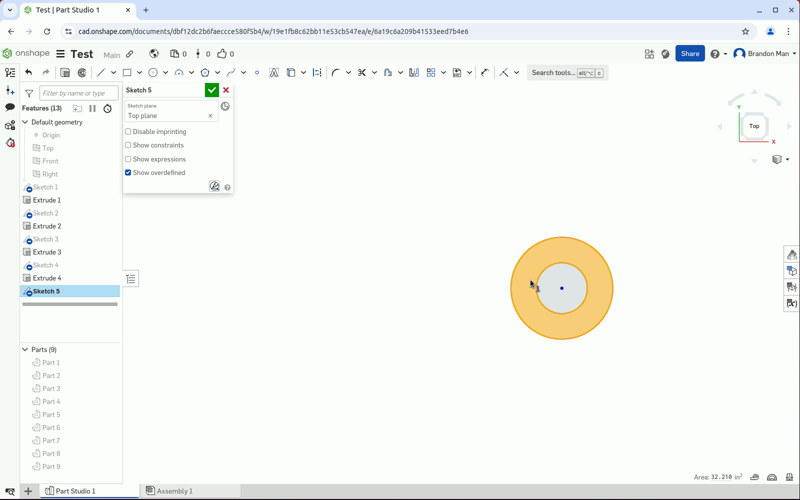
scroll(-6)
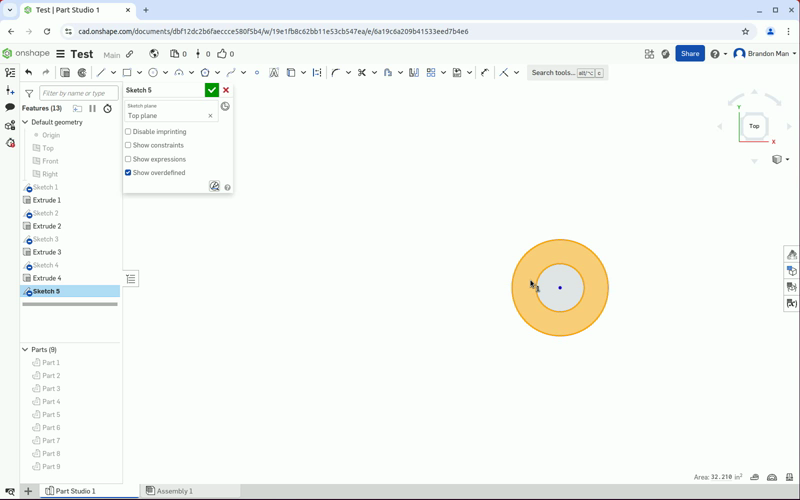
scroll(-6)
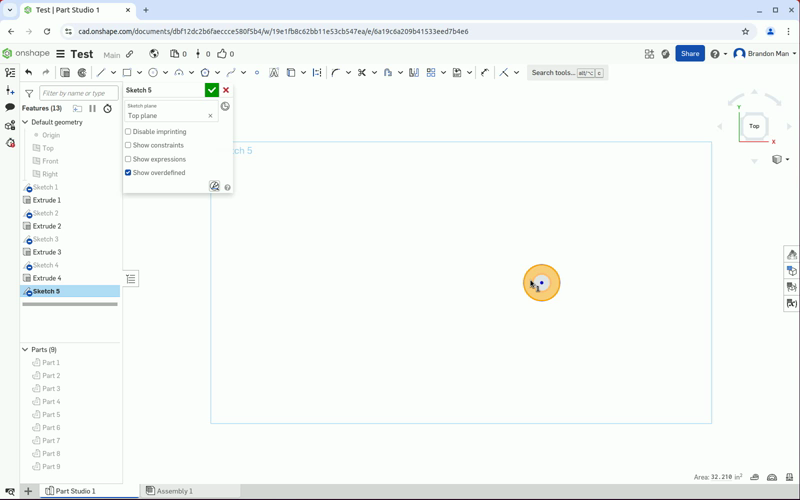
mouse_move(73, 352)
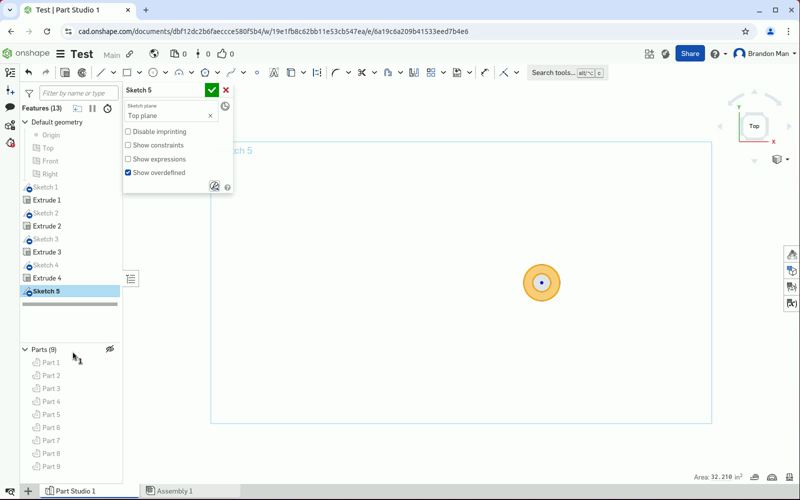
key(shift+y)
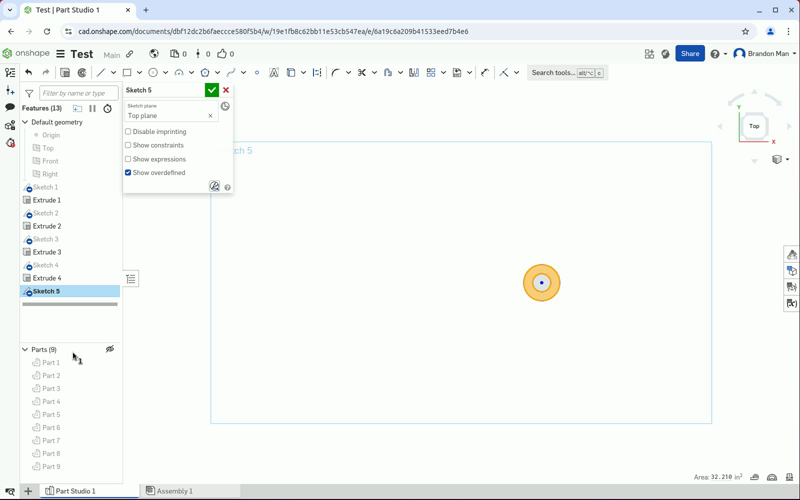
key(shift+e)
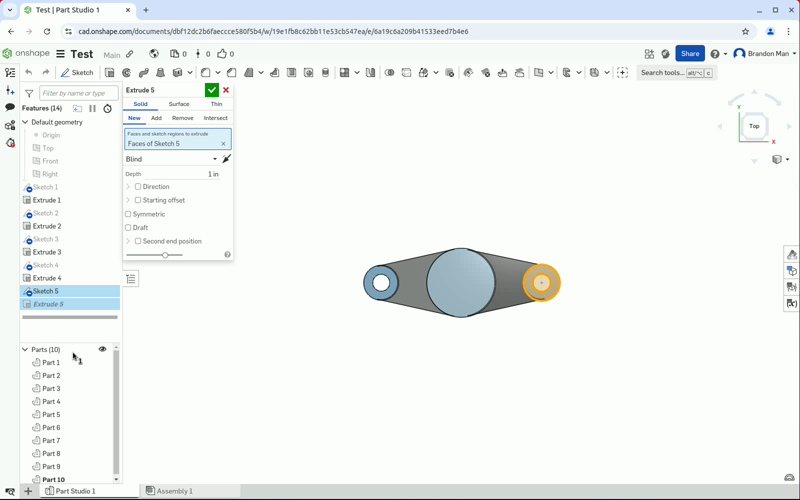
mouse_move(143, 106)
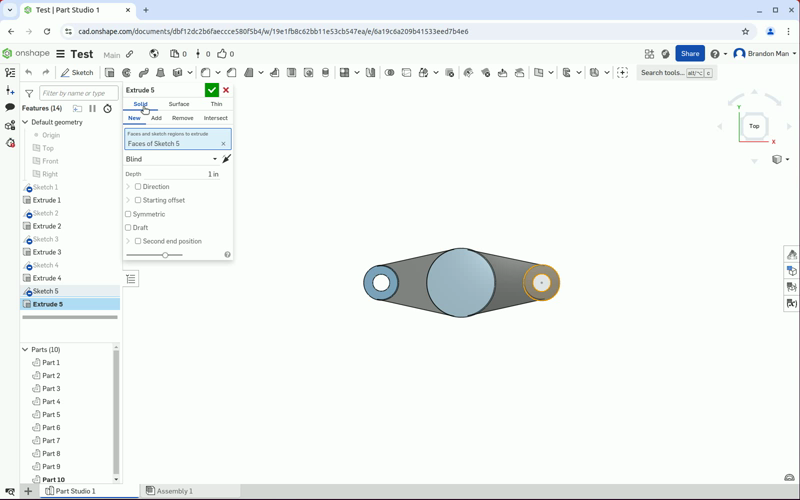
click(143, 106)
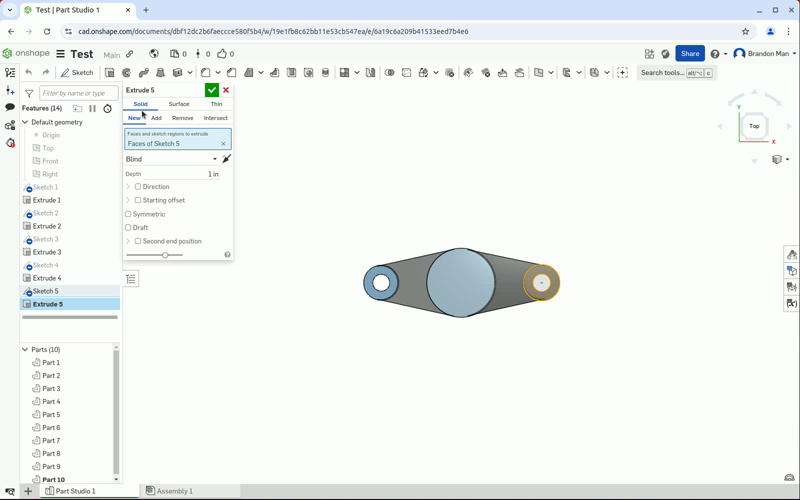
mouse_move(137, 120)
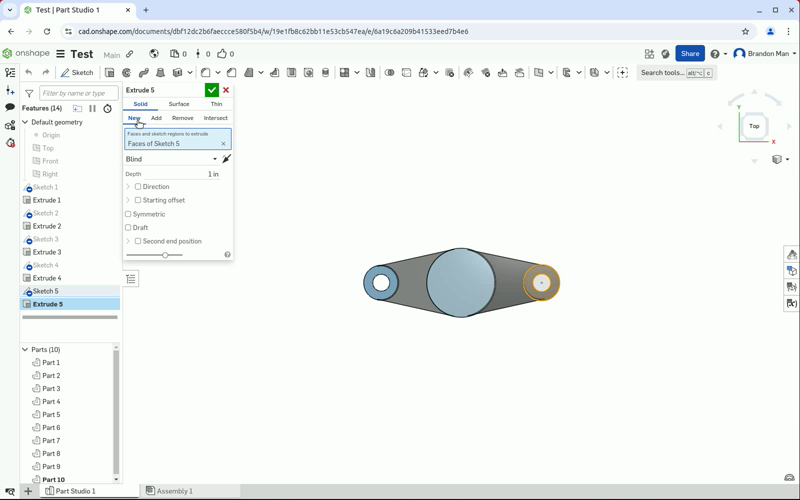
click(137, 120)
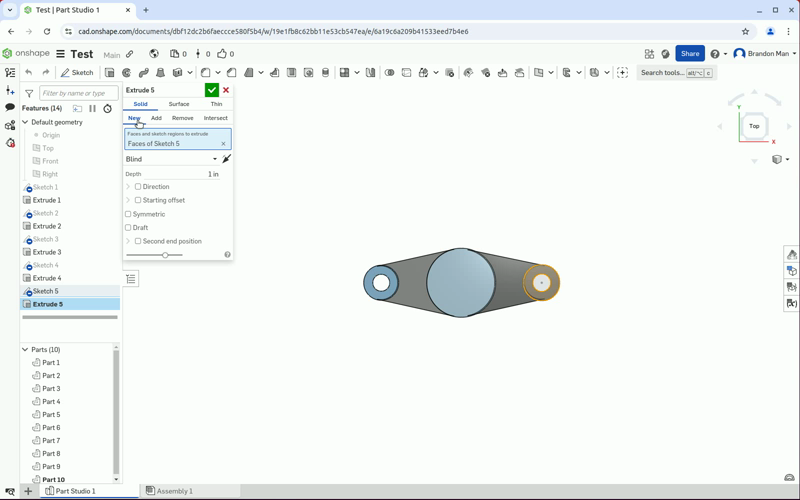
key(tab, 4)
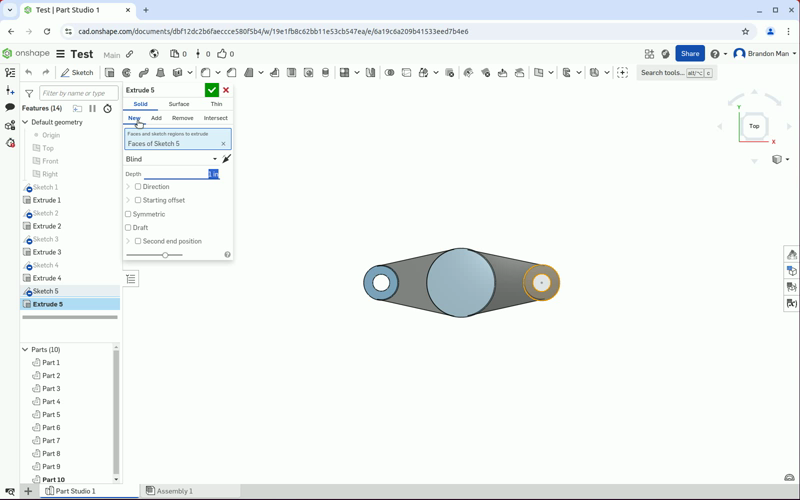
text(5.777)
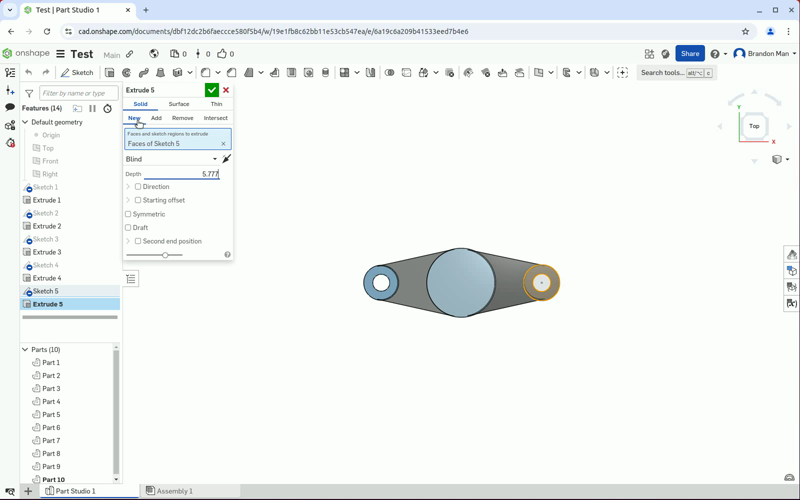
key(enter)
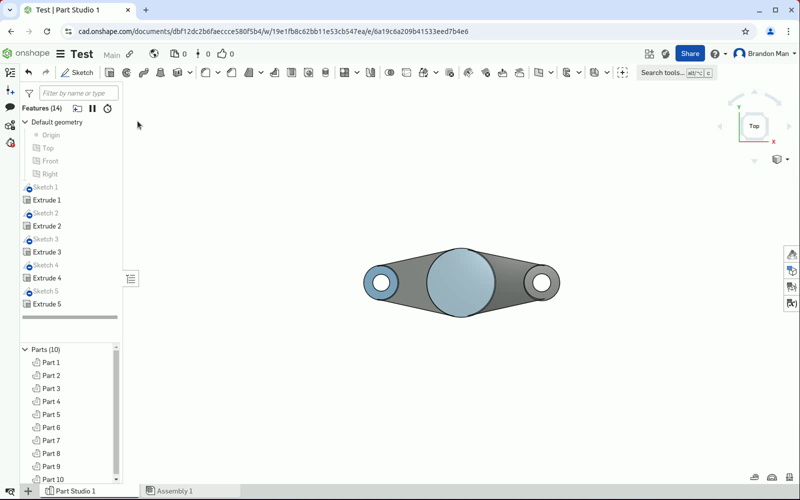
key(shift+h)
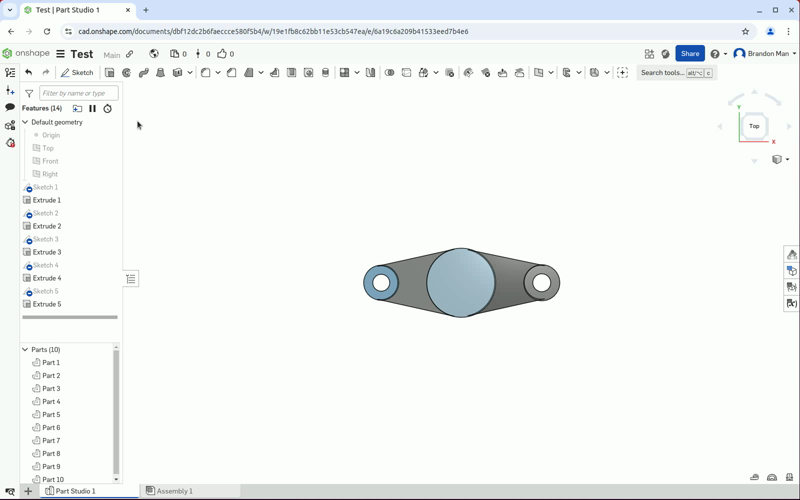
key(shift+h)
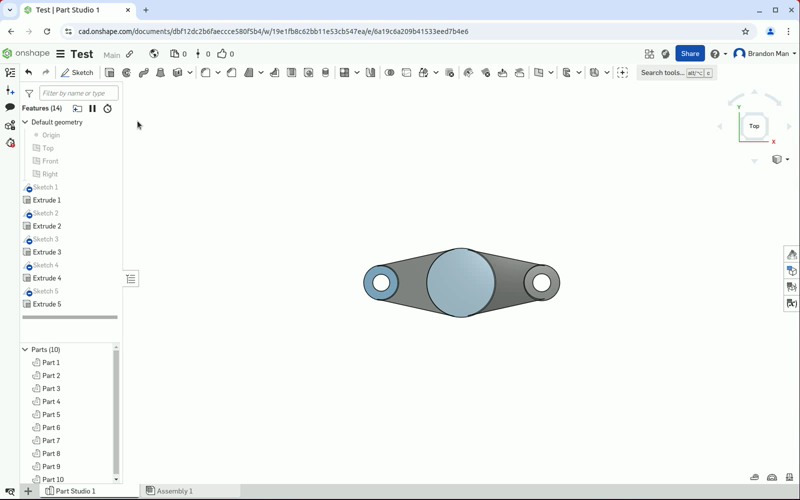
mouse_move(73, 189)
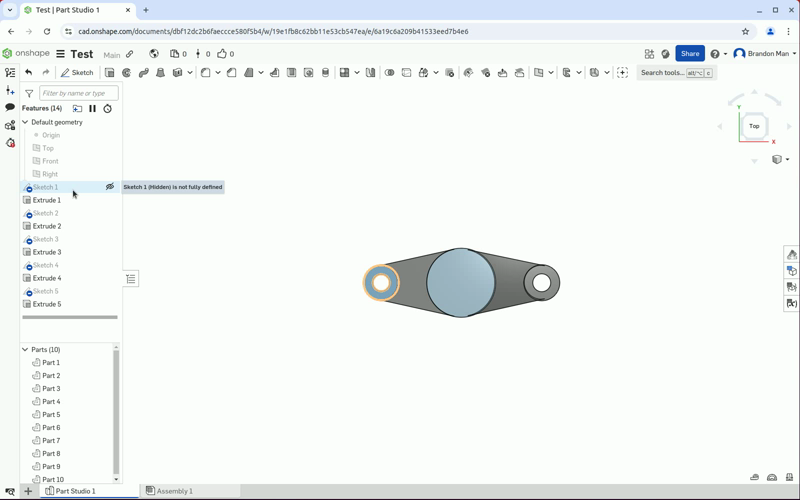
click(73, 189)
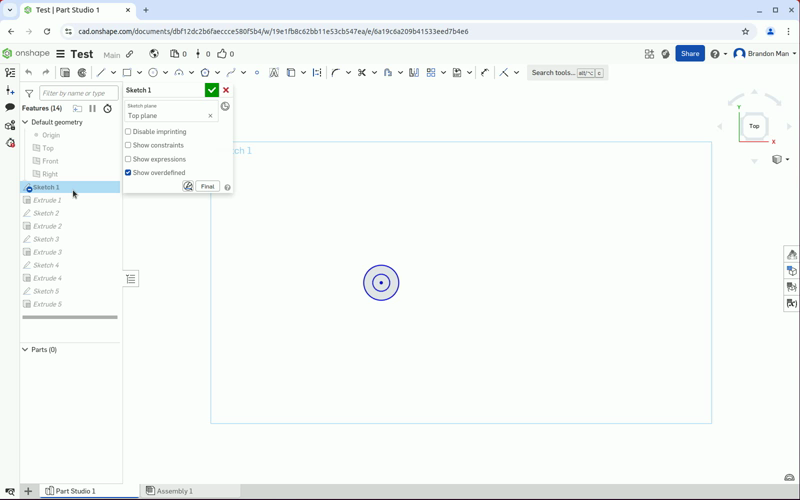
mouse_move(229, 92)
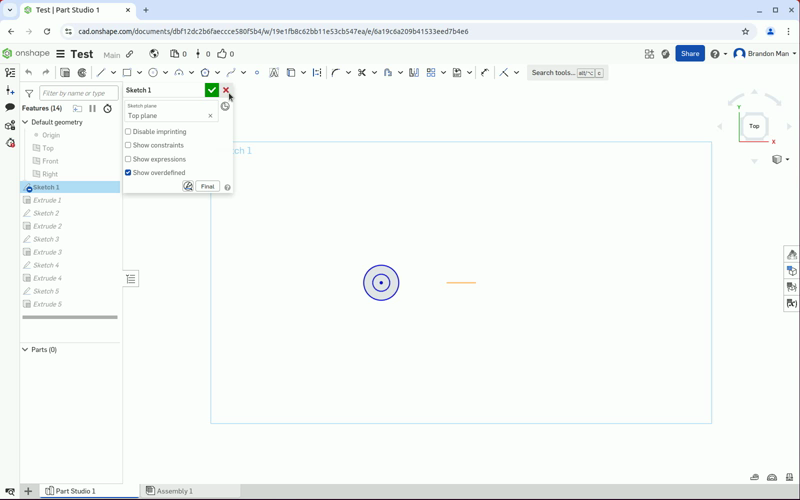
click(229, 92)
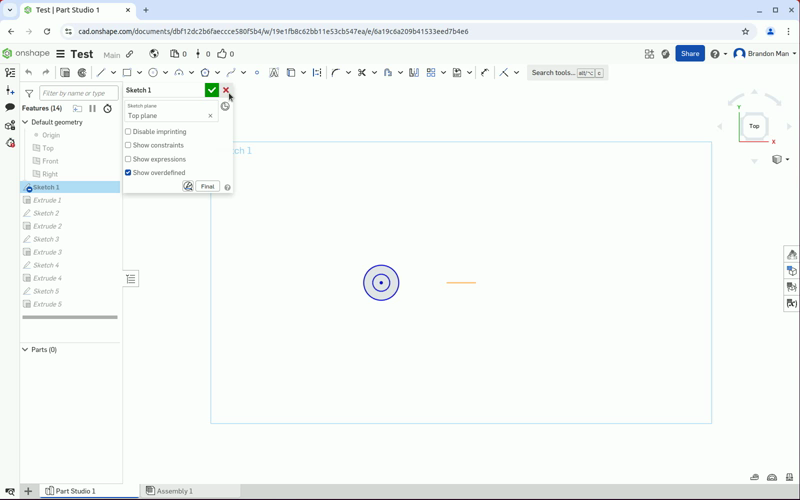
key(shift+s)
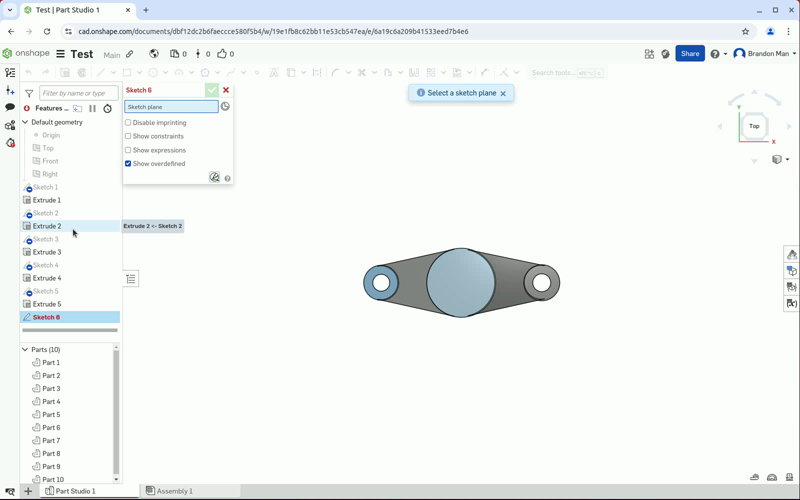
scroll(3)
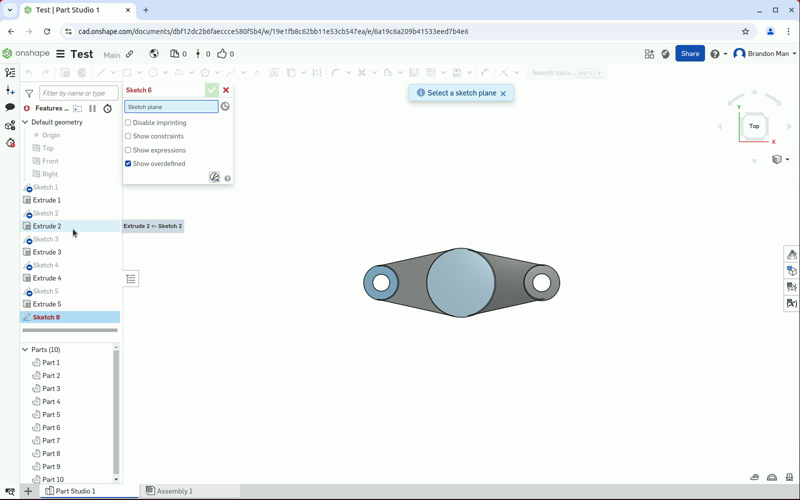
mouse_move(73, 150)
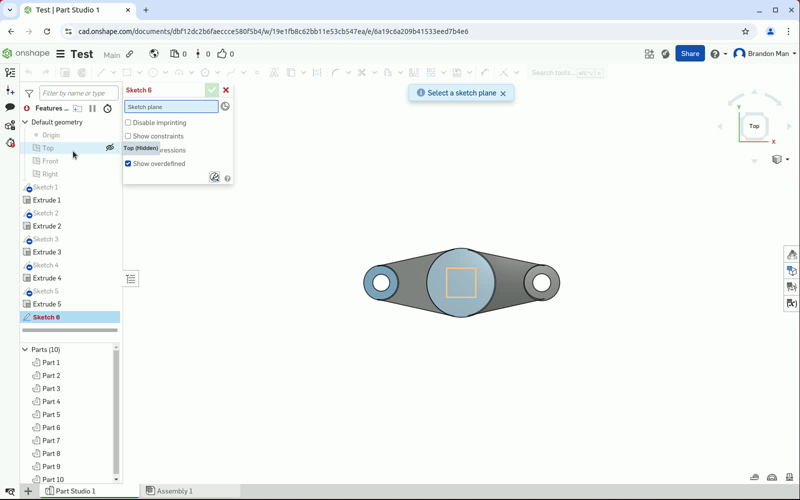
click(73, 150)
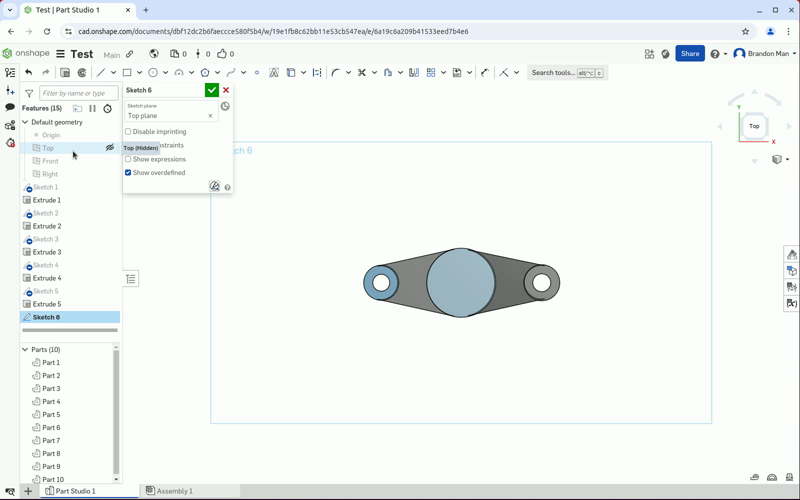
mouse_move(69, 352)
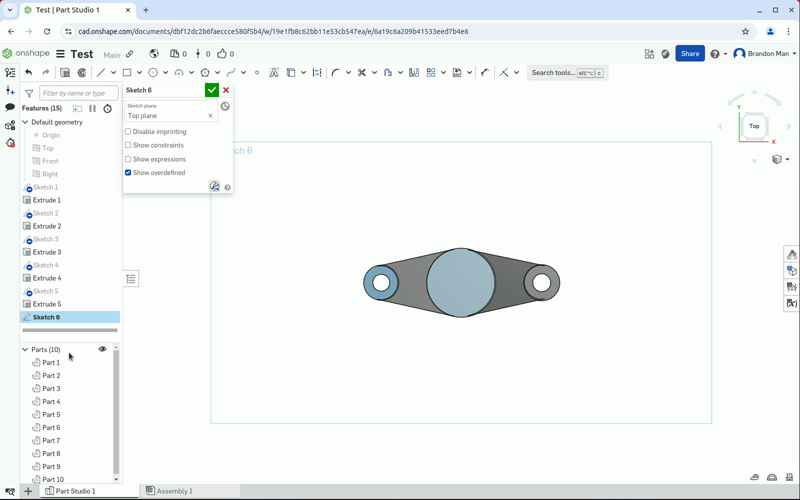
key(y)
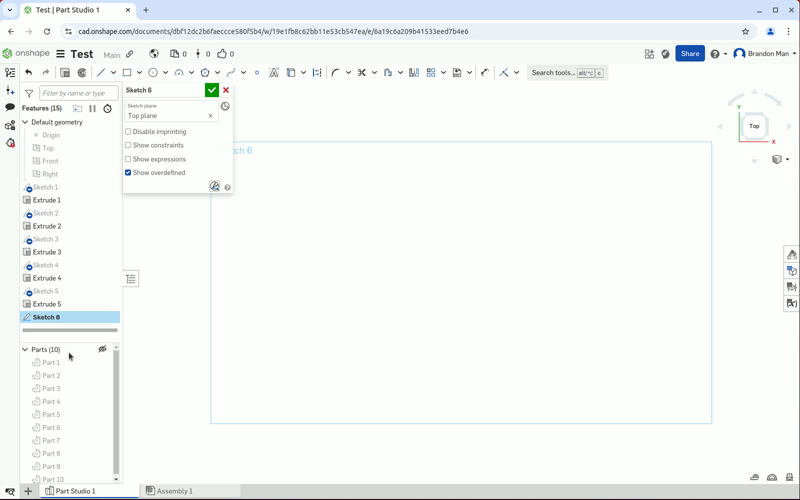
key(c)
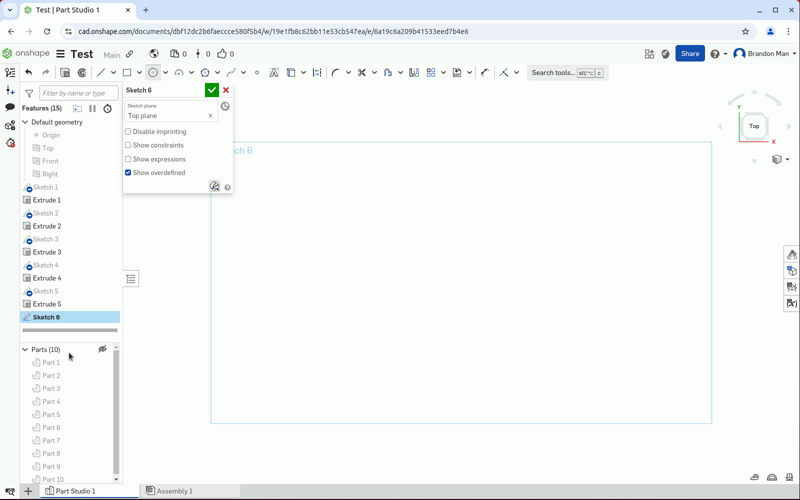
key_down(shift)
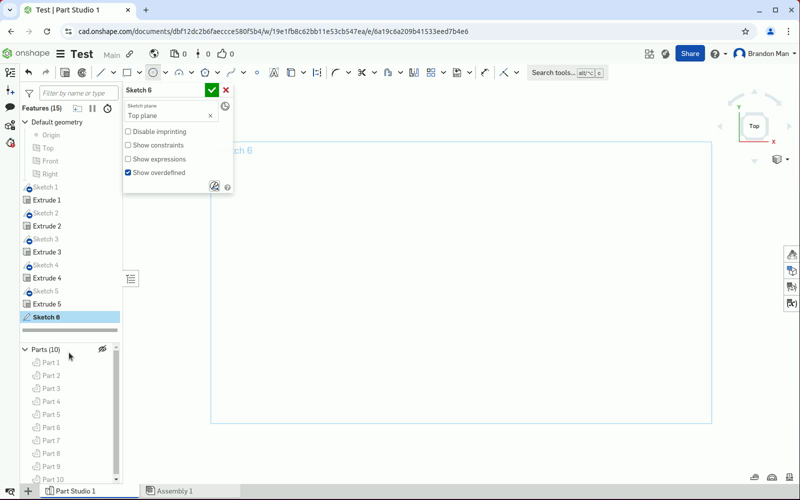
mouse_move(461, 282)
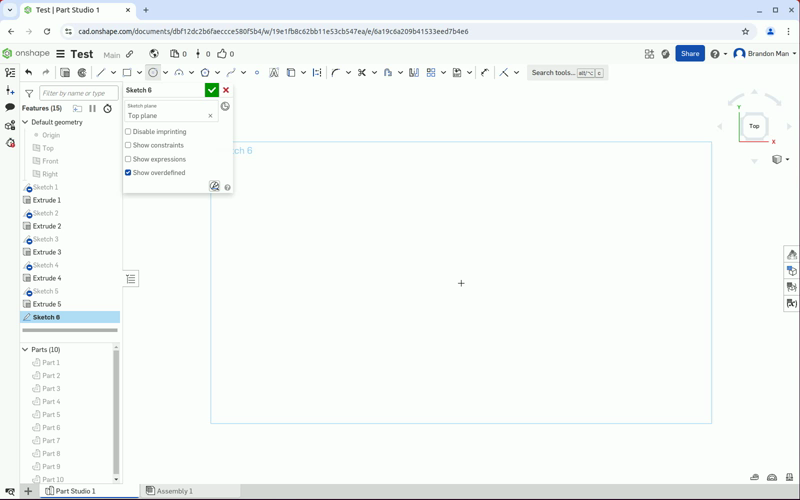
click(461, 282)
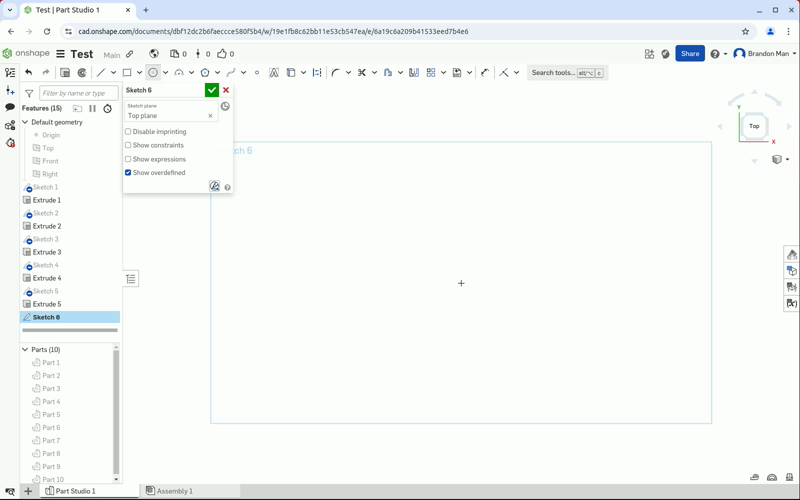
key_up(shift)
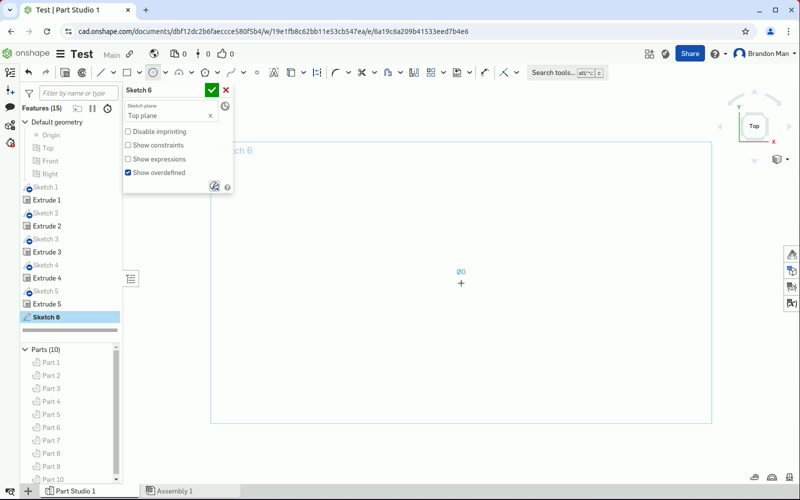
mouse_move(495, 282)
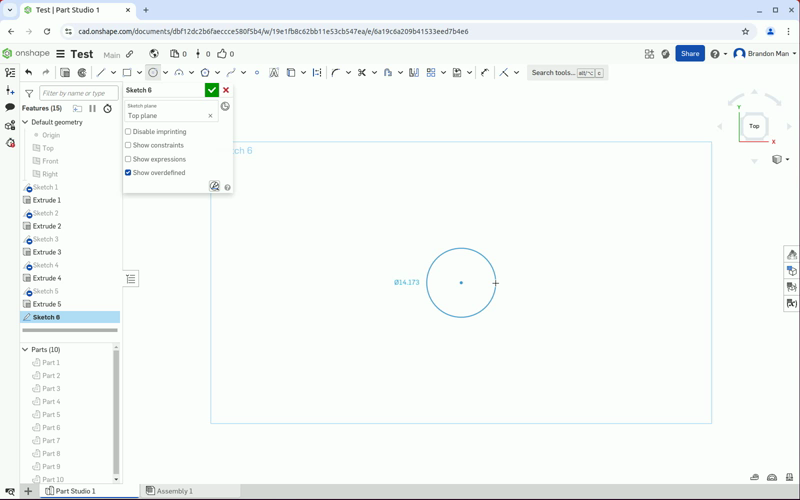
click(495, 282)
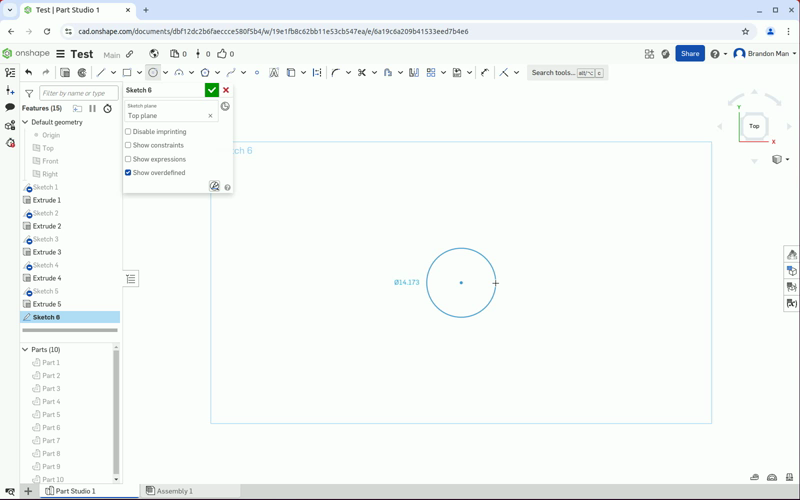
key(esc)
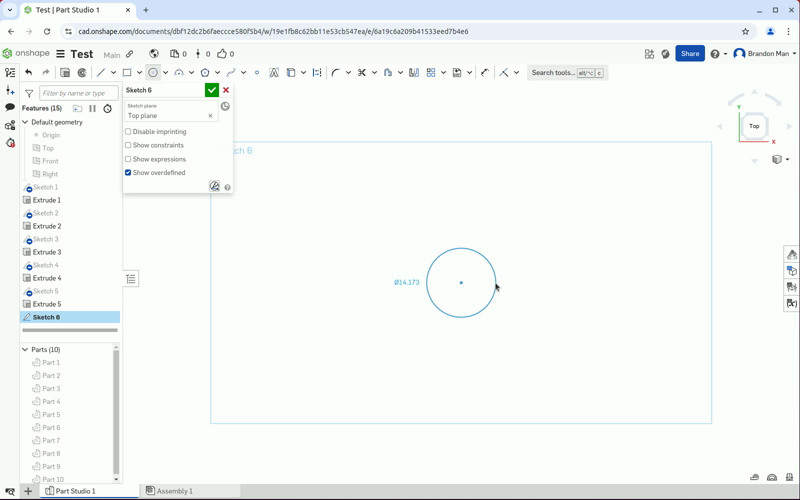
mouse_move(436, 291)
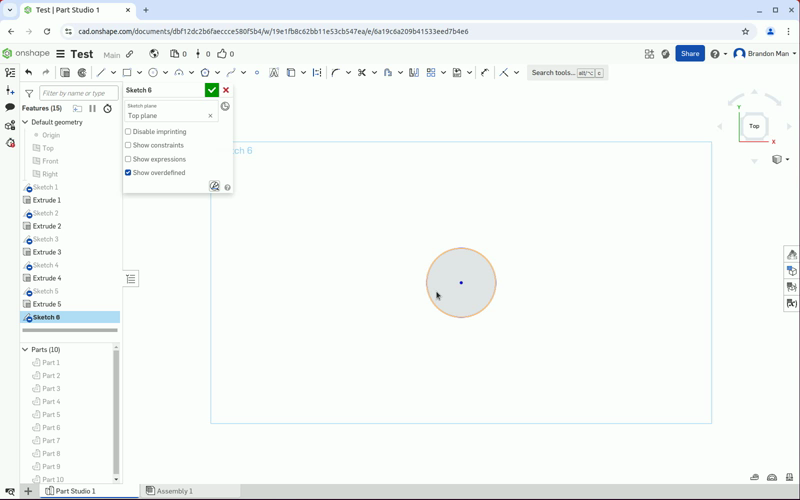
click(436, 291)
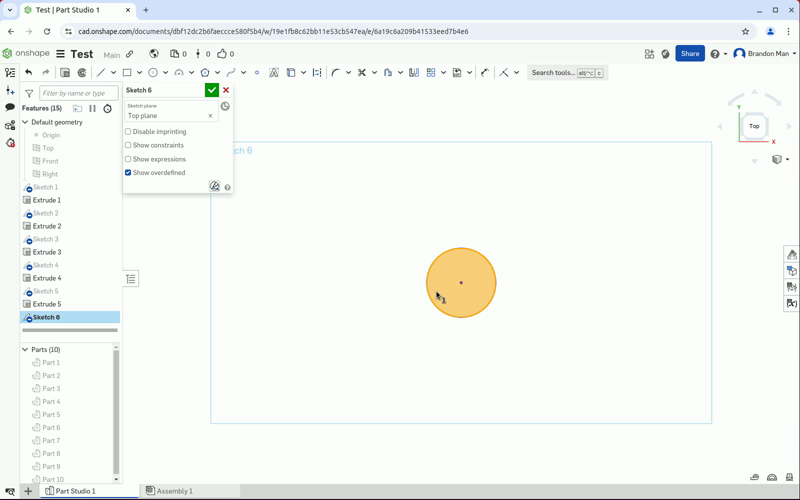
mouse_move(69, 352)
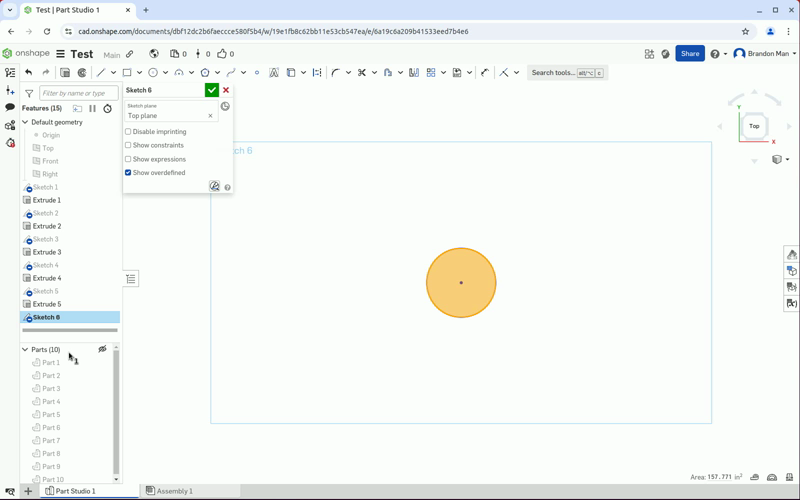
key(shift+y)
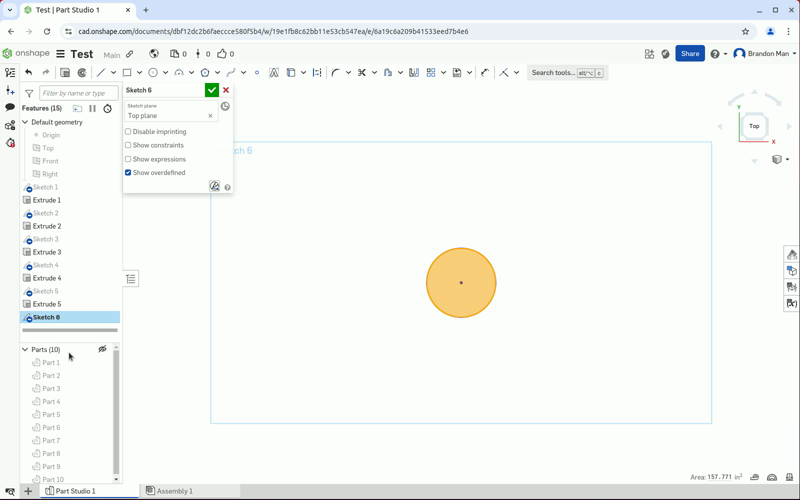
key(shift+e)
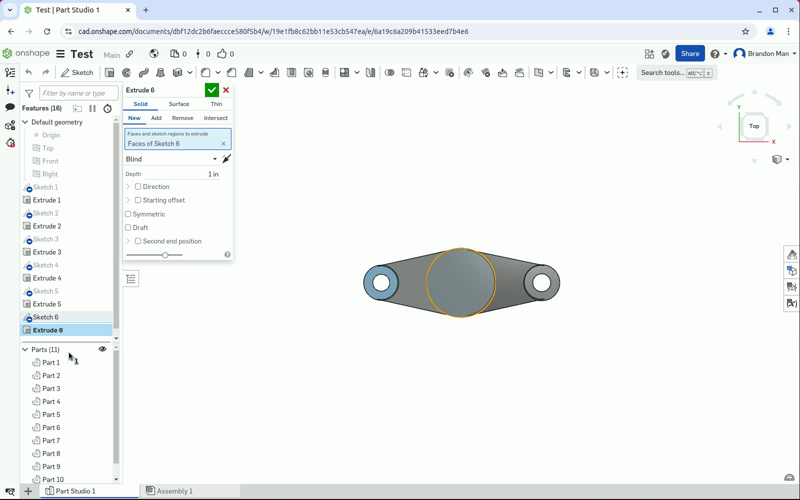
mouse_move(143, 106)
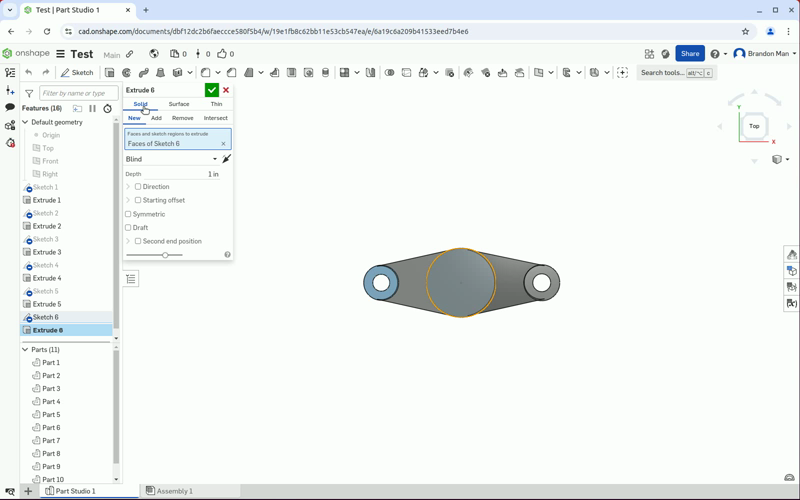
click(143, 106)
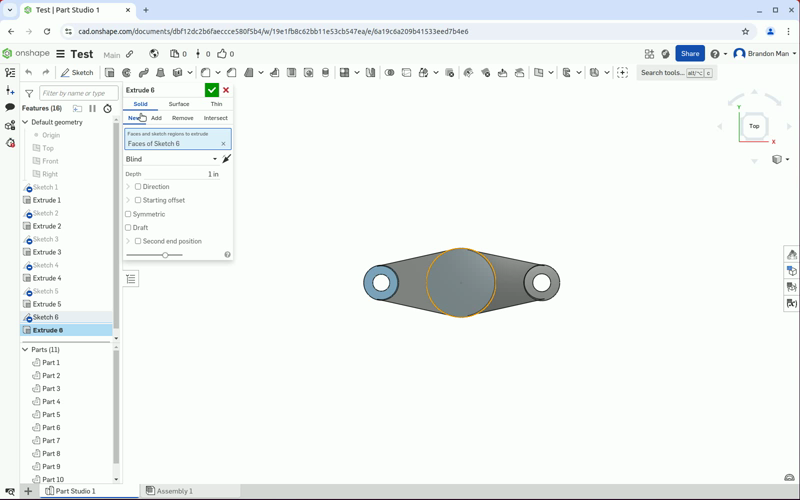
mouse_move(137, 120)
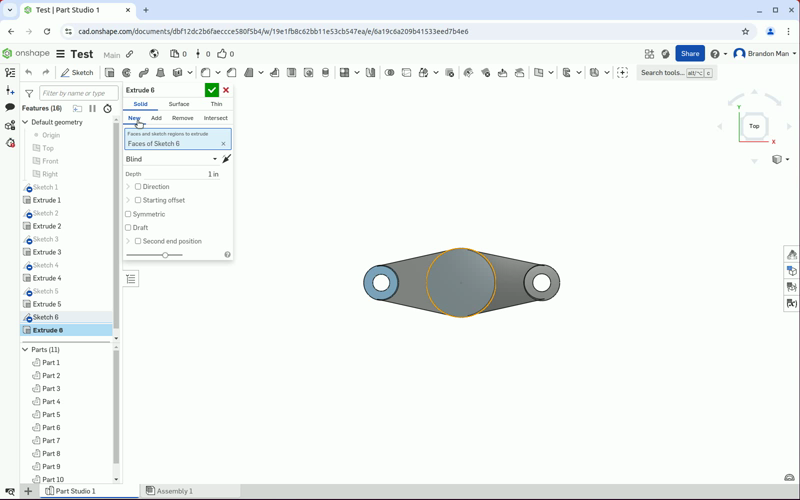
click(137, 120)
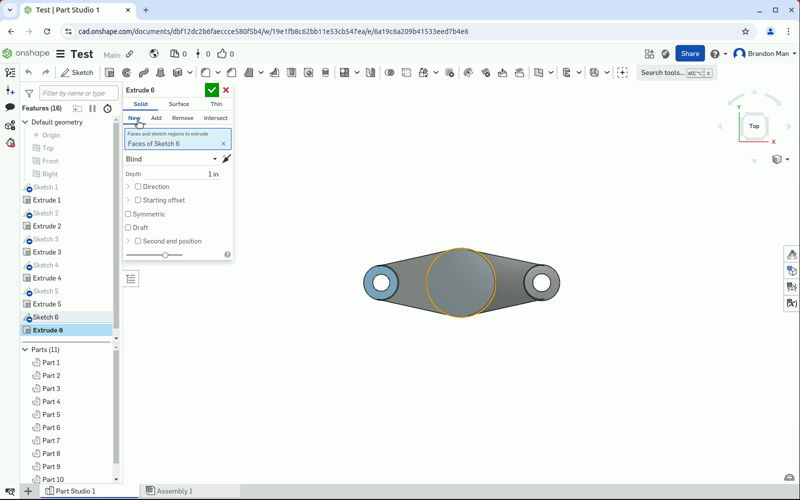
key(tab, 4)
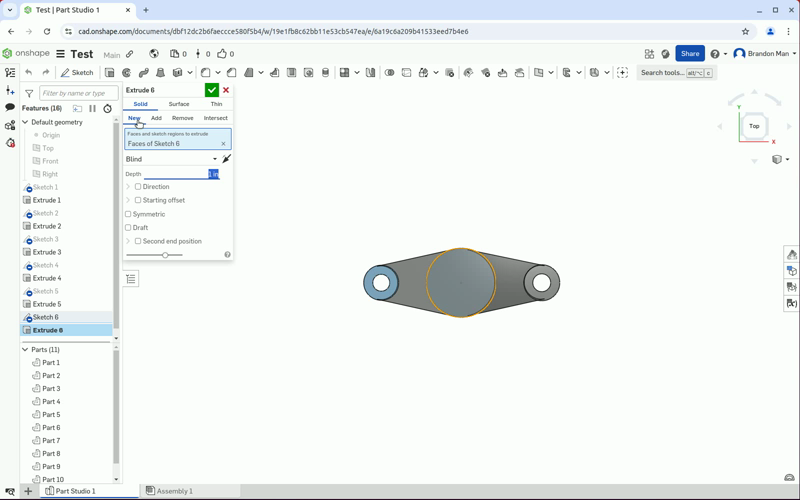
text(23.108)
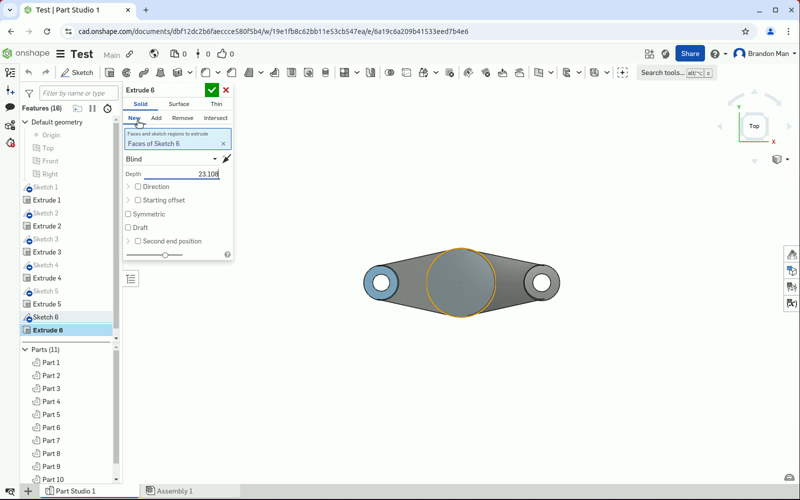
key(enter)
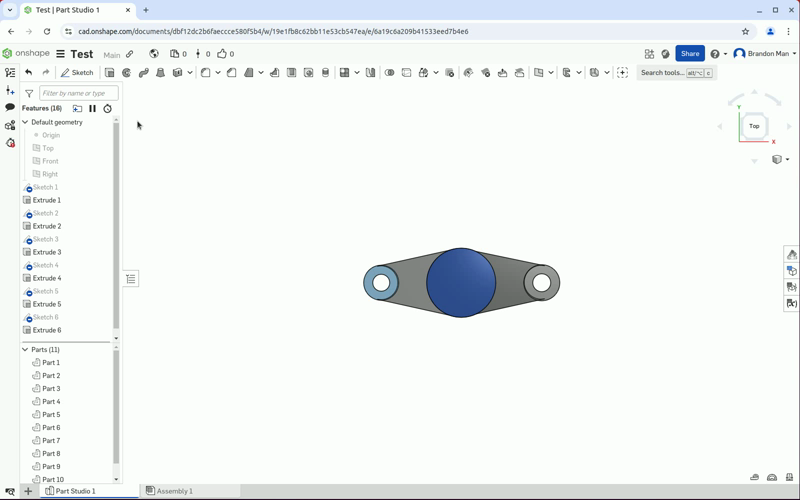
key(shift+h)
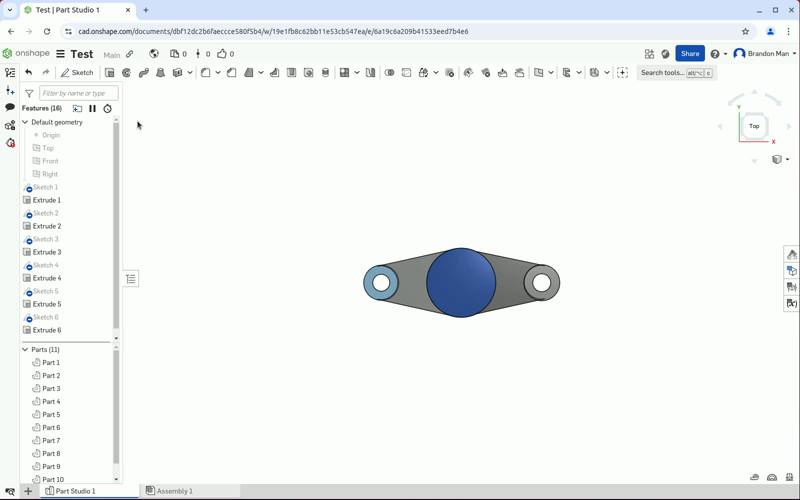
key(shift+h)
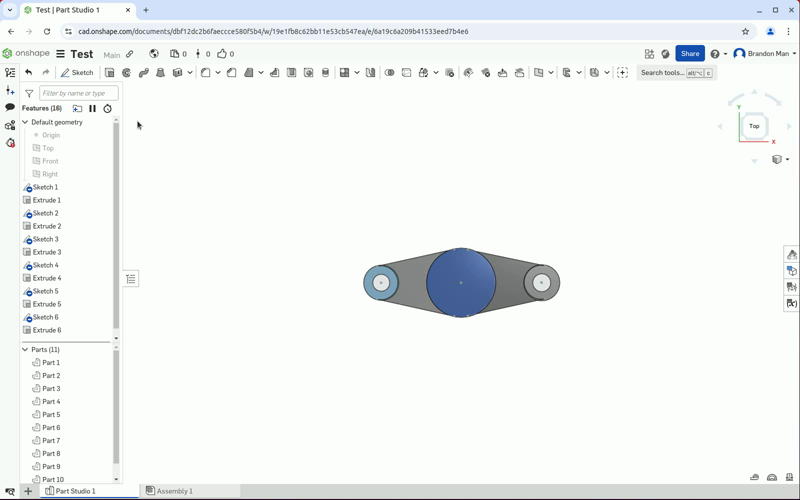
key(shift+7)
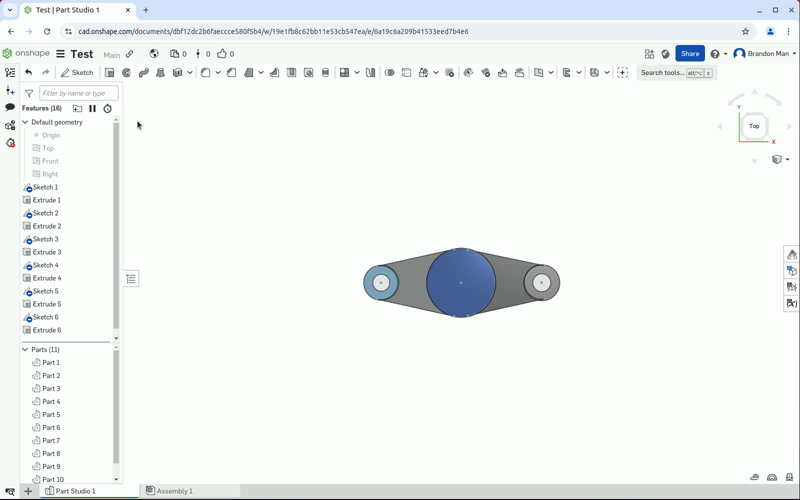
key(up, 3)
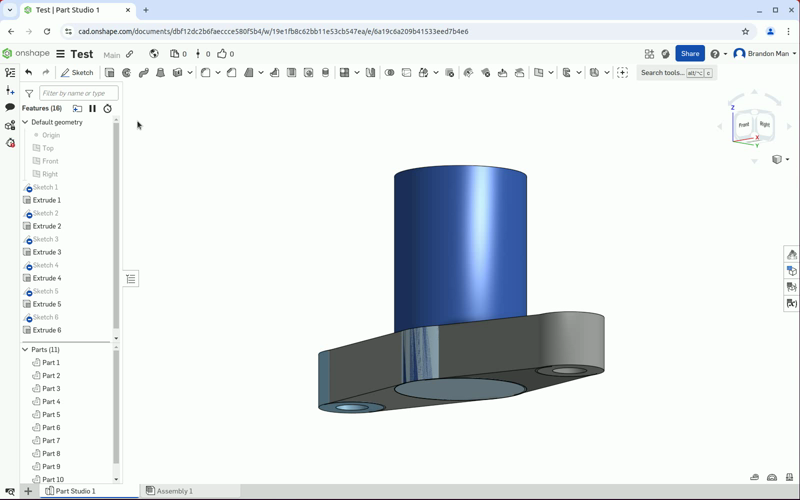
key(left, 3)
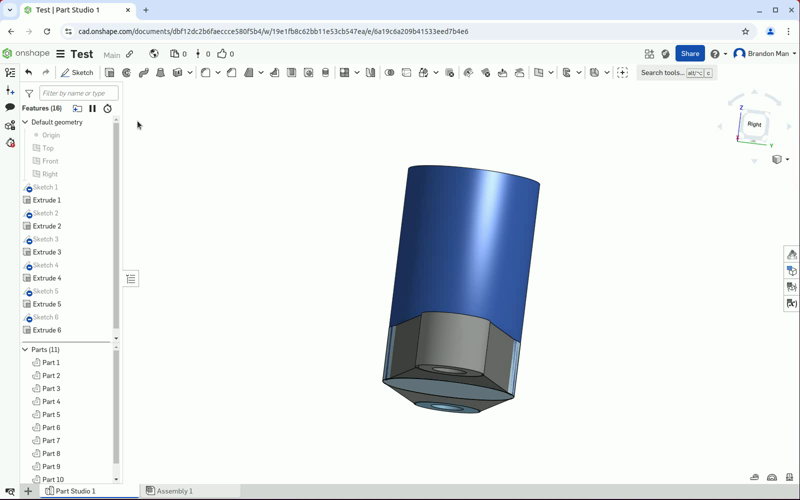
key(right, 3)
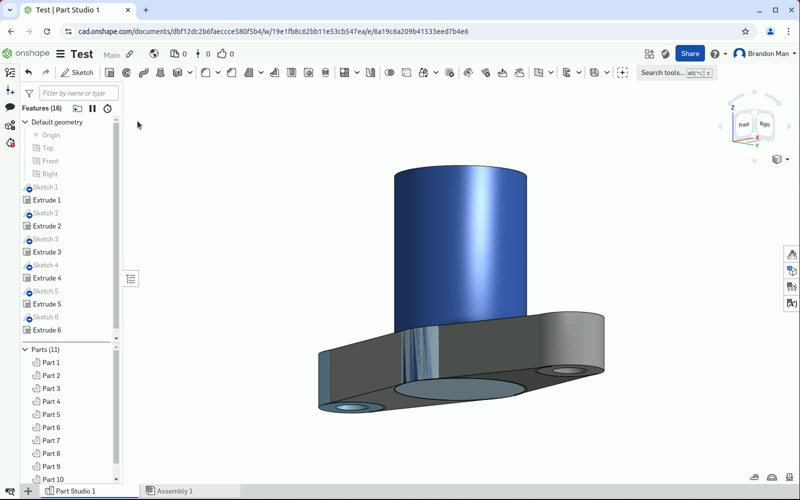
key(down, 3)
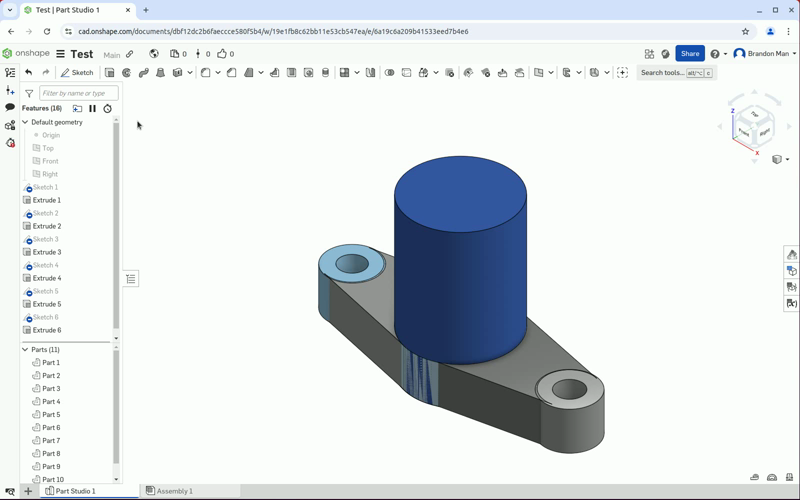
mouse_move(69, 189)
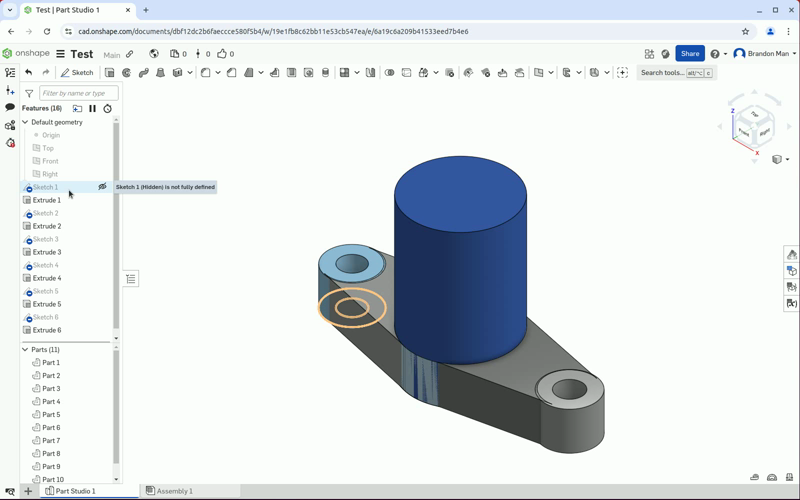
click(69, 189)